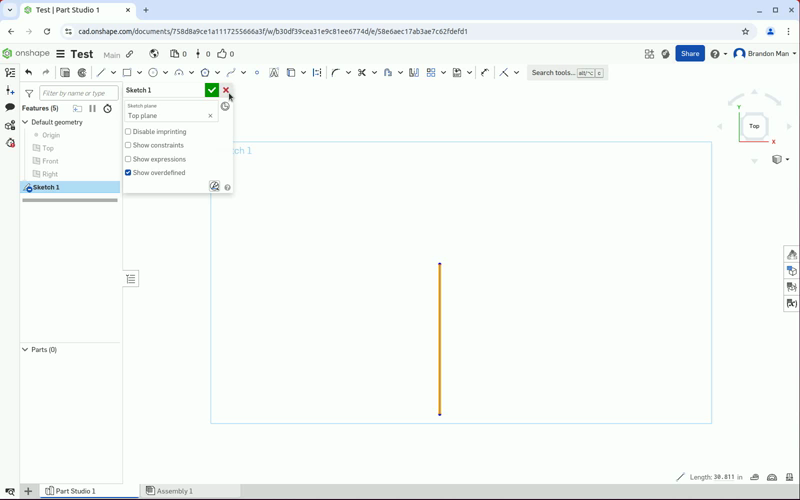
key(shift+h)
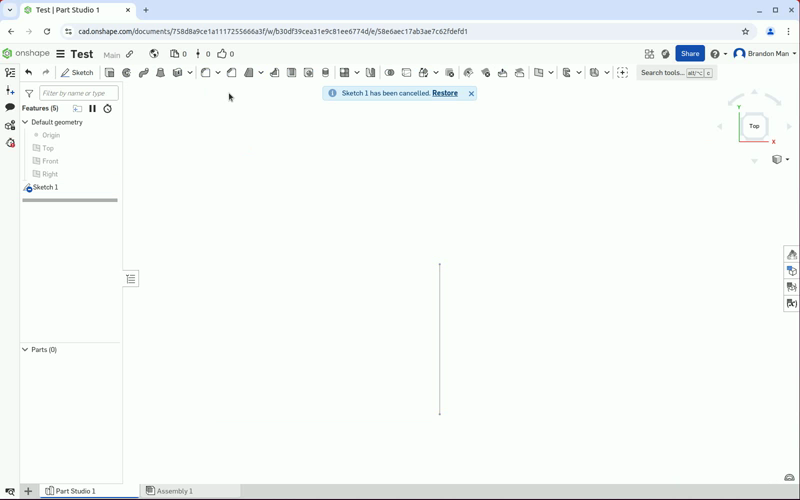
key(shift+s)
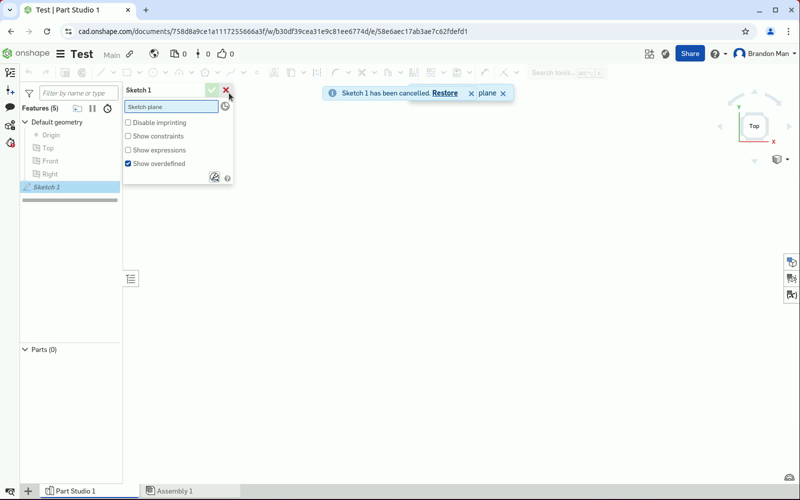
mouse_move(73, 150)
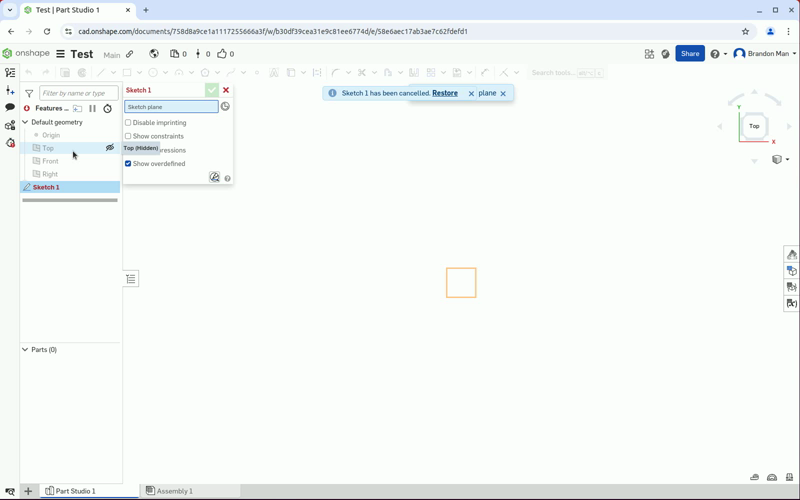
click(73, 150)
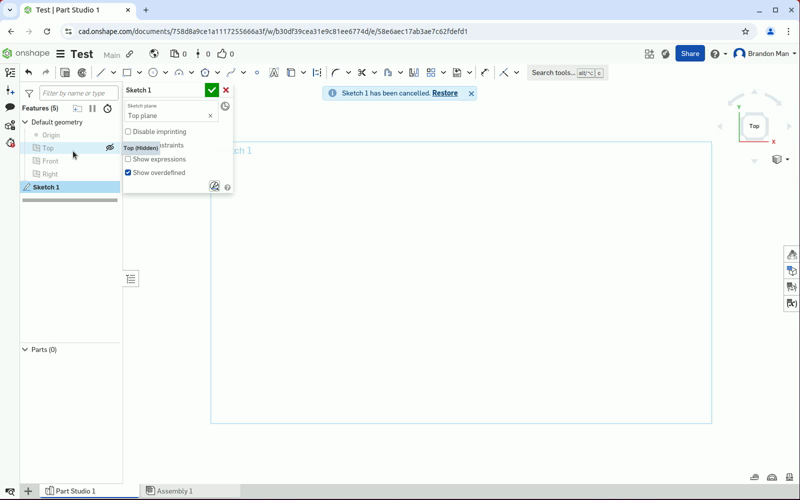
mouse_move(73, 352)
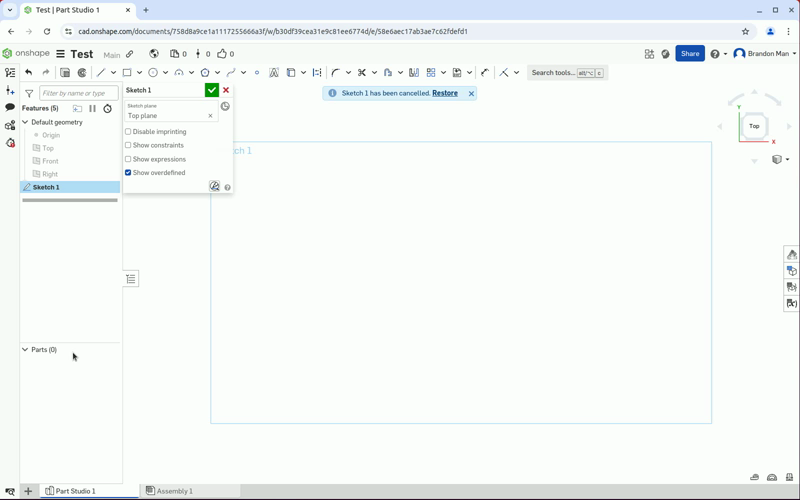
key(y)
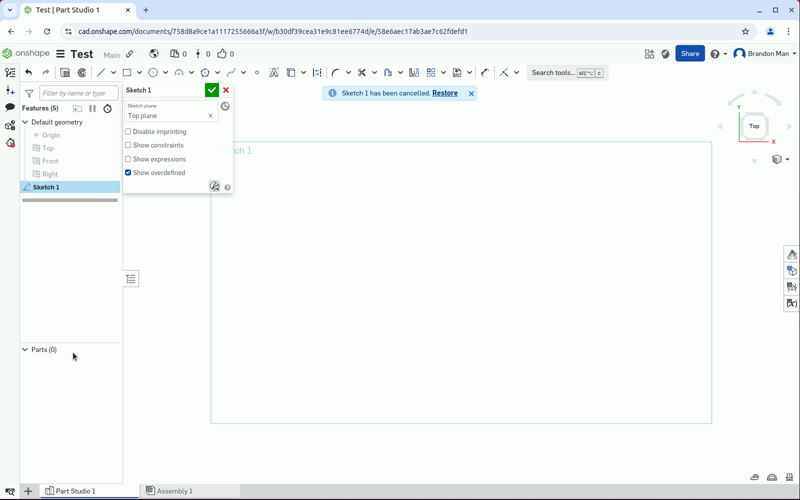
key(l)
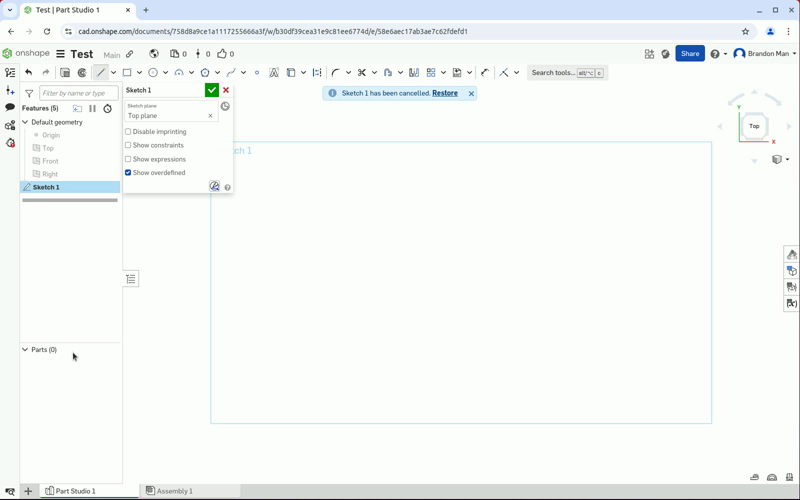
key_down(shift)
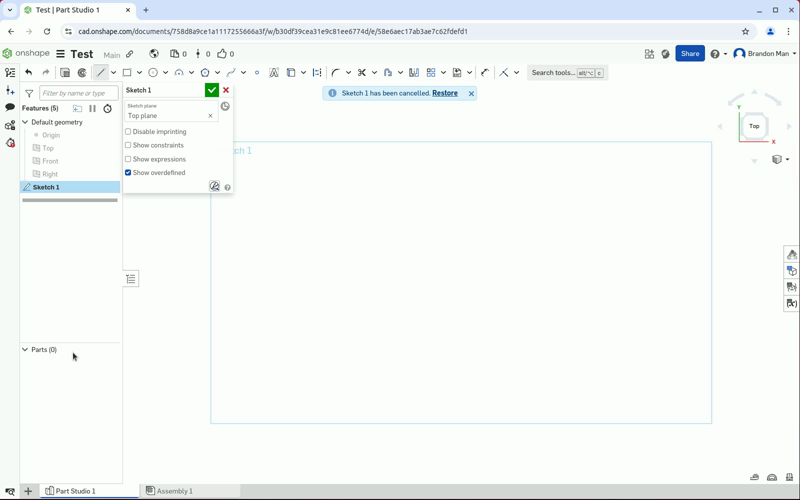
mouse_move(359, 287)
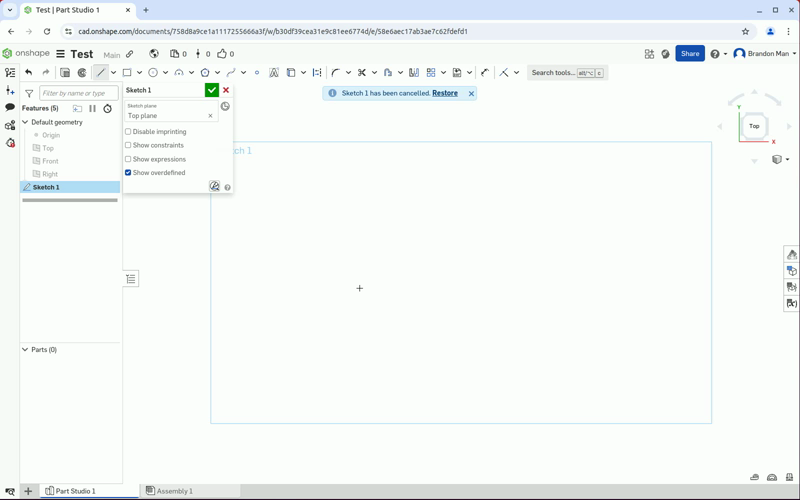
click(359, 287)
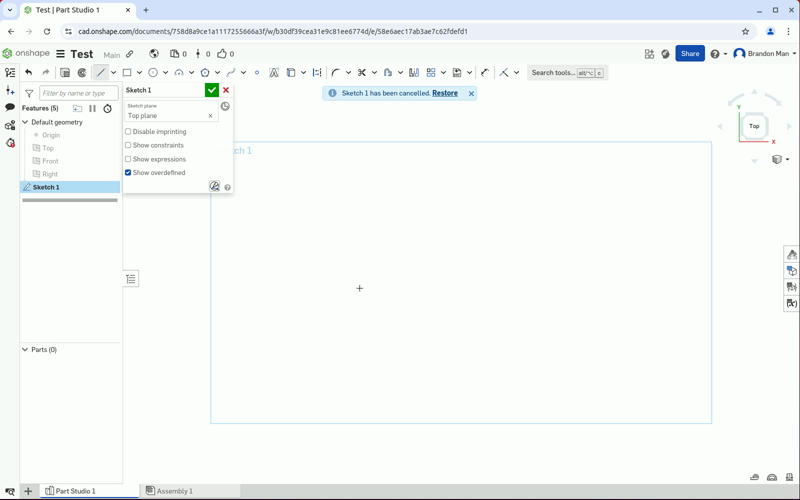
key_up(shift)
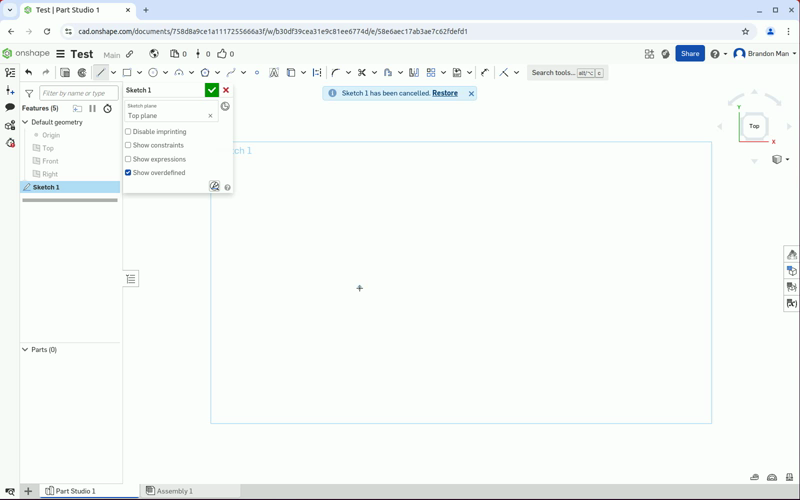
key_down(shift)
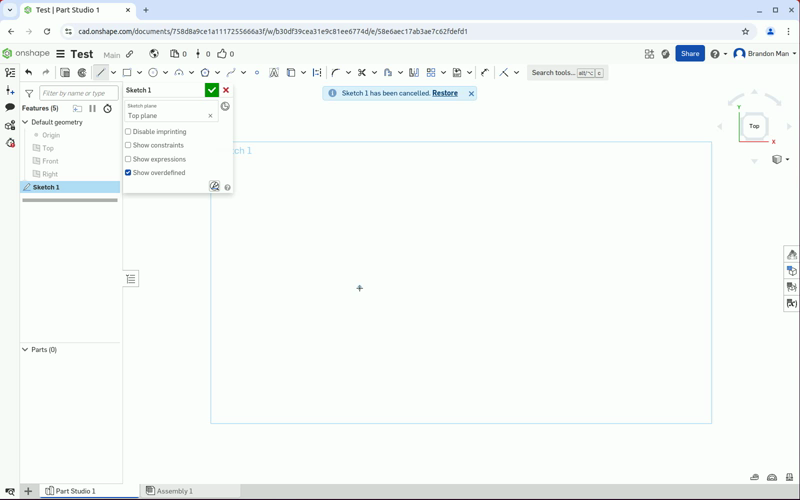
mouse_move(560, 287)
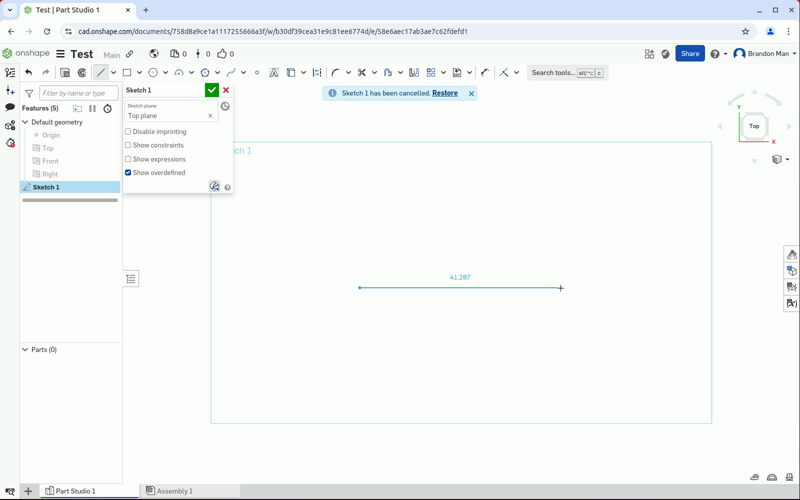
click(560, 287)
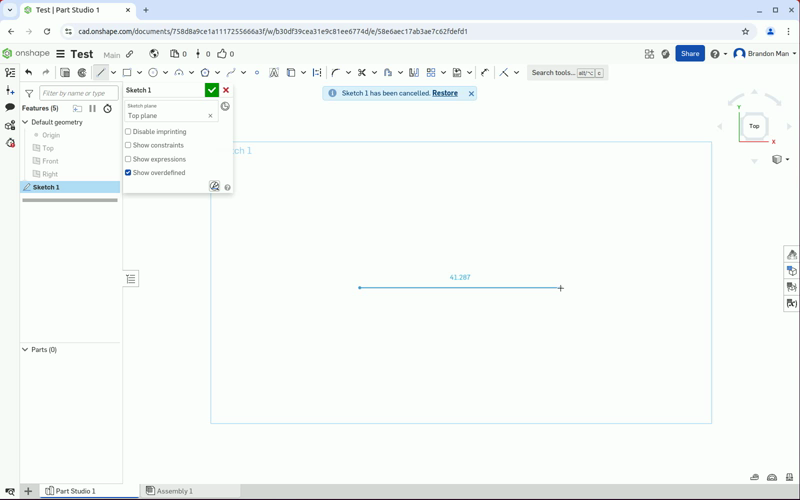
key_up(shift)
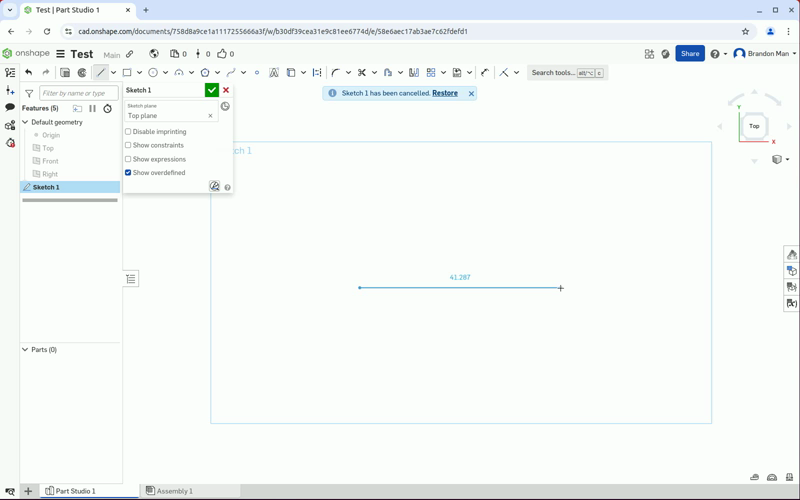
key_down(shift)
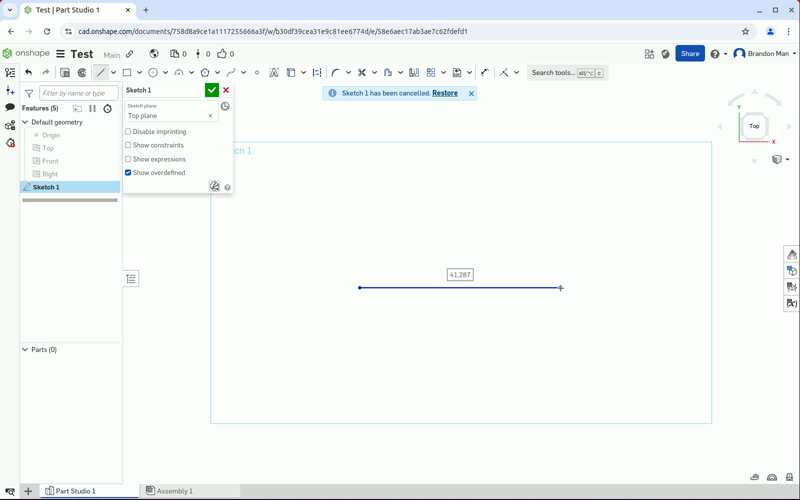
mouse_move(589, 287)
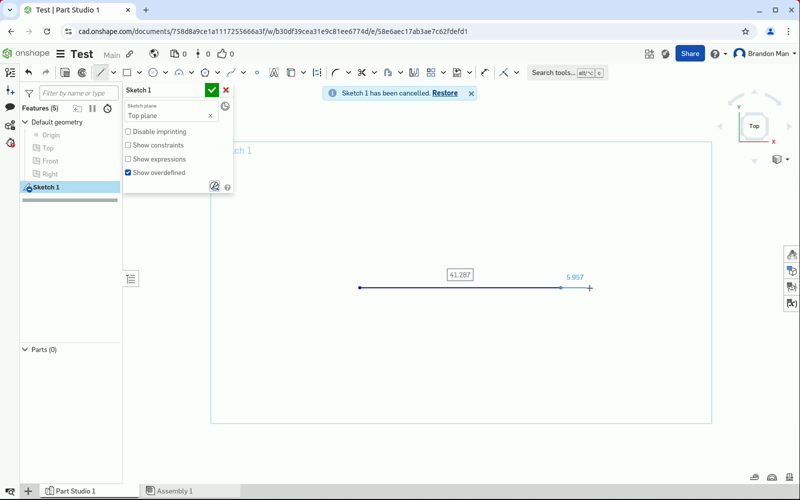
mouse_move(560, 276)
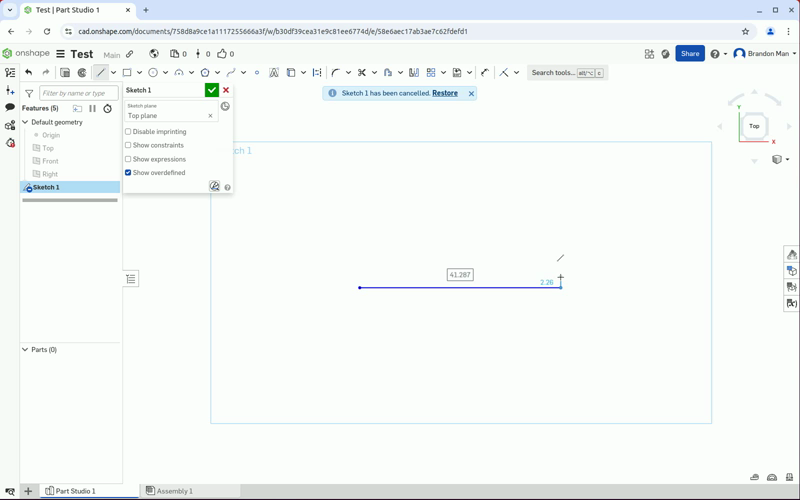
click(560, 276)
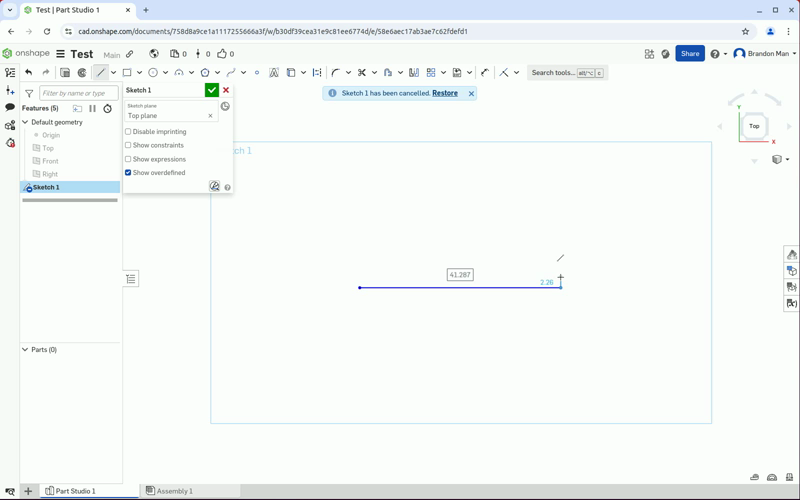
key_up(shift)
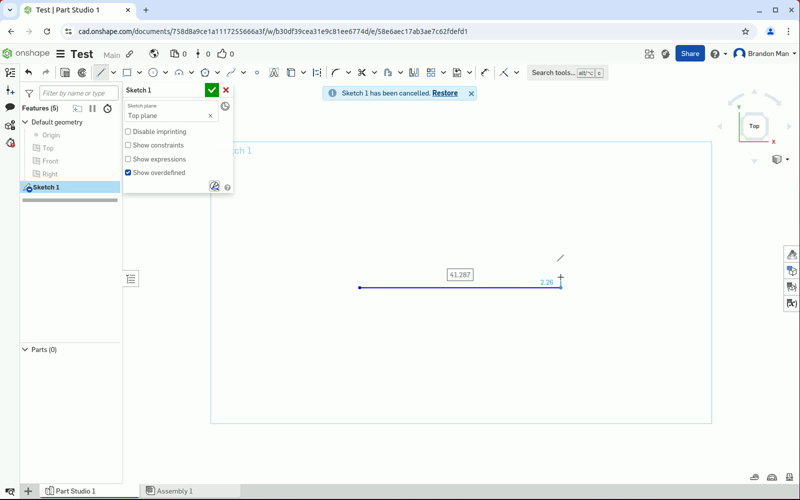
key_down(shift)
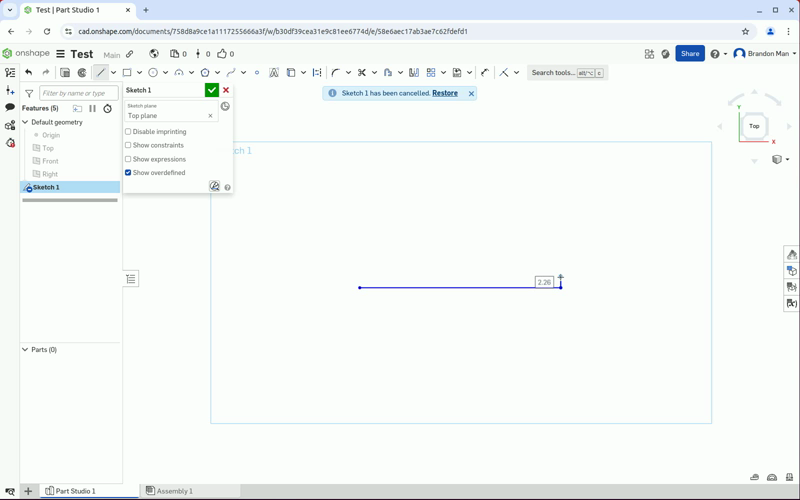
mouse_move(359, 276)
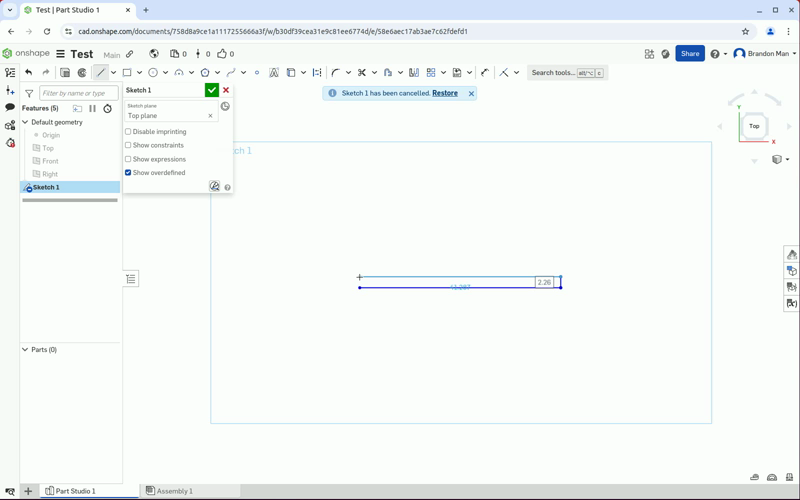
click(359, 276)
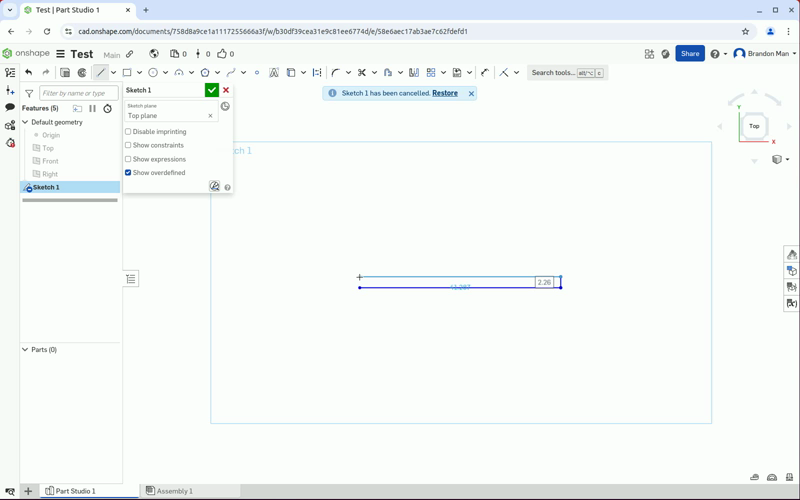
key_up(shift)
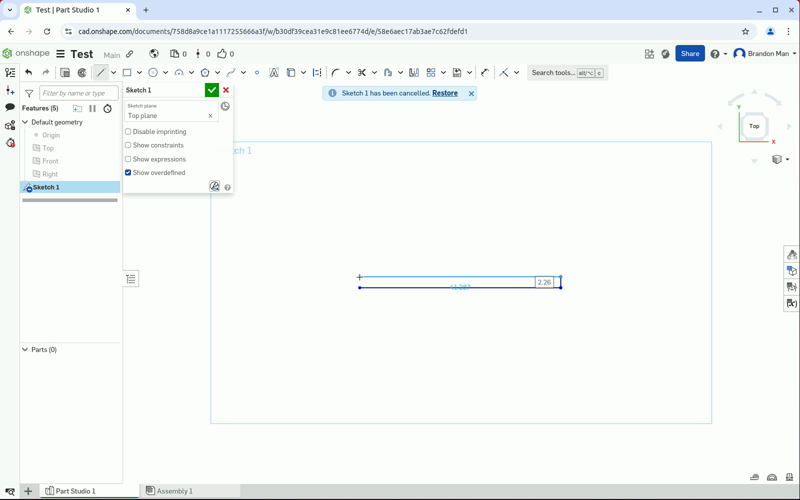
mouse_move(389, 276)
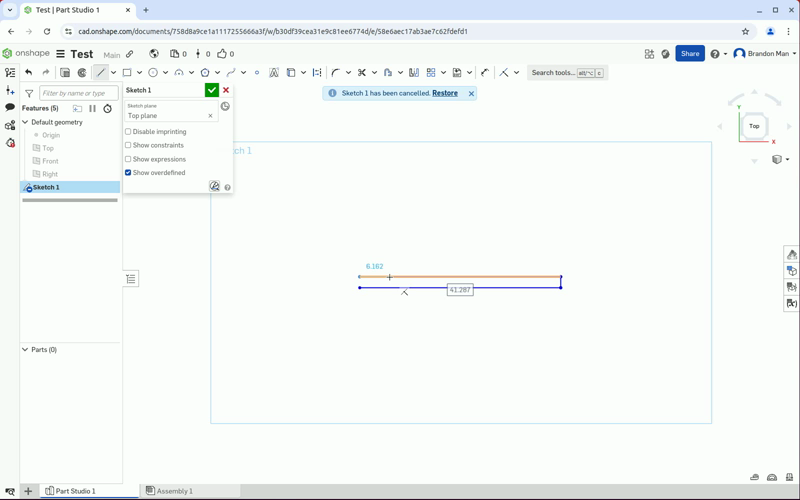
key_down(shift)
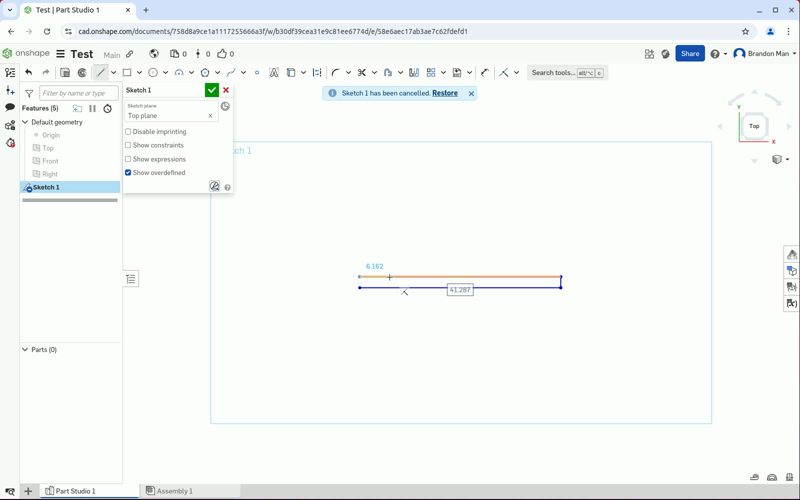
mouse_move(359, 287)
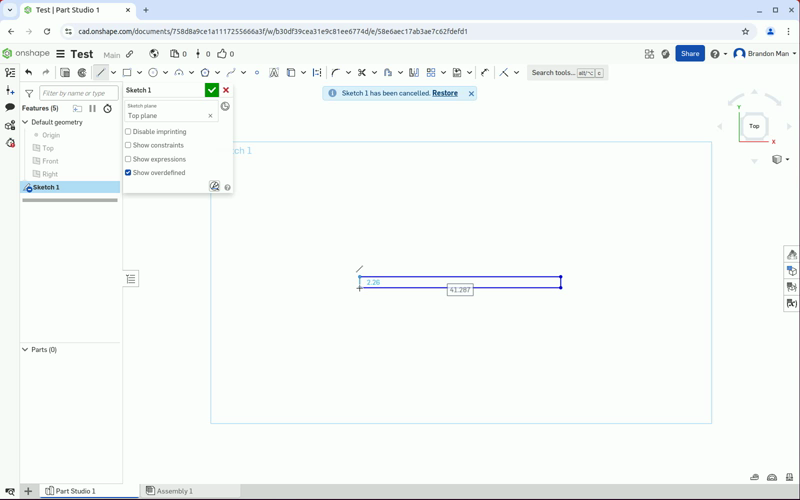
key_up(shift)
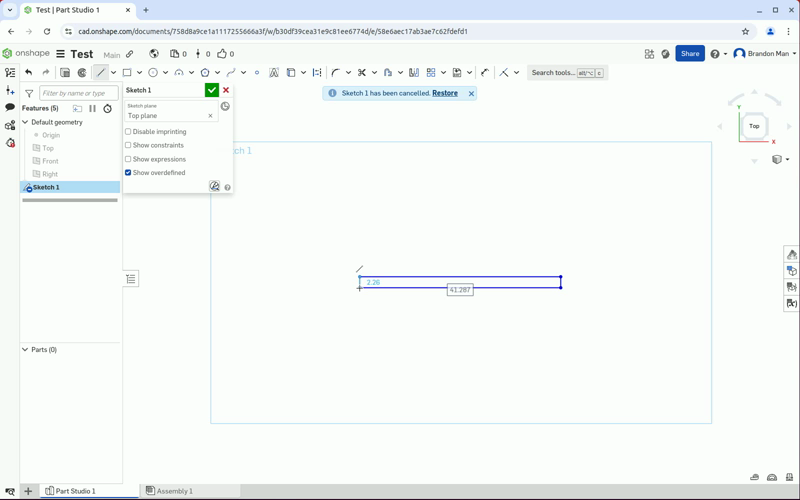
click(359, 287)
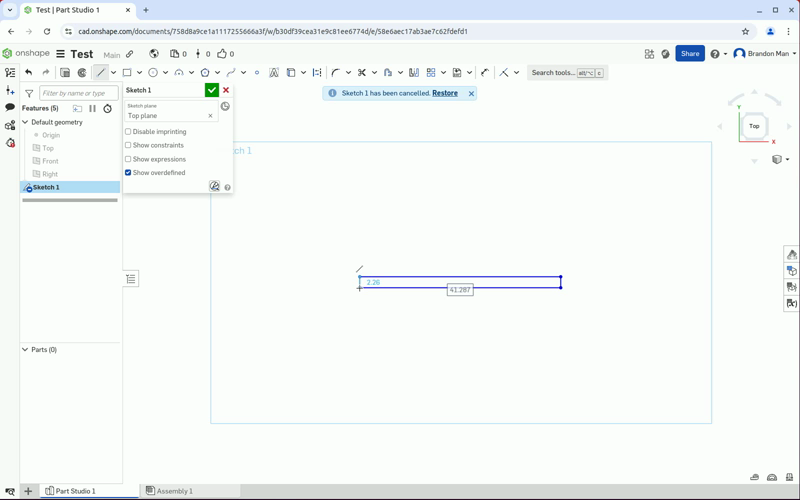
key(esc)
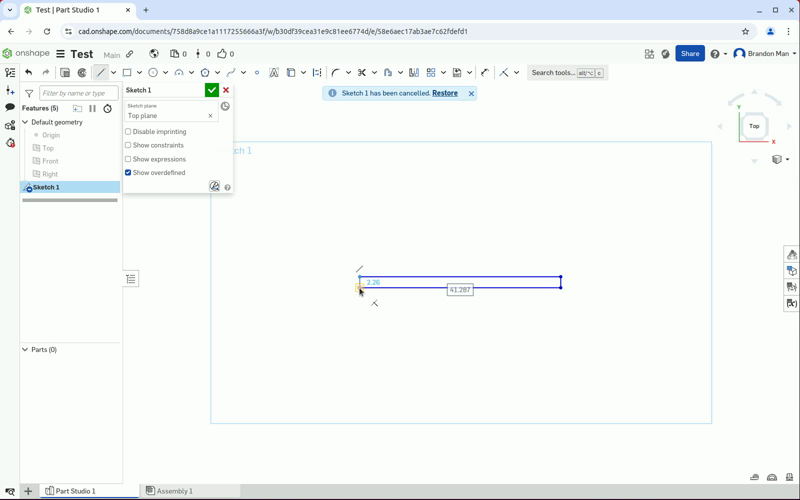
key(l)
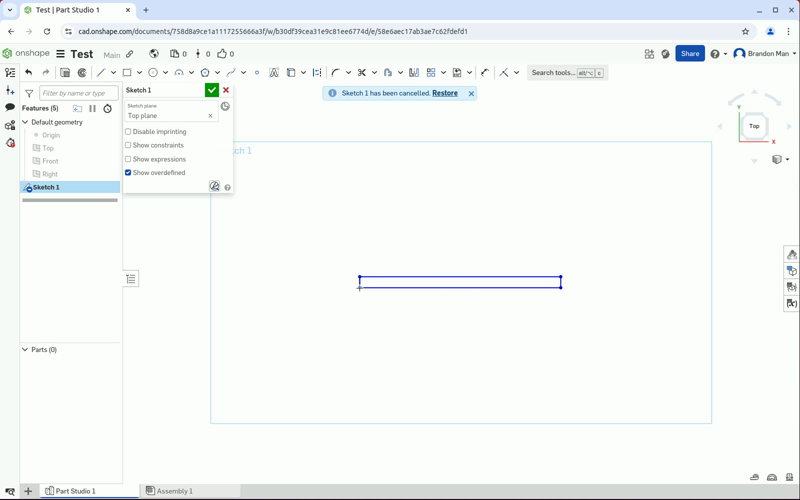
key_down(shift)
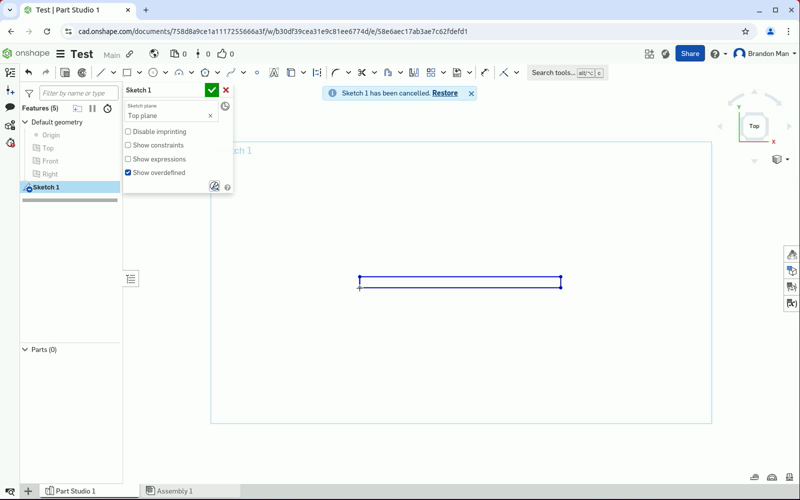
mouse_move(359, 287)
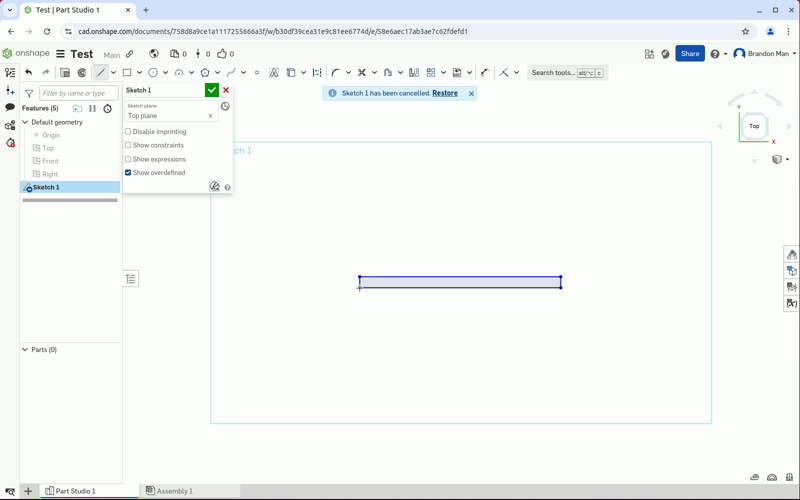
click(359, 287)
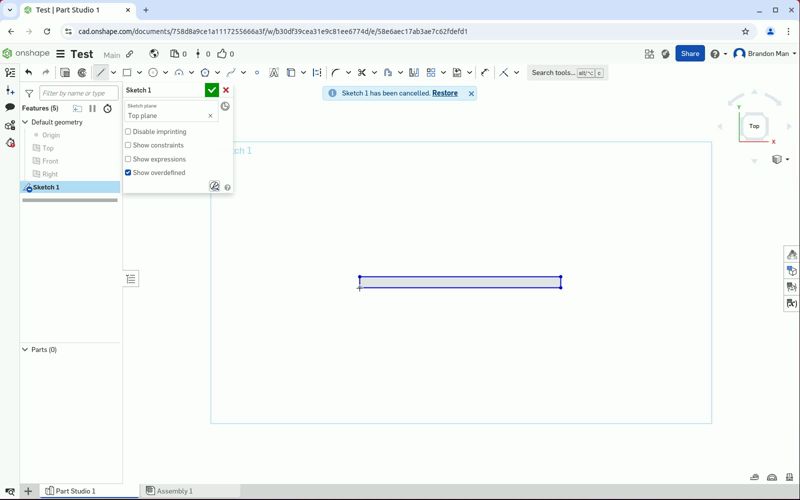
key_up(shift)
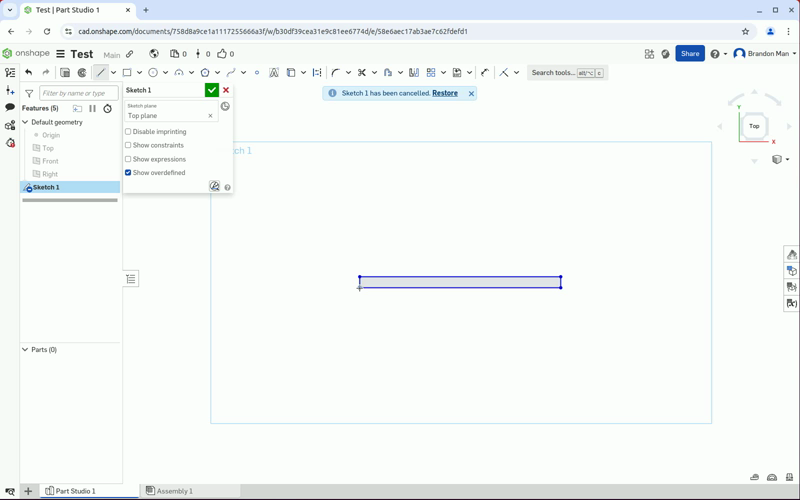
key_down(shift)
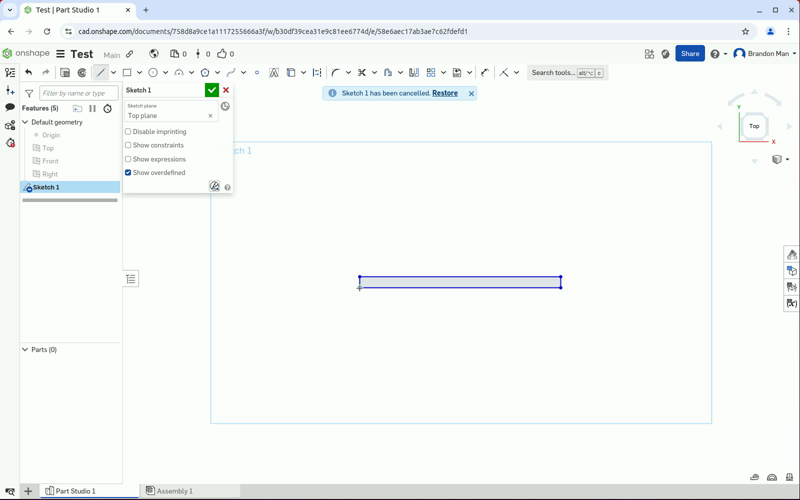
mouse_move(560, 287)
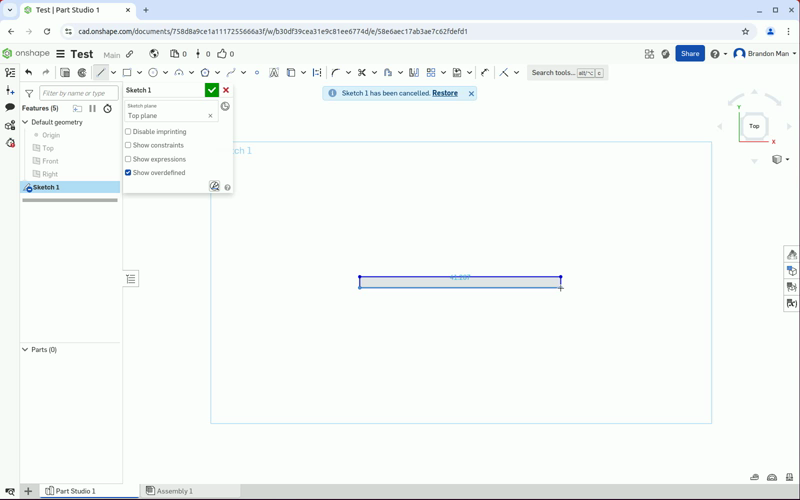
click(560, 287)
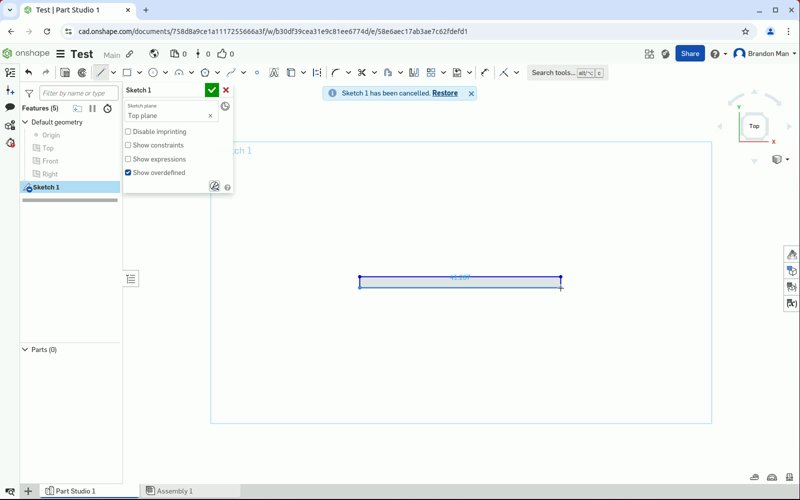
key_up(shift)
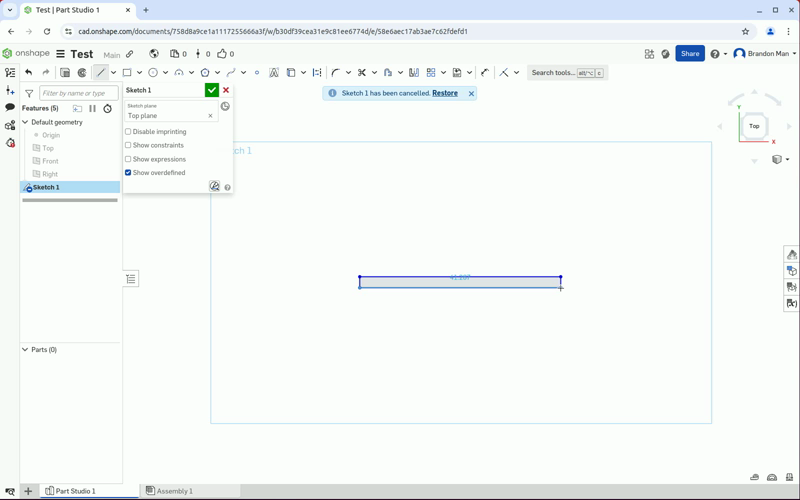
key_down(shift)
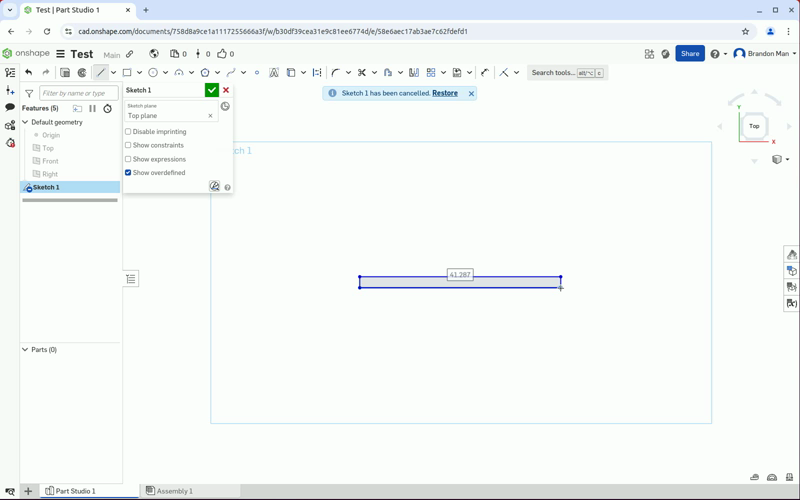
mouse_move(589, 287)
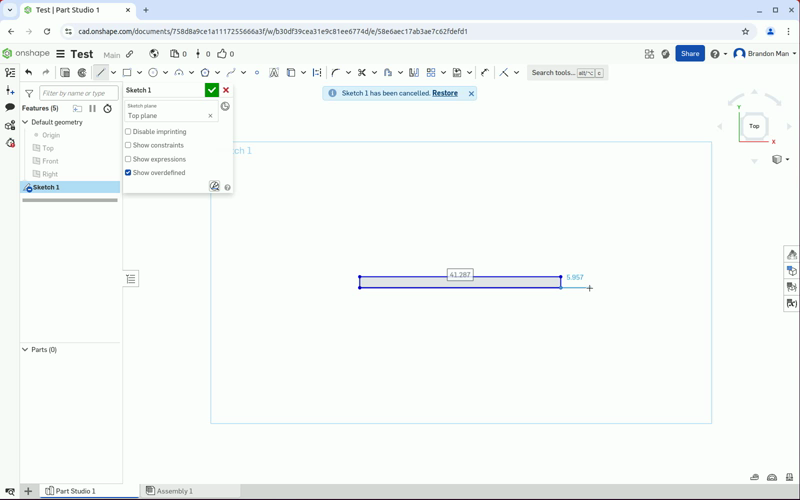
mouse_move(560, 279)
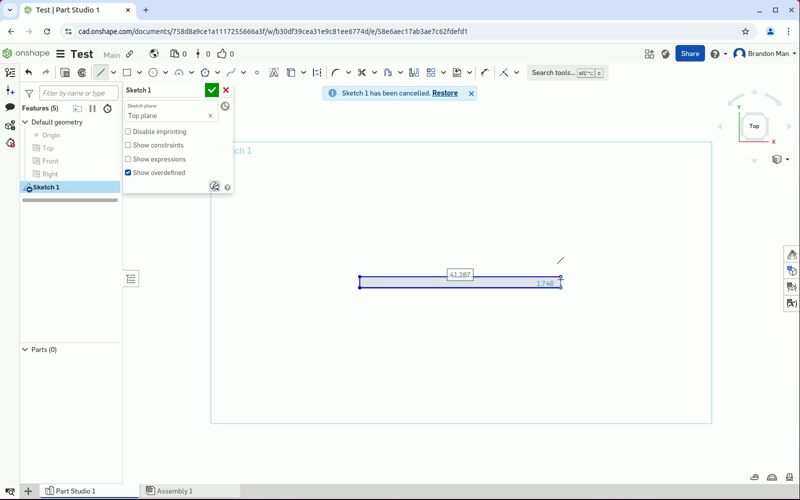
scroll(6)
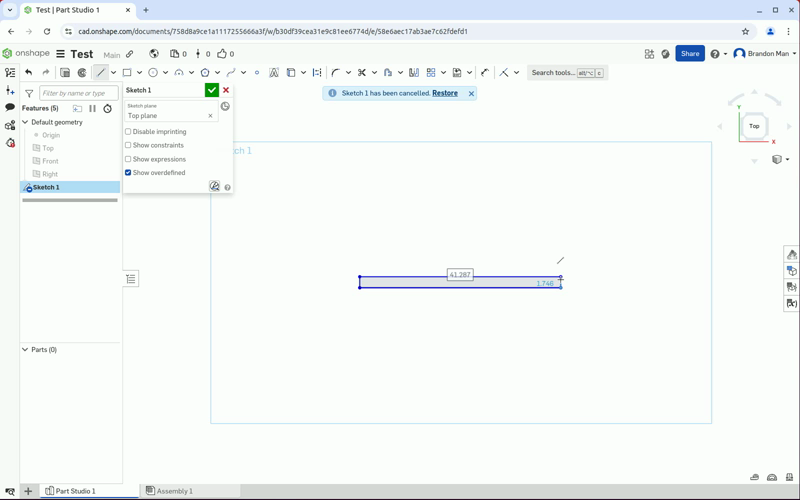
scroll(6)
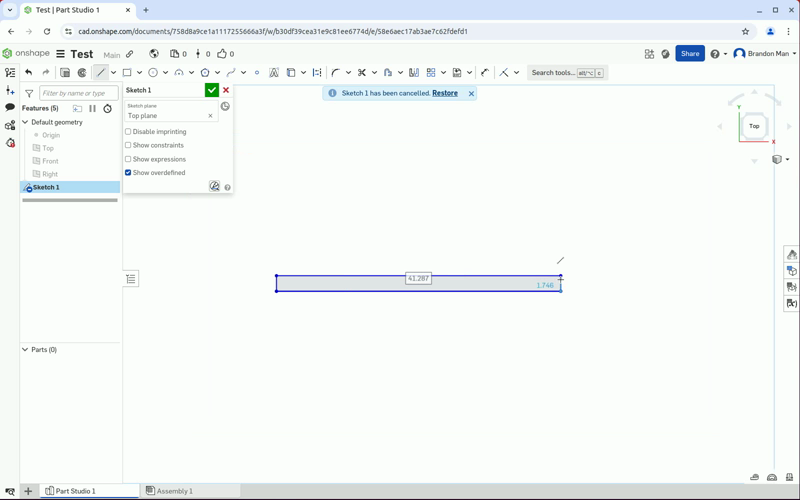
scroll(6)
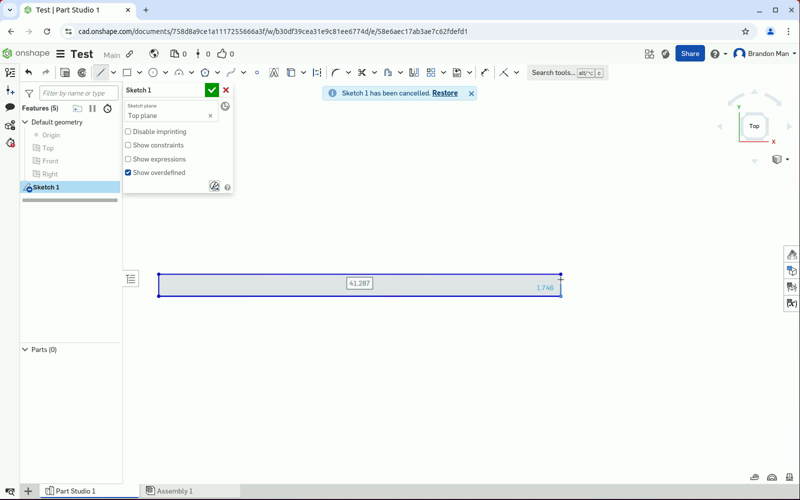
scroll(6)
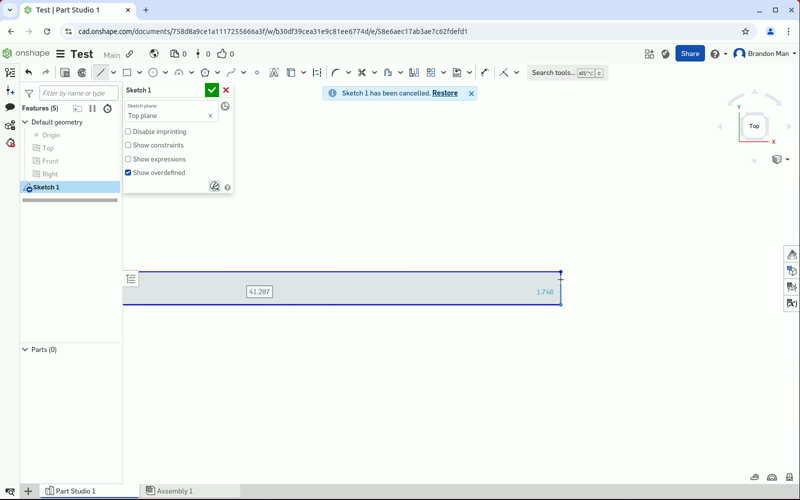
scroll(6)
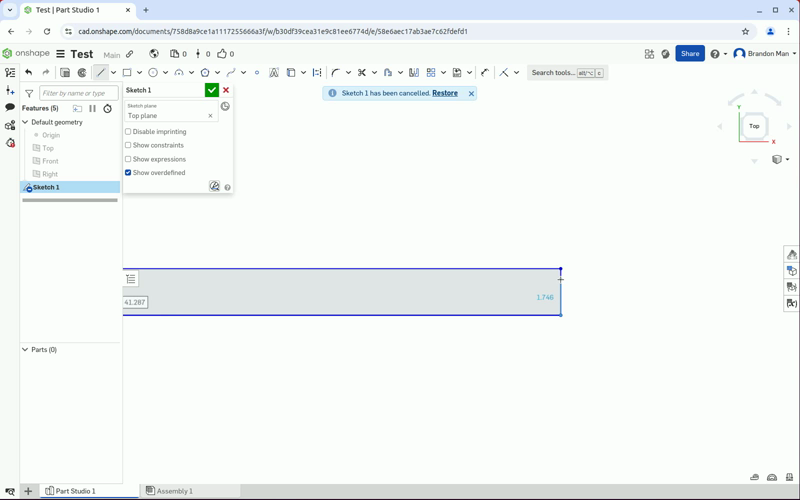
scroll(6)
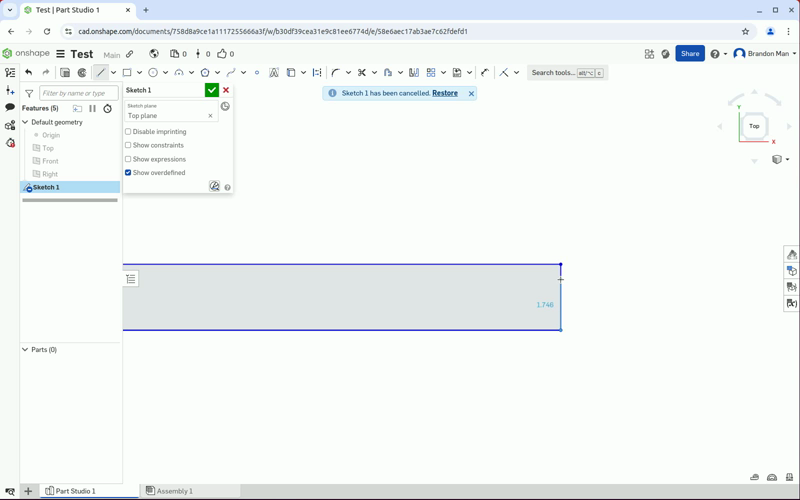
scroll(6)
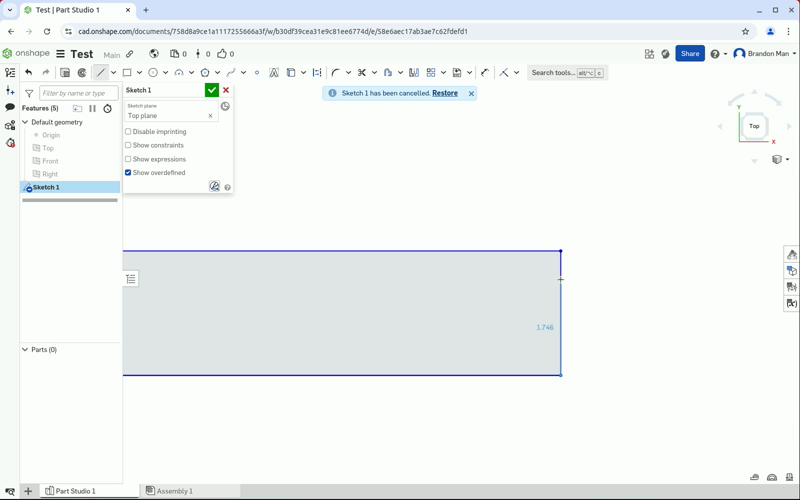
click(560, 279)
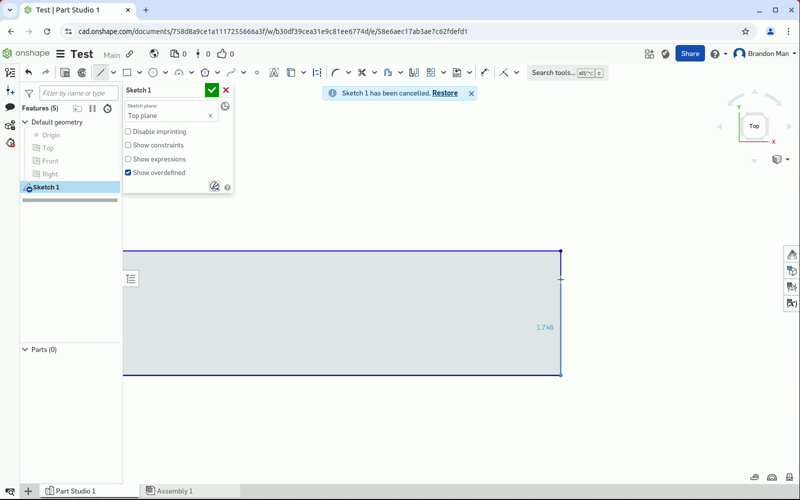
scroll(-6)
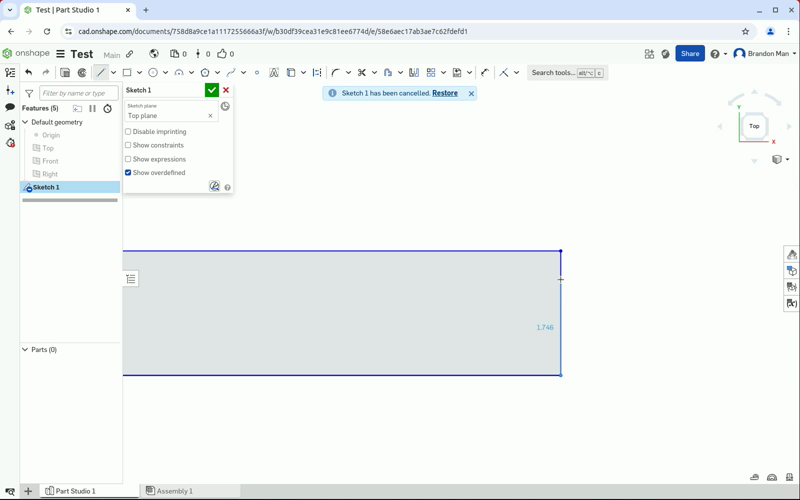
scroll(-6)
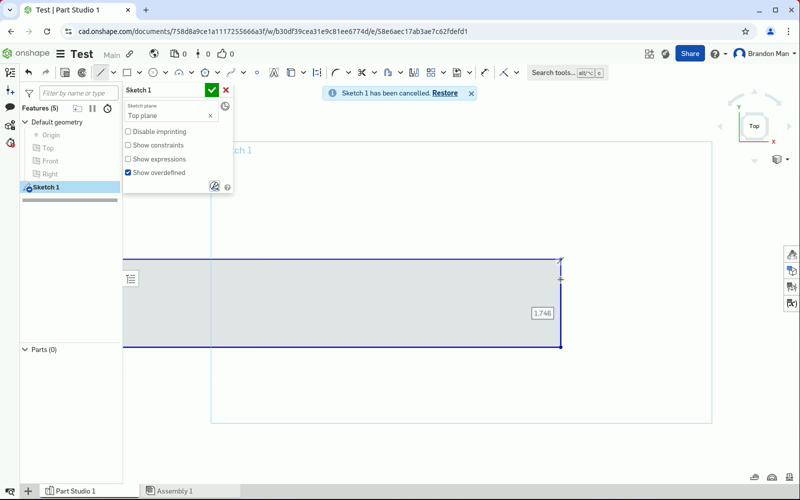
scroll(-6)
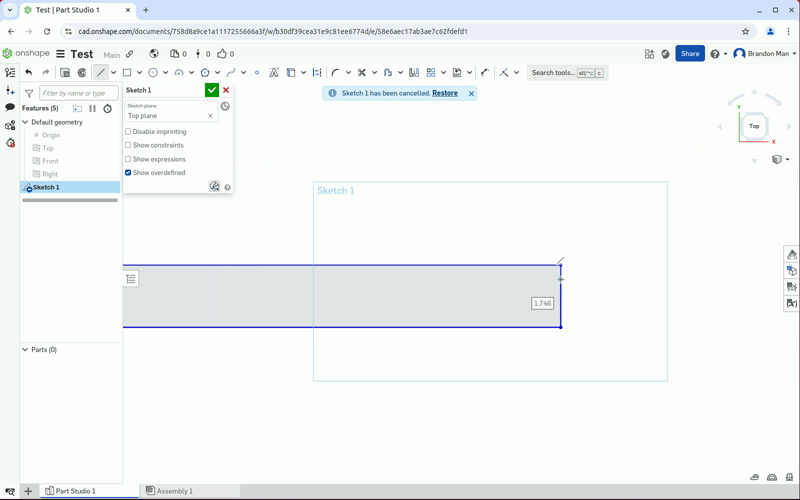
scroll(-6)
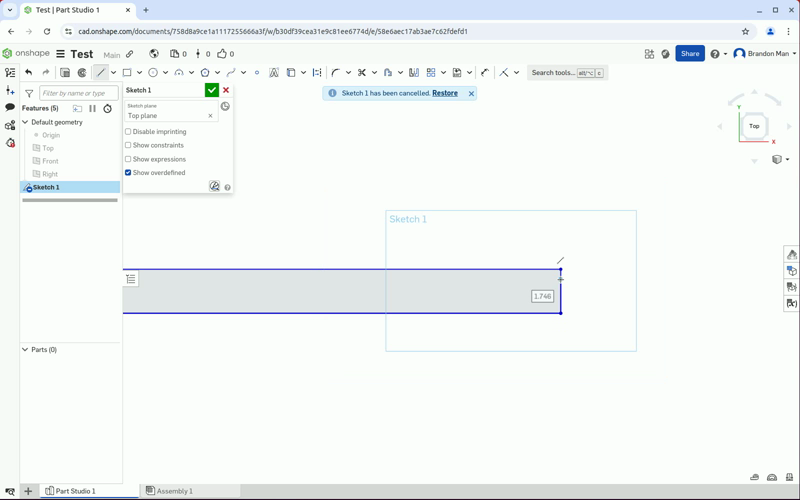
scroll(-6)
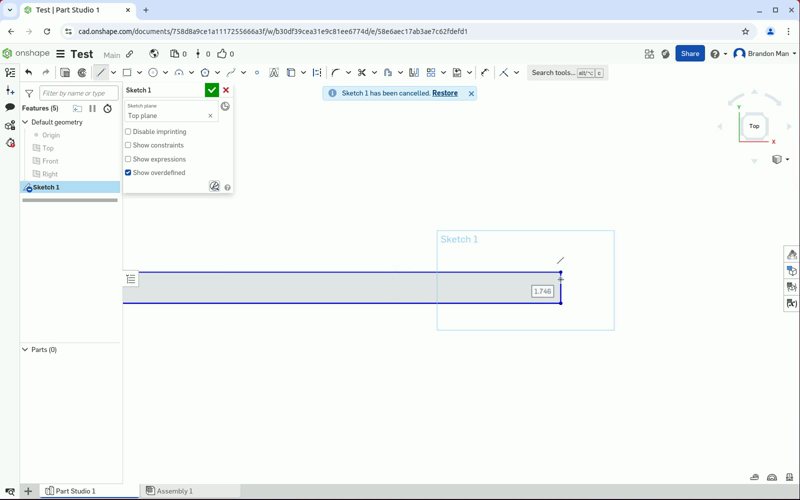
scroll(-6)
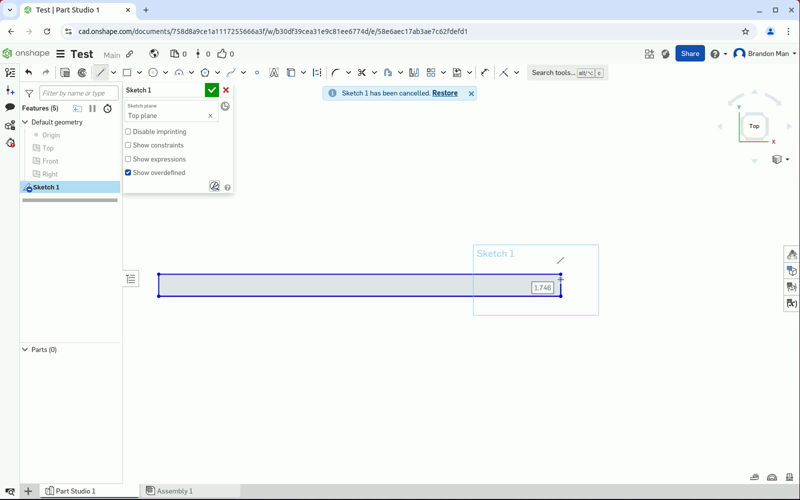
scroll(-6)
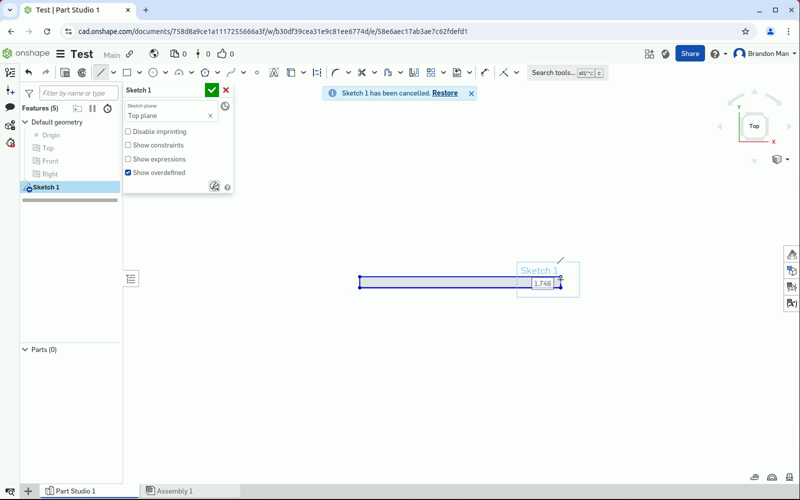
key_up(shift)
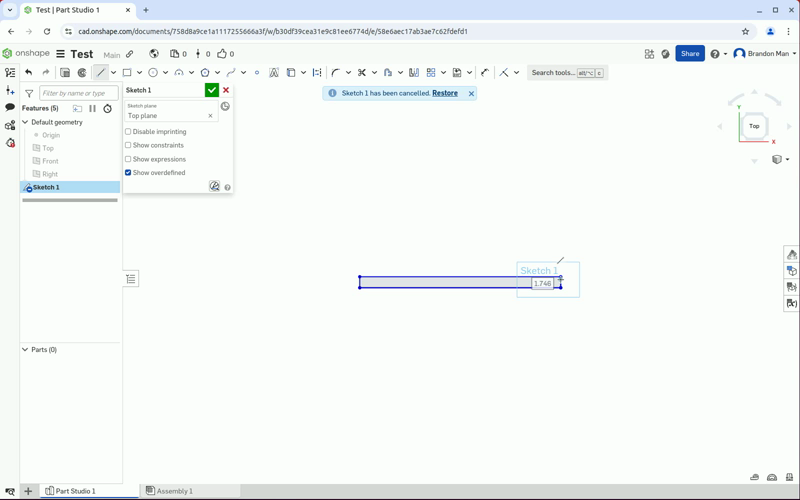
key_down(shift)
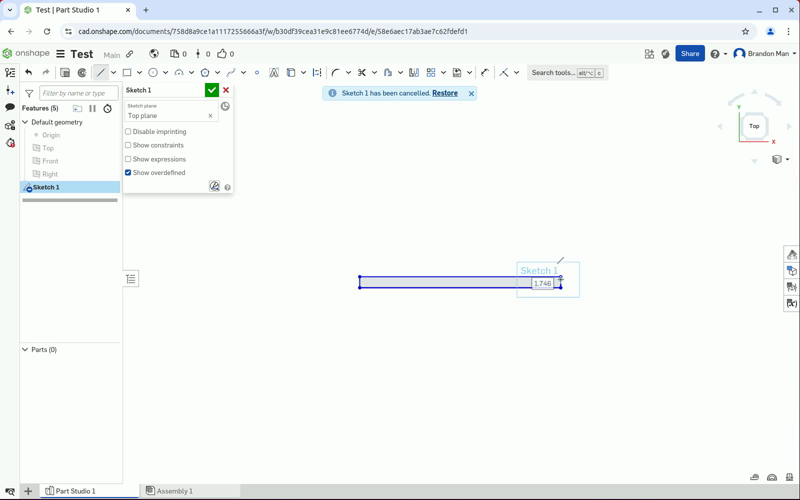
mouse_move(359, 279)
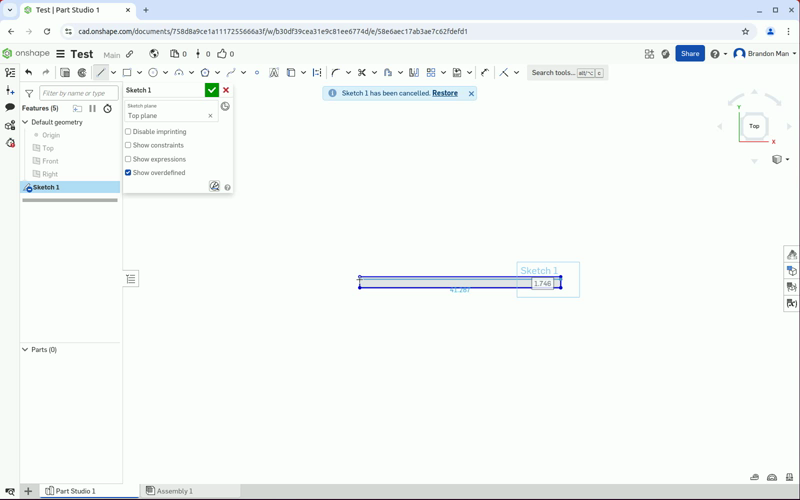
scroll(6)
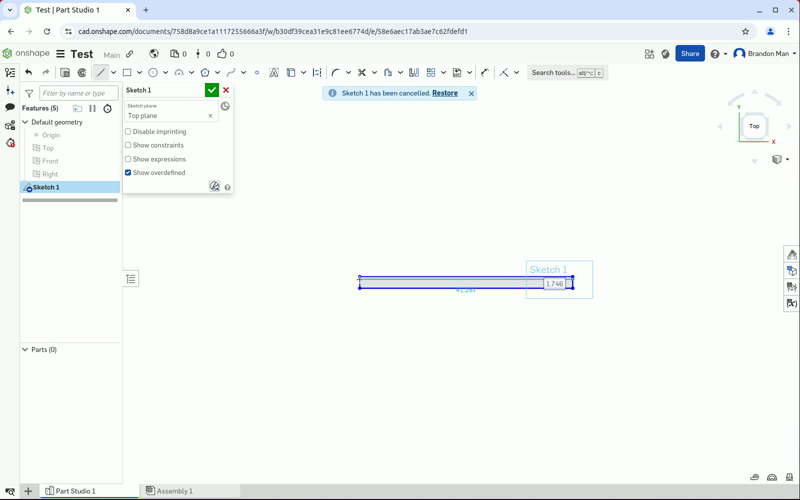
scroll(6)
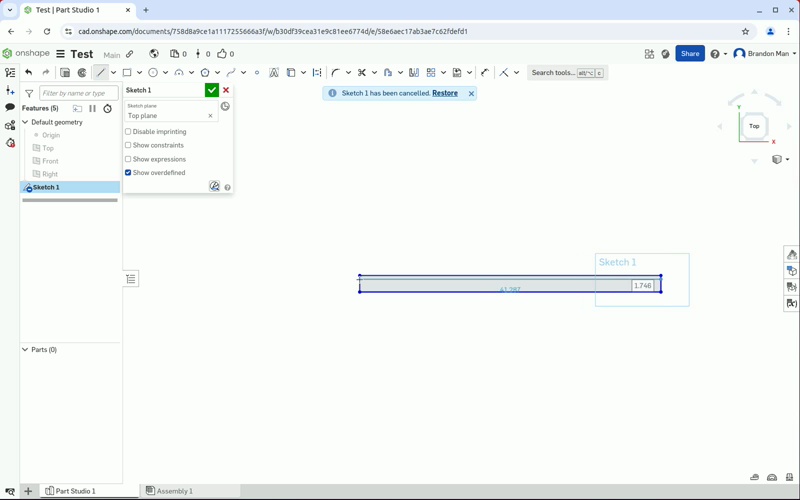
scroll(6)
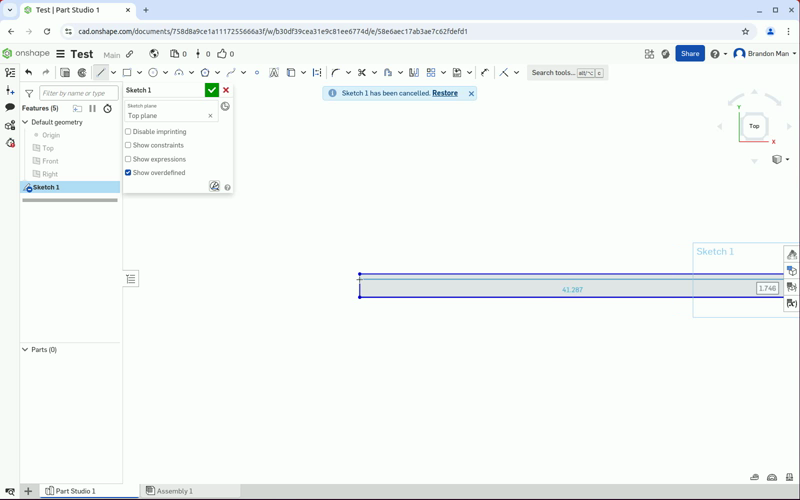
scroll(6)
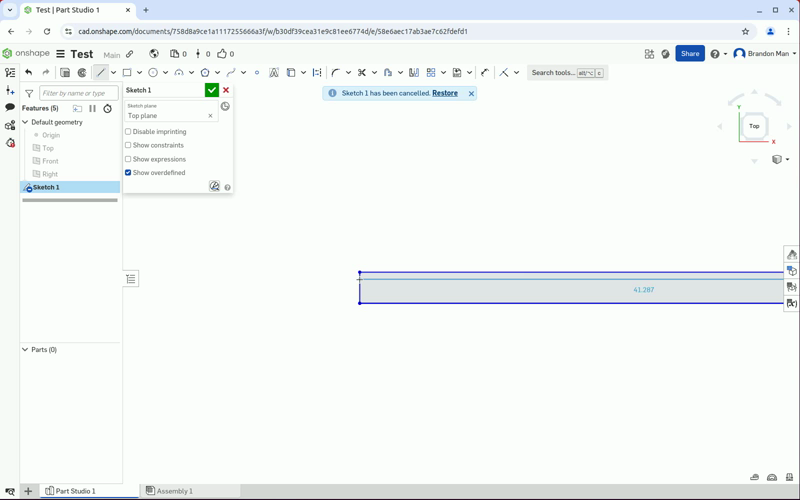
scroll(6)
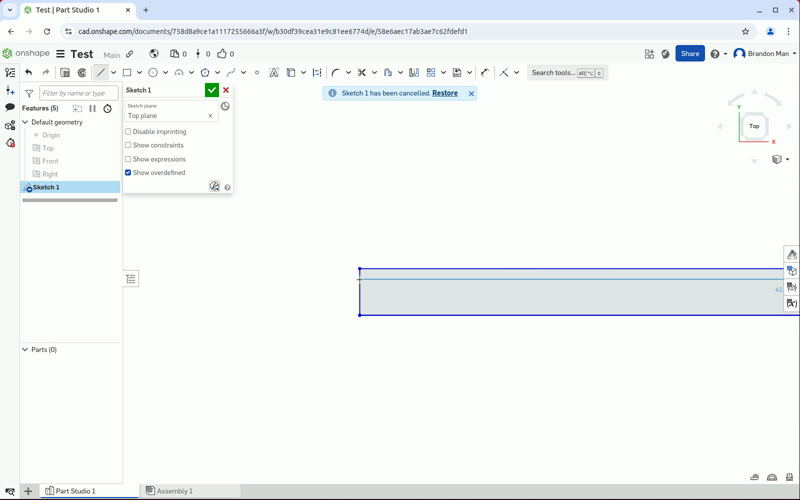
scroll(6)
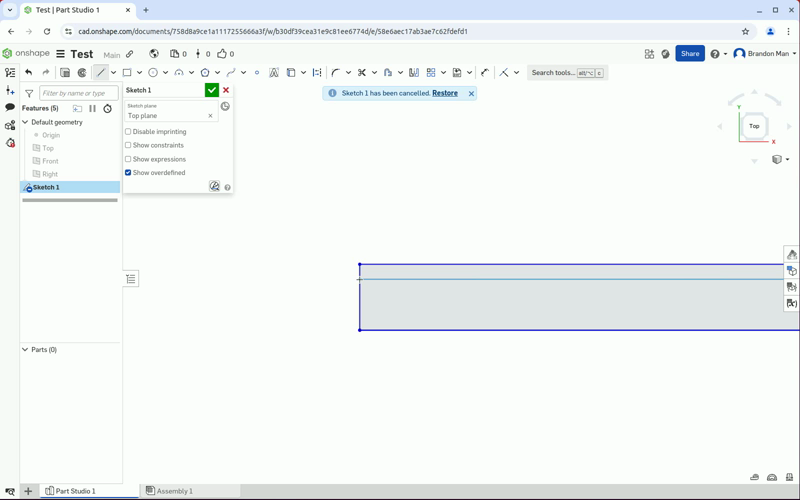
scroll(6)
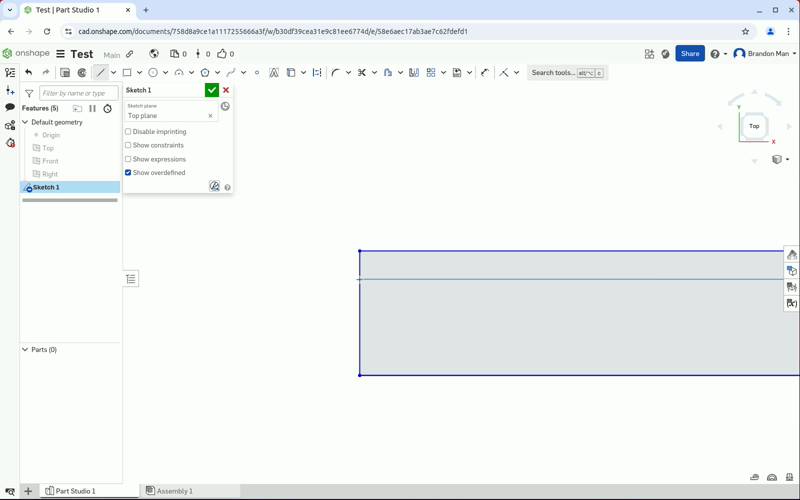
click(359, 279)
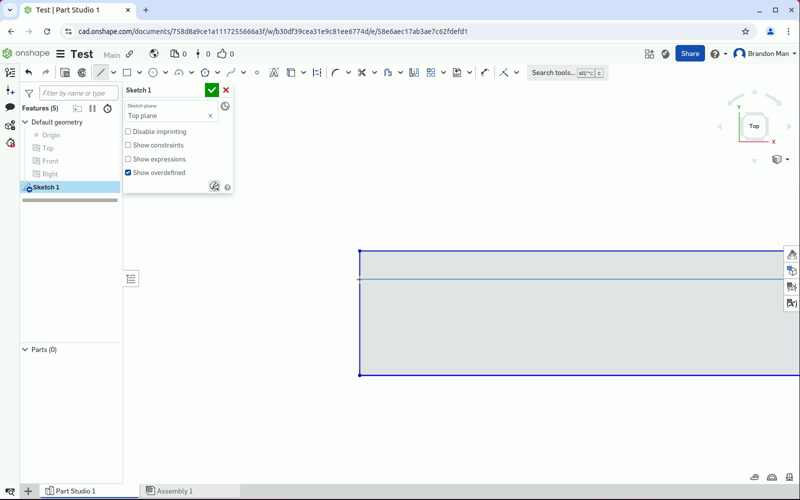
scroll(-6)
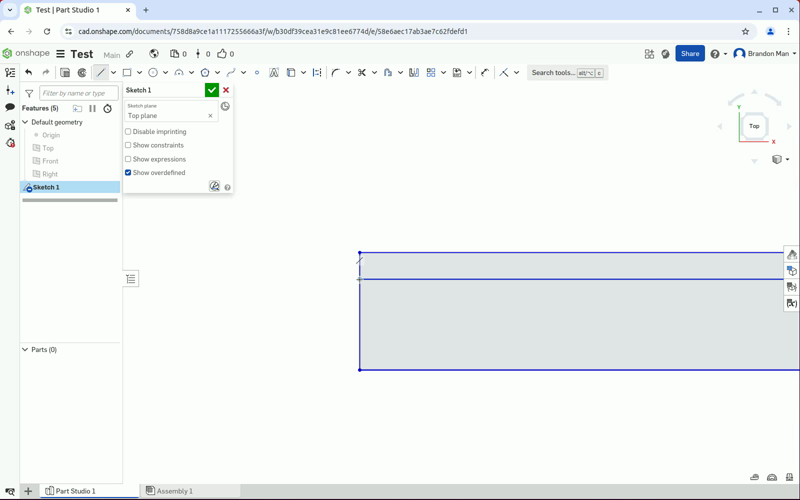
scroll(-6)
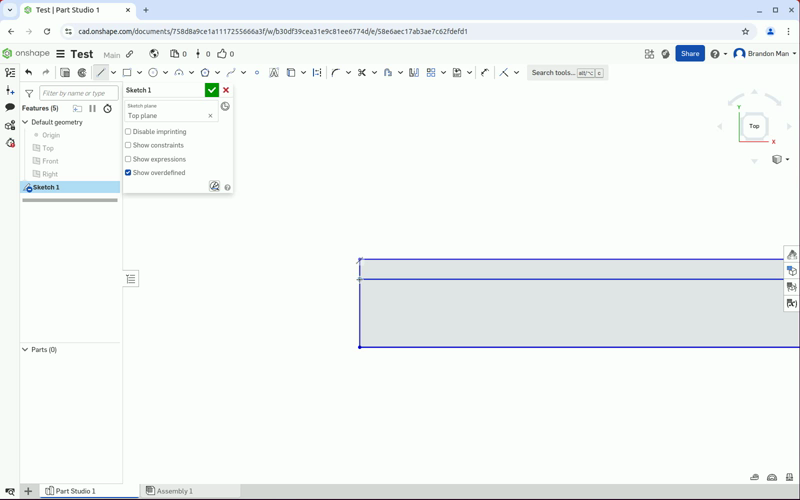
scroll(-6)
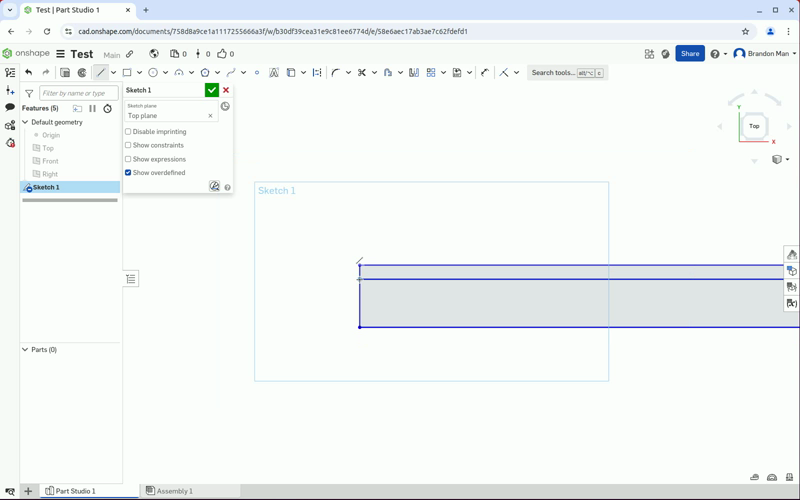
scroll(-6)
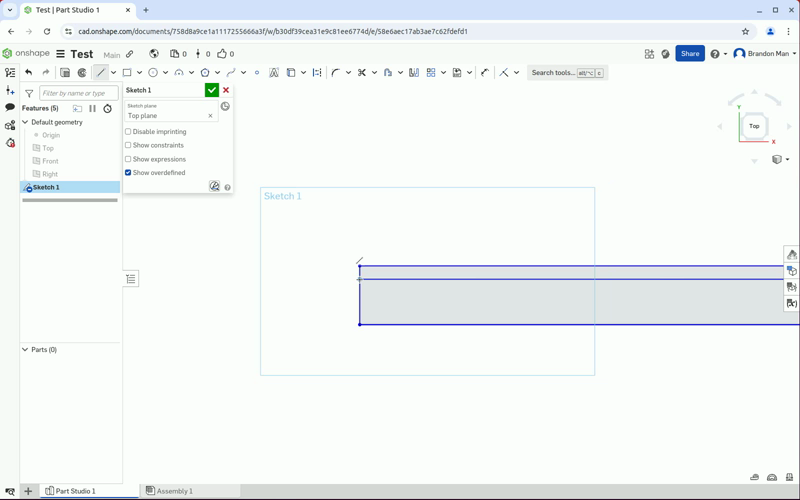
scroll(-6)
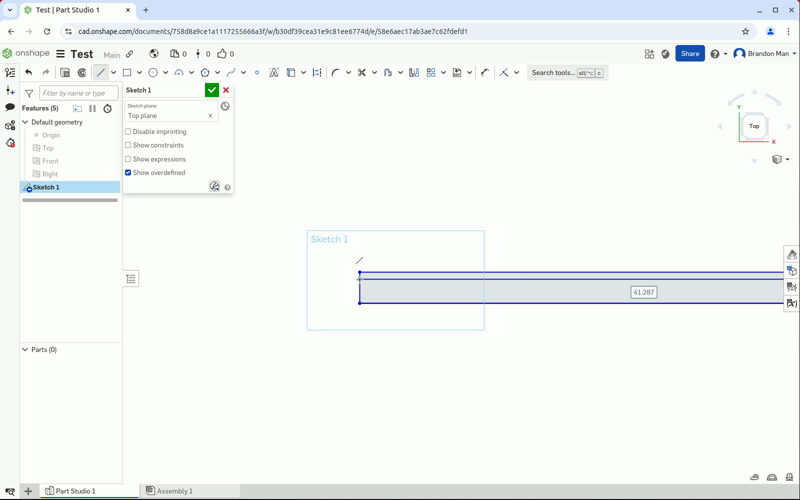
scroll(-6)
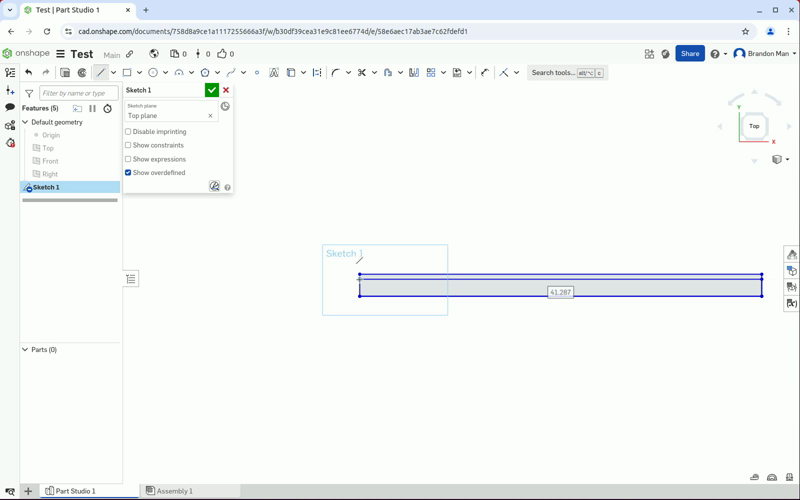
scroll(-6)
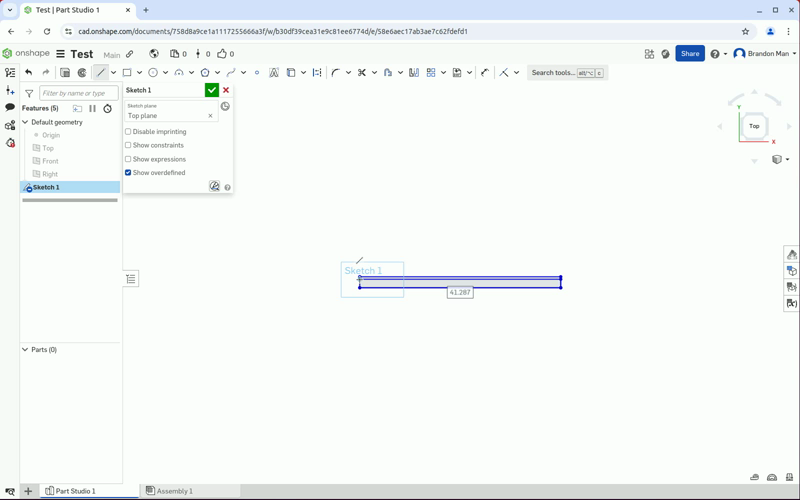
key_up(shift)
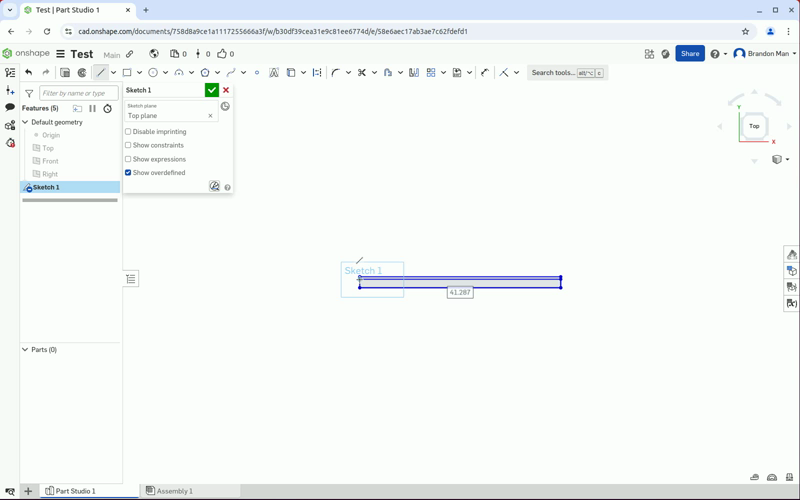
mouse_move(389, 279)
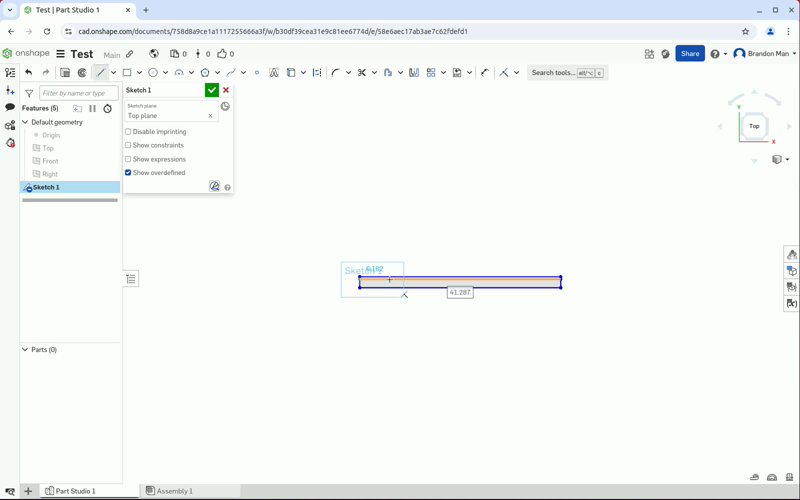
key_down(shift)
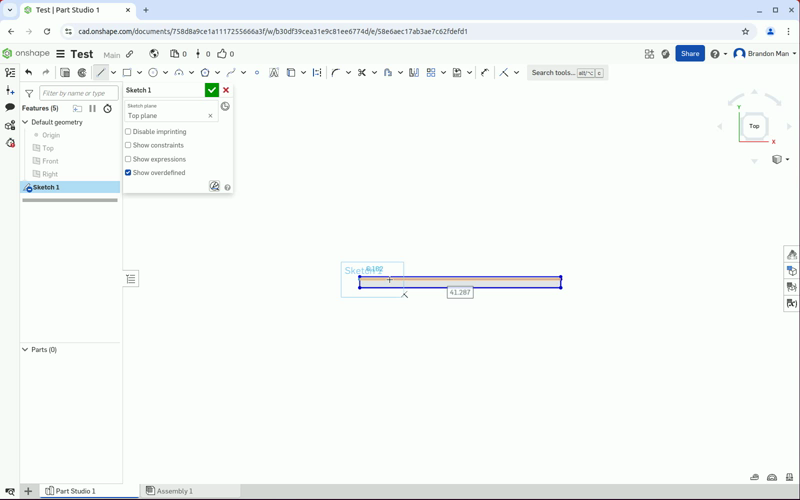
mouse_move(359, 287)
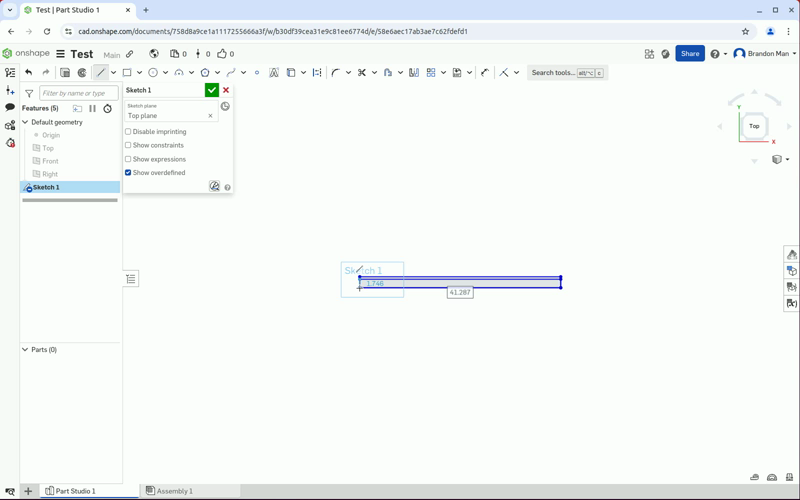
key_up(shift)
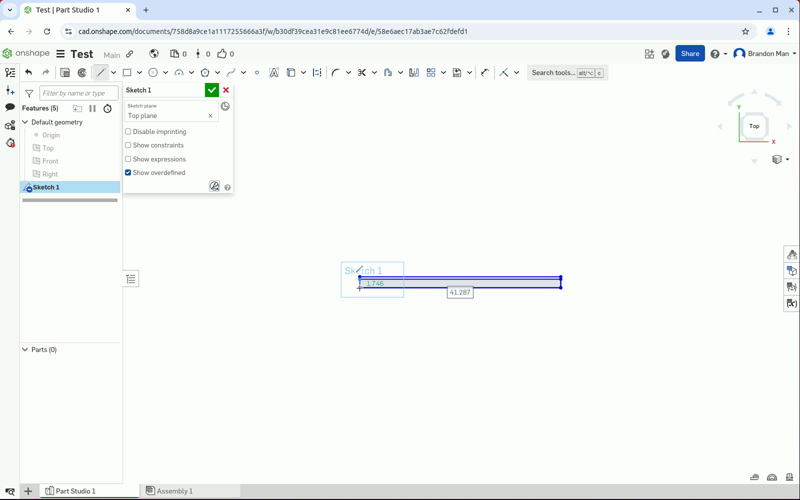
click(359, 287)
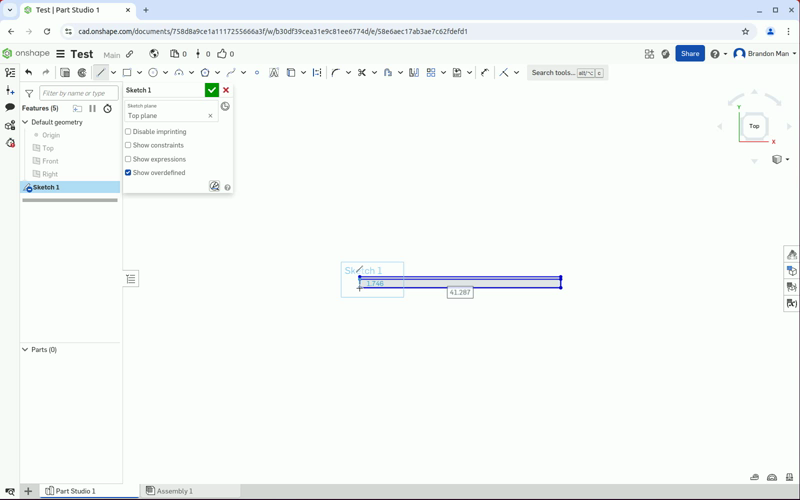
key(esc)
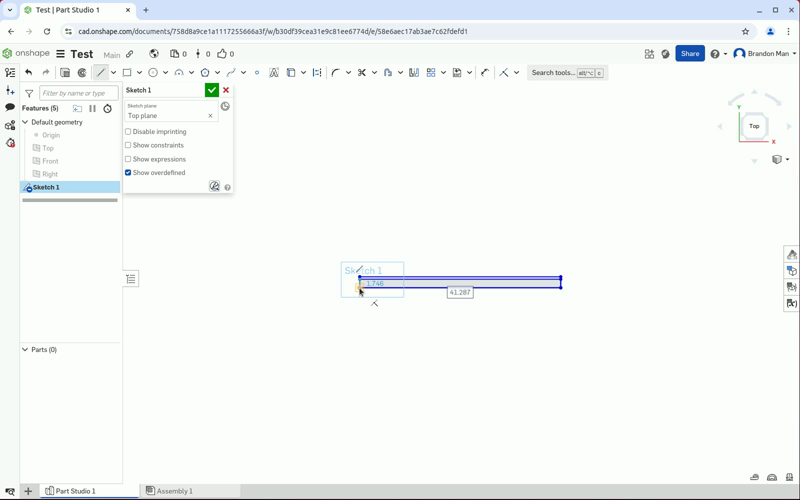
mouse_move(438, 277)
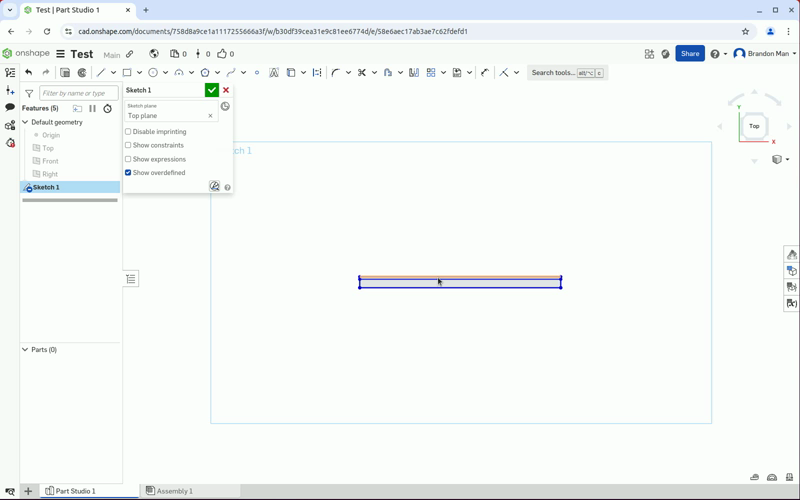
scroll(6)
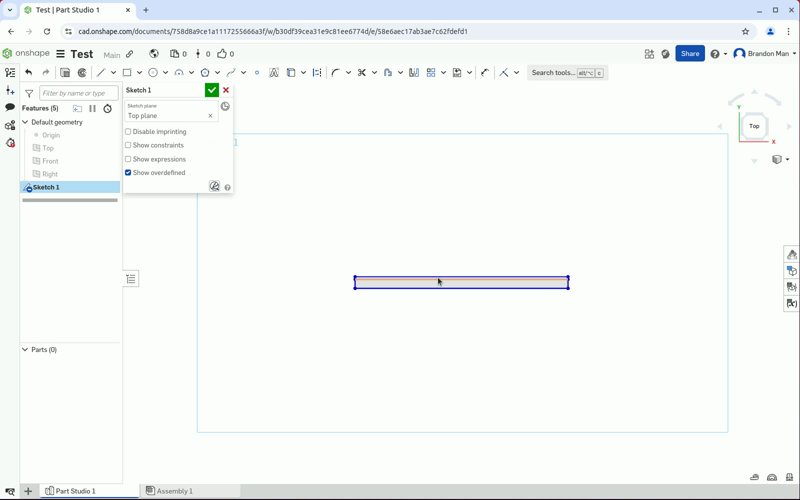
scroll(6)
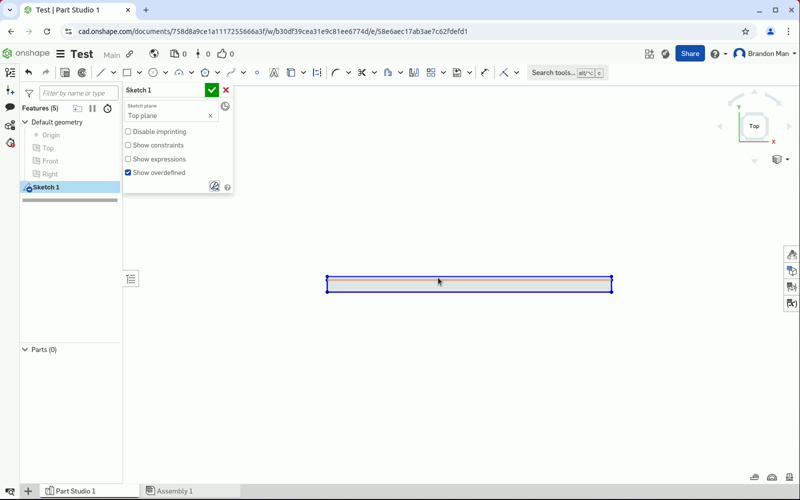
scroll(6)
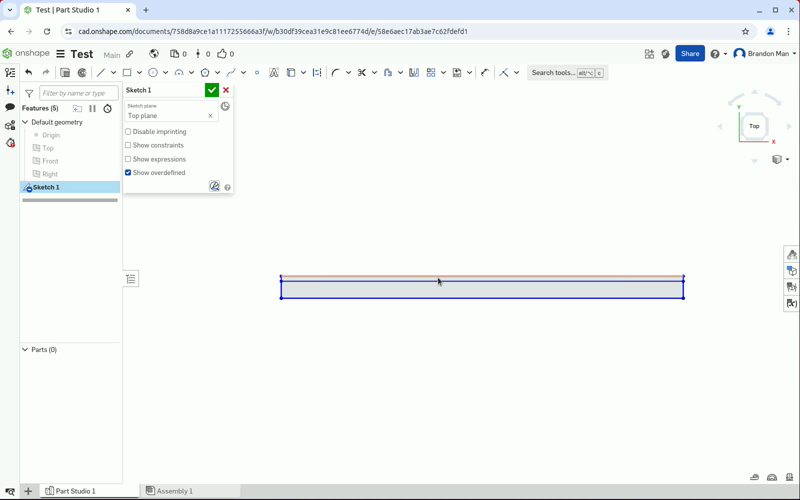
scroll(6)
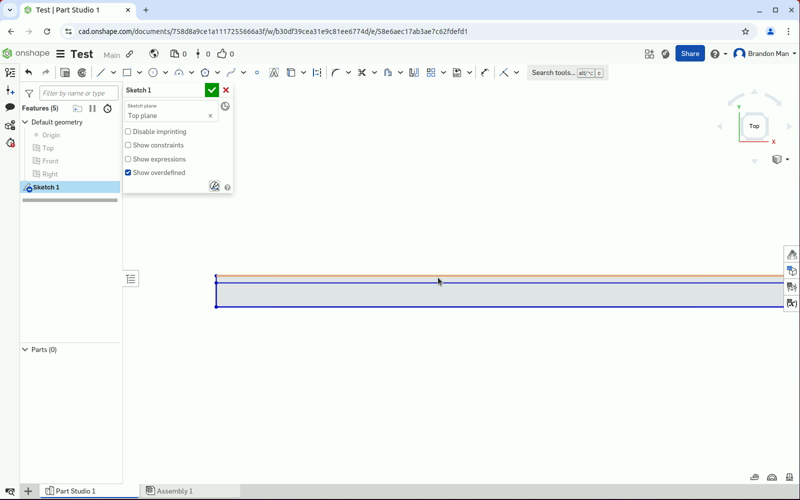
scroll(6)
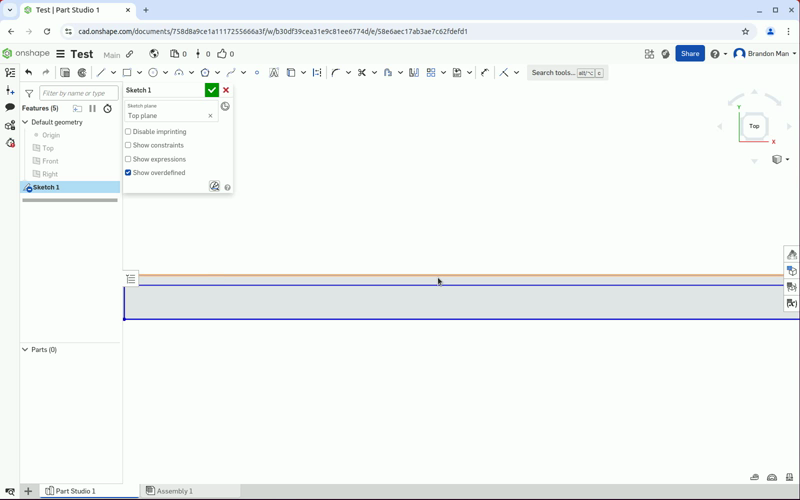
scroll(6)
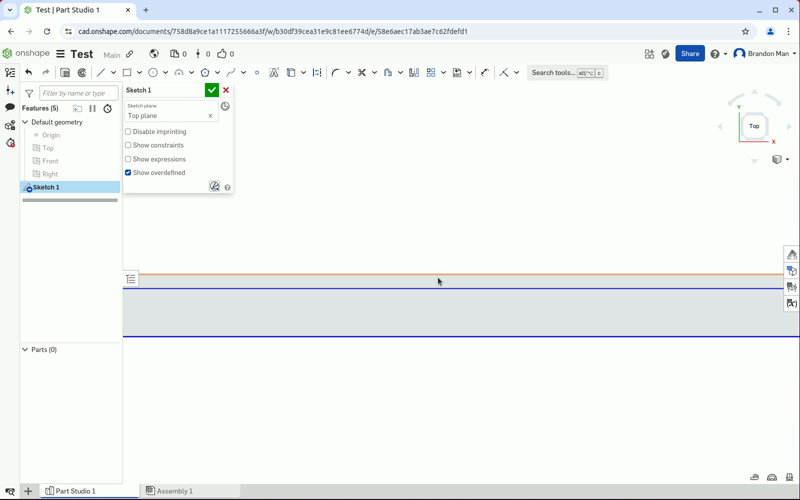
scroll(6)
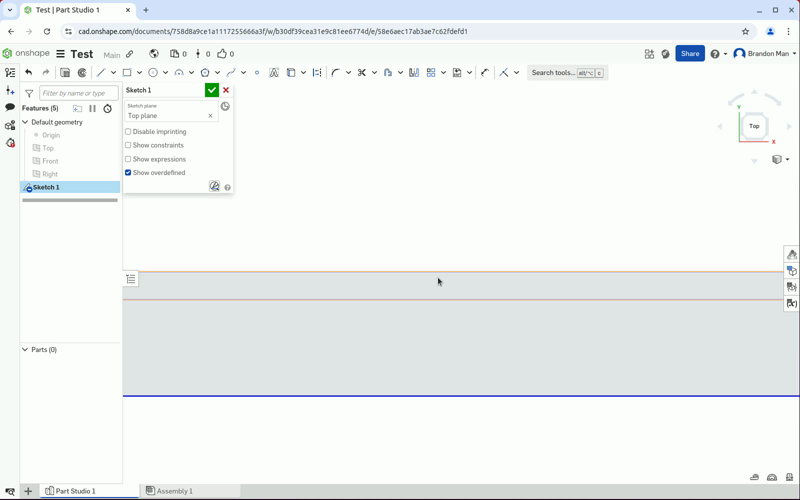
click(438, 277)
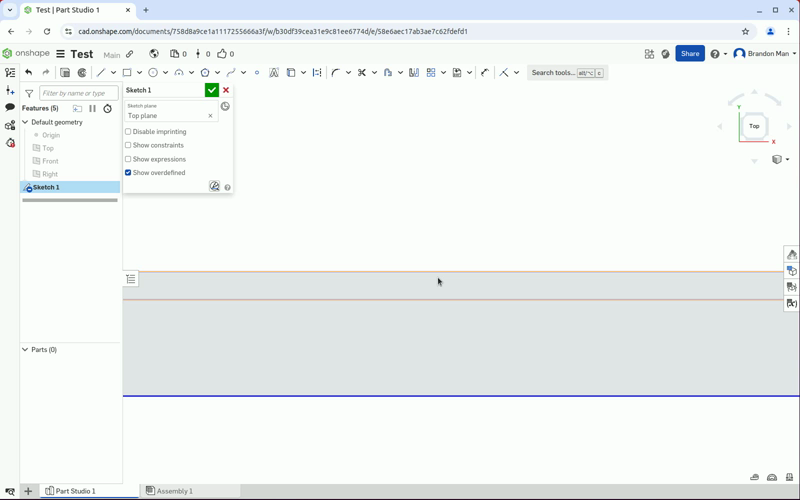
scroll(-6)
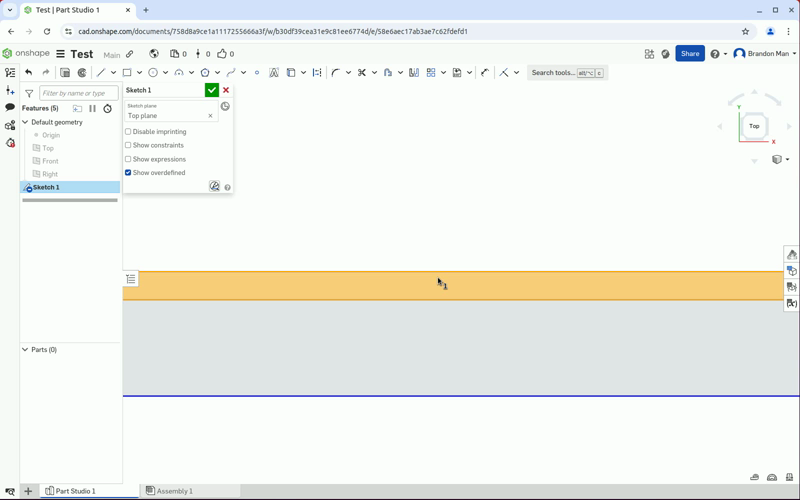
scroll(-6)
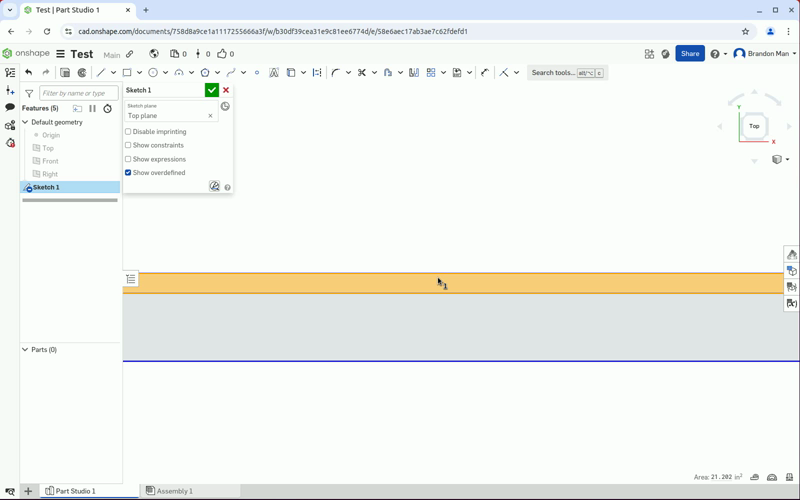
scroll(-6)
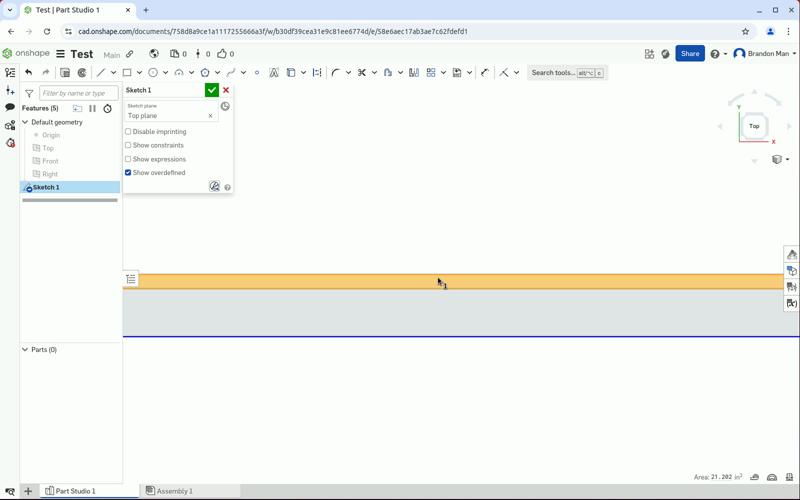
scroll(-6)
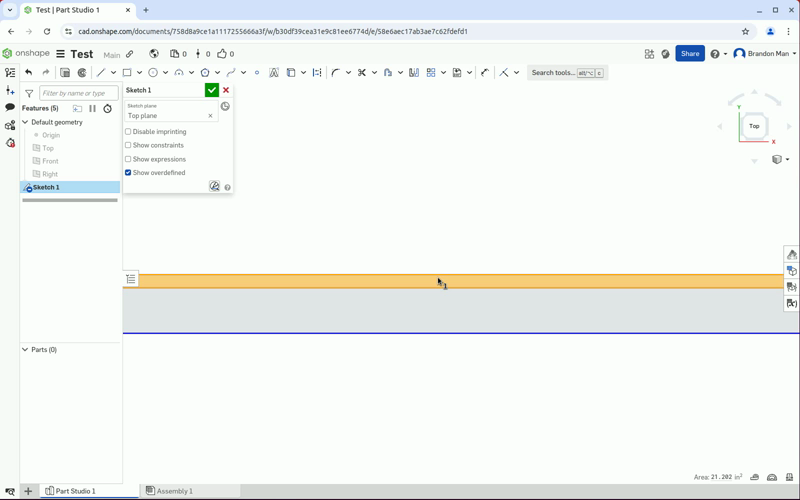
scroll(-6)
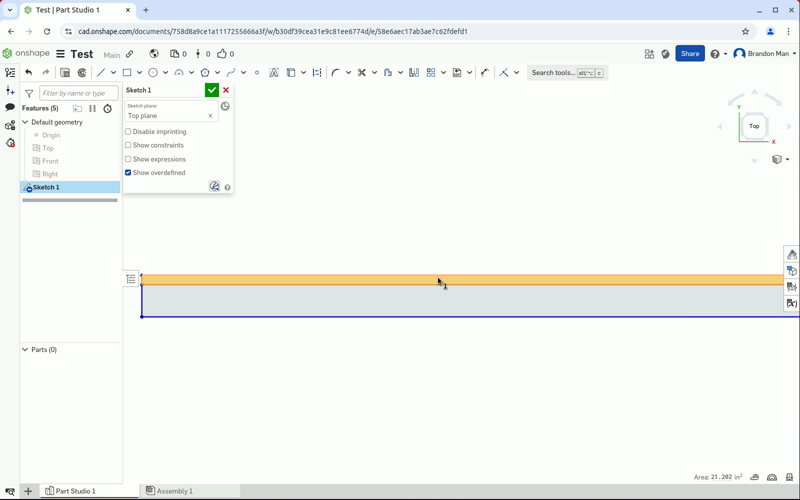
scroll(-6)
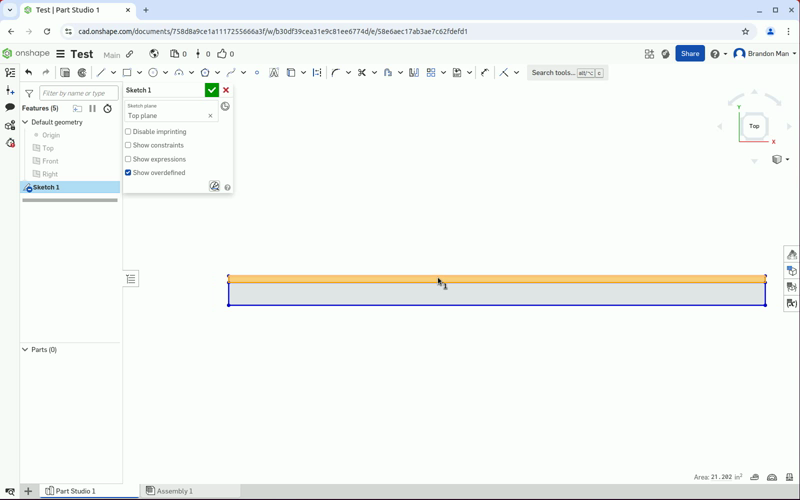
scroll(-6)
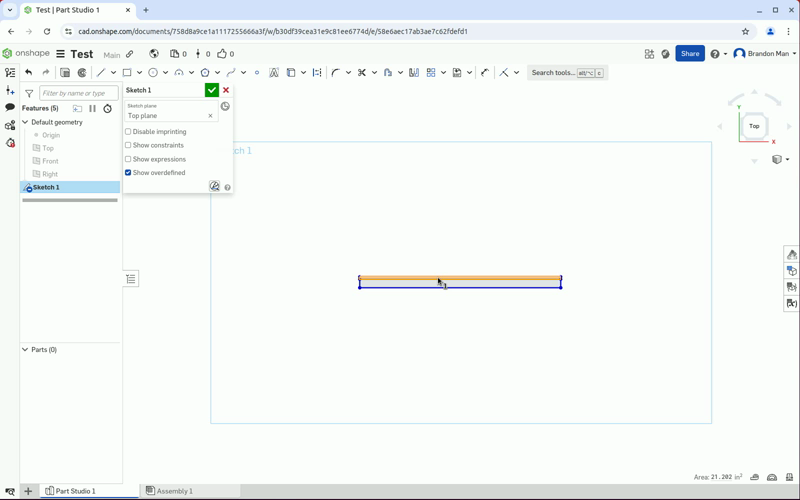
mouse_move(73, 352)
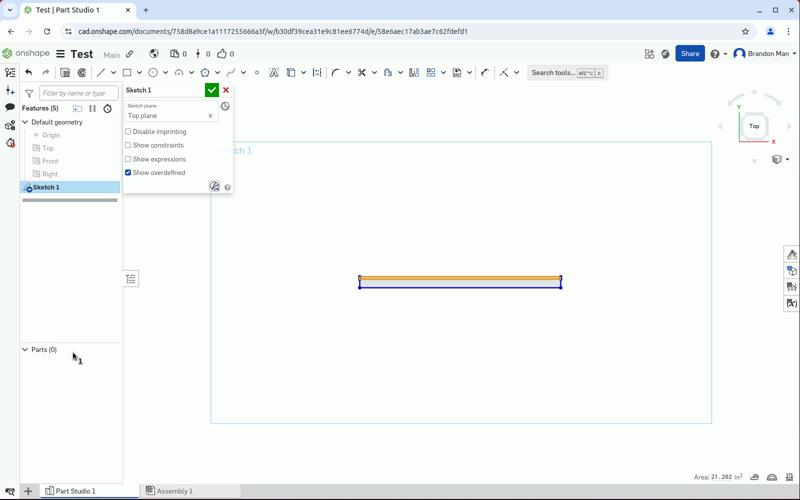
key(shift+y)
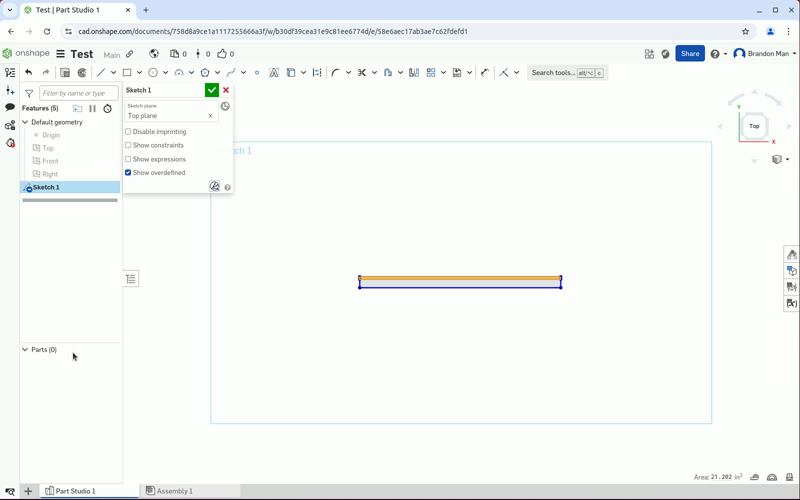
key(shift+e)
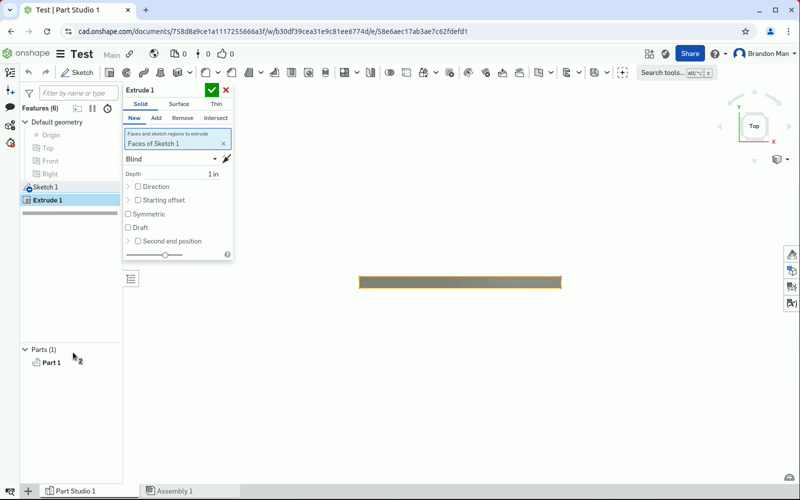
mouse_move(143, 106)
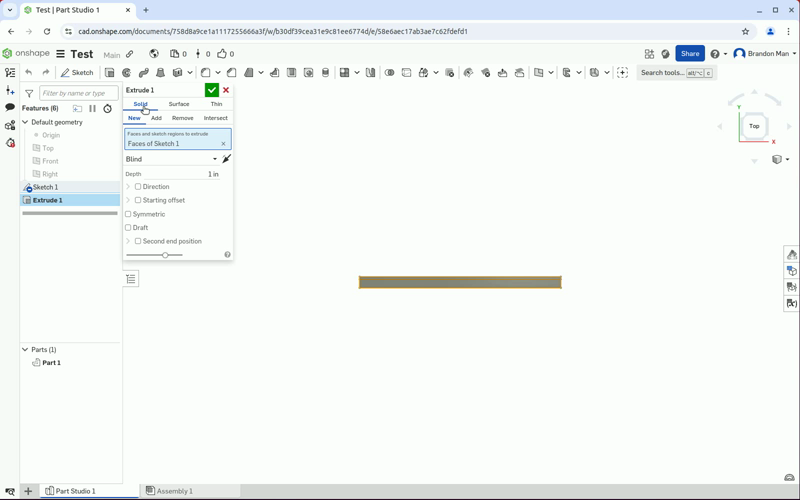
click(143, 106)
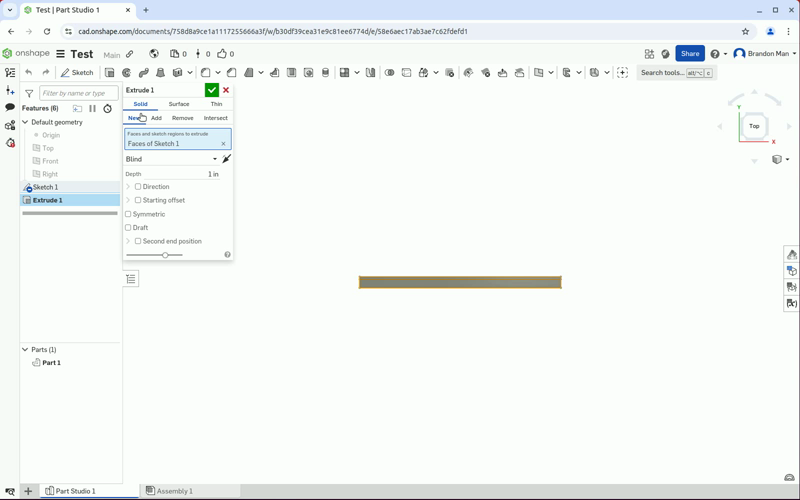
mouse_move(137, 120)
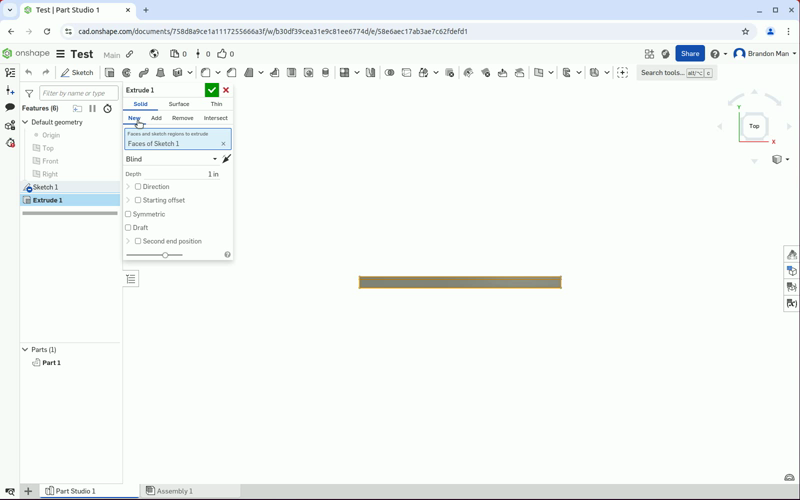
click(137, 120)
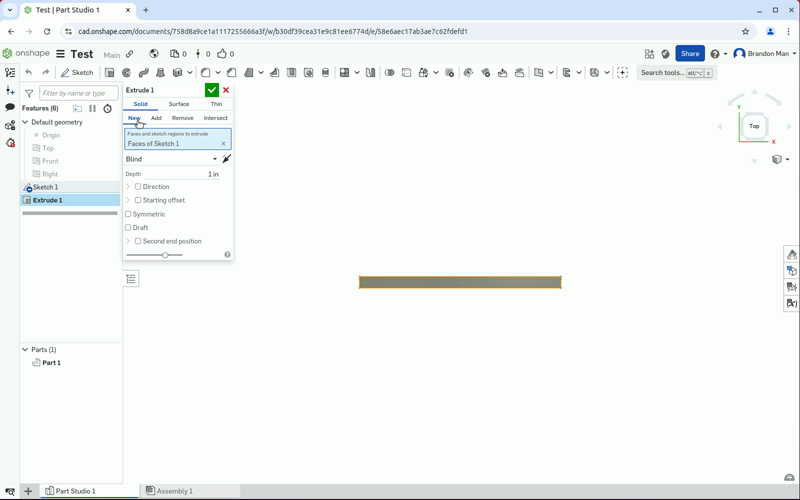
key(tab, 4)
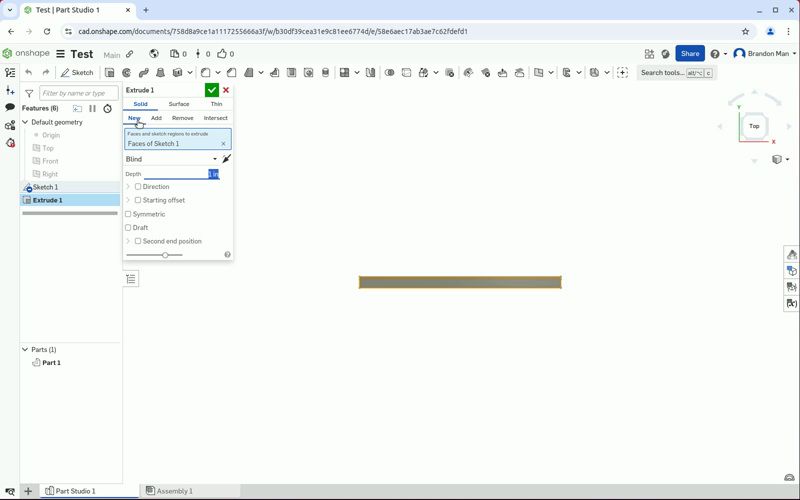
text(23.108)
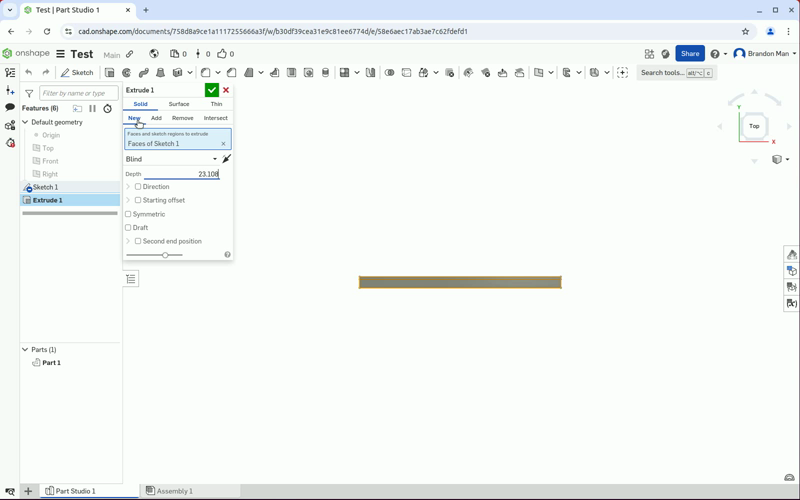
key(enter)
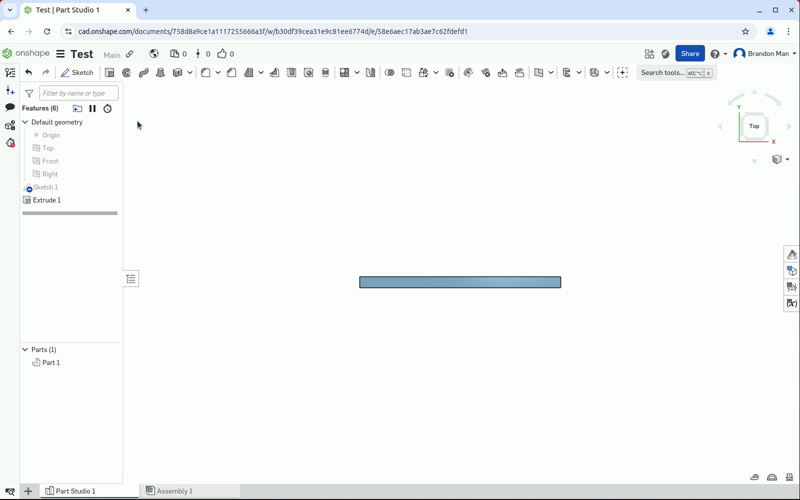
key(shift+h)
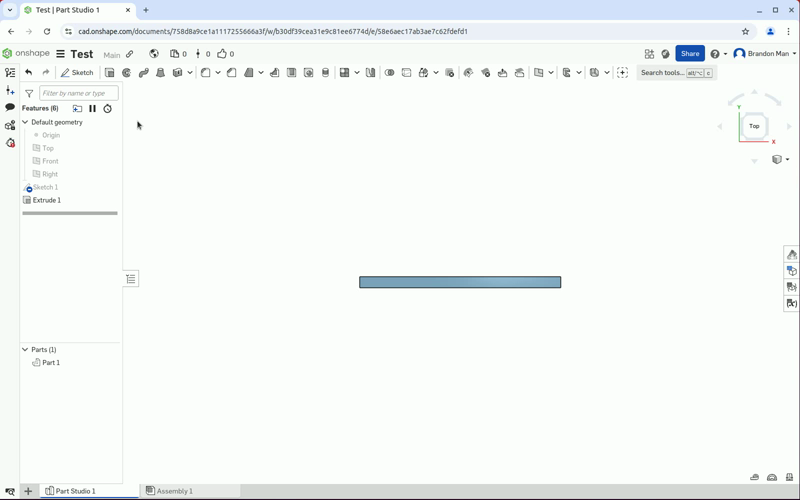
key(shift+h)
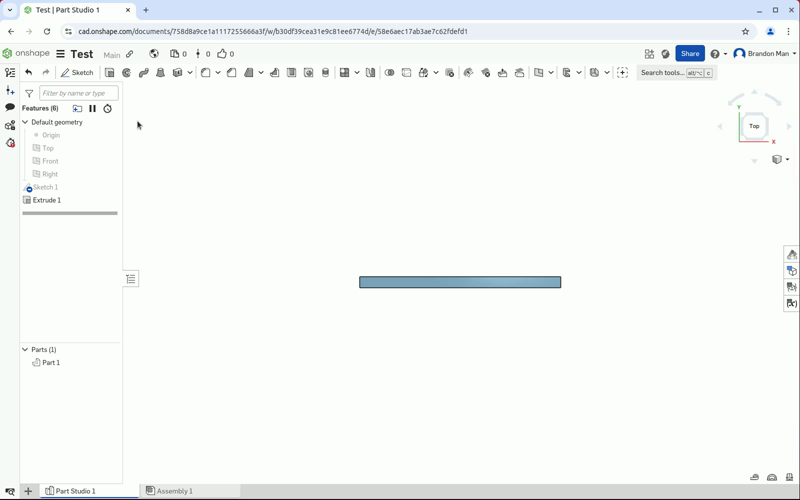
mouse_move(73, 189)
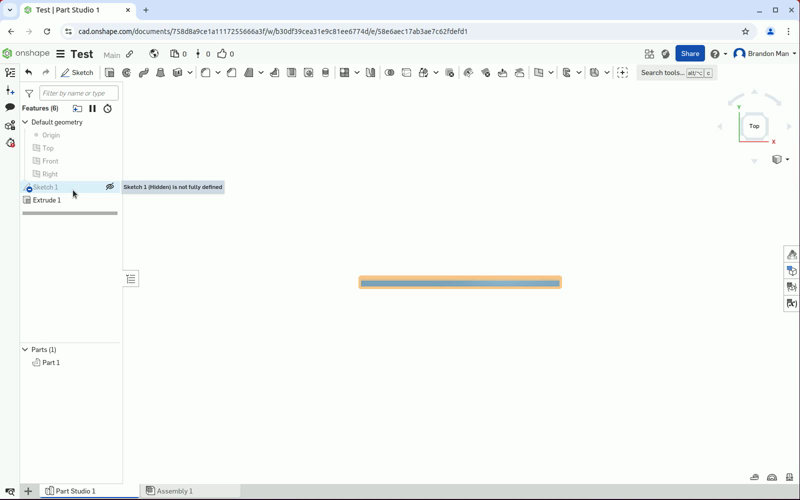
click(73, 189)
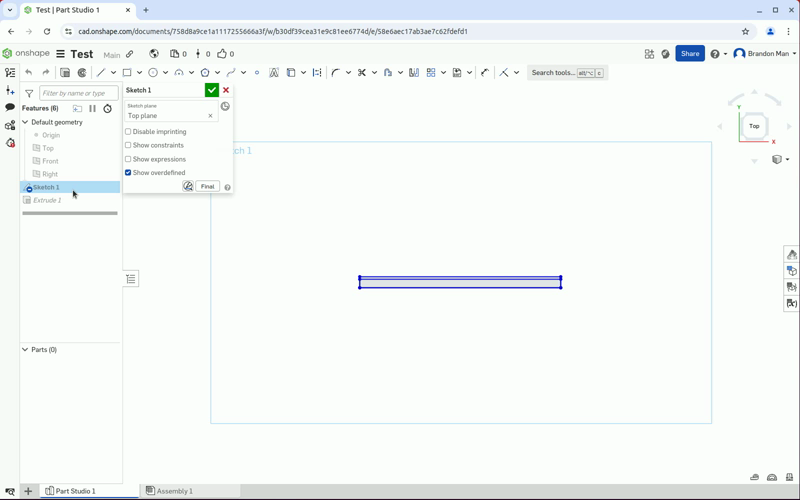
mouse_move(229, 92)
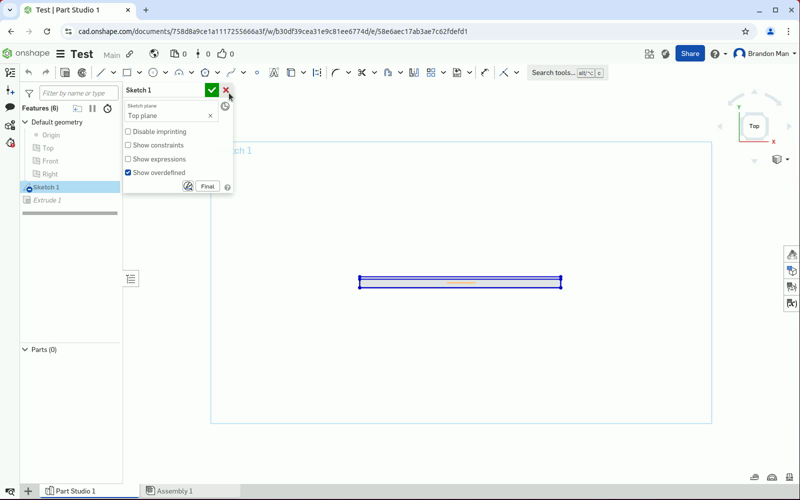
click(229, 92)
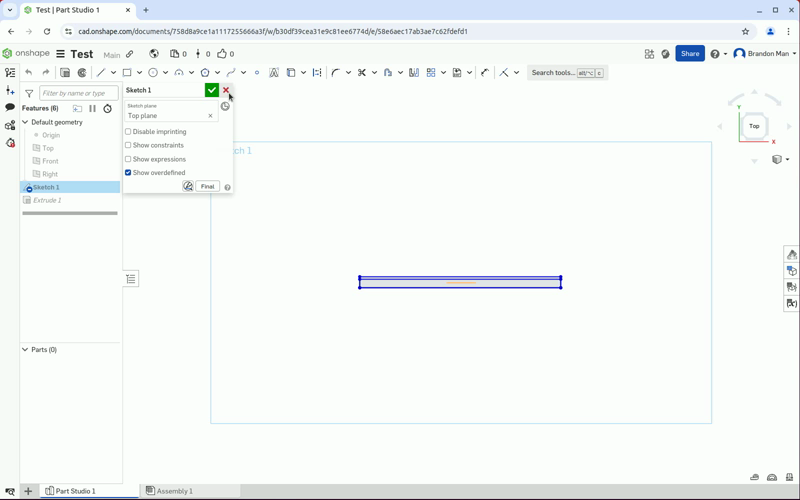
key(shift+s)
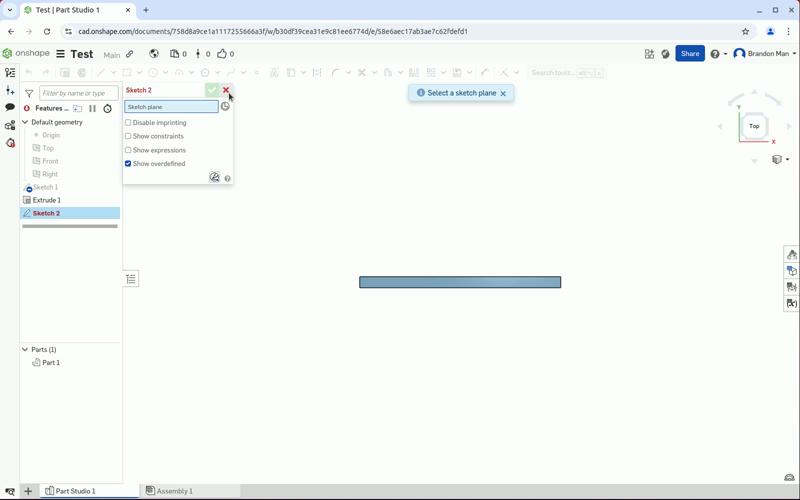
mouse_move(73, 150)
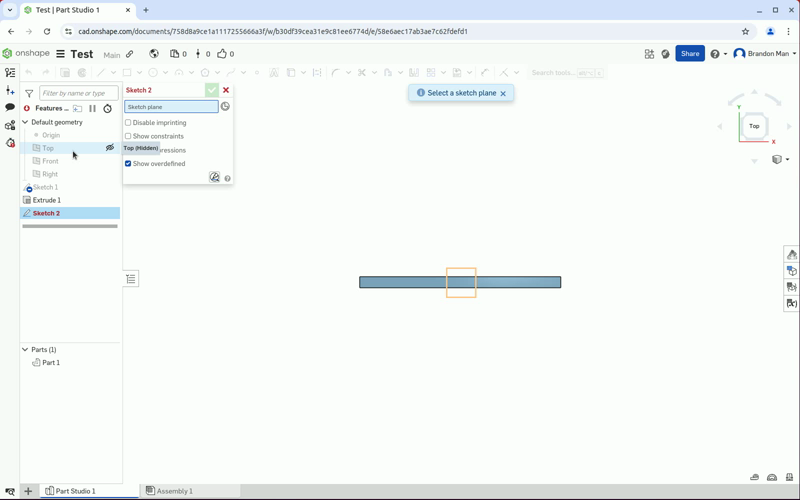
click(73, 150)
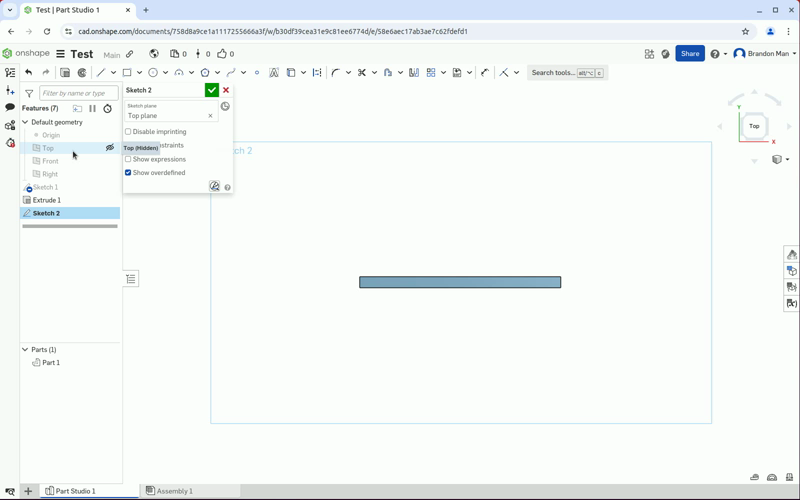
mouse_move(73, 352)
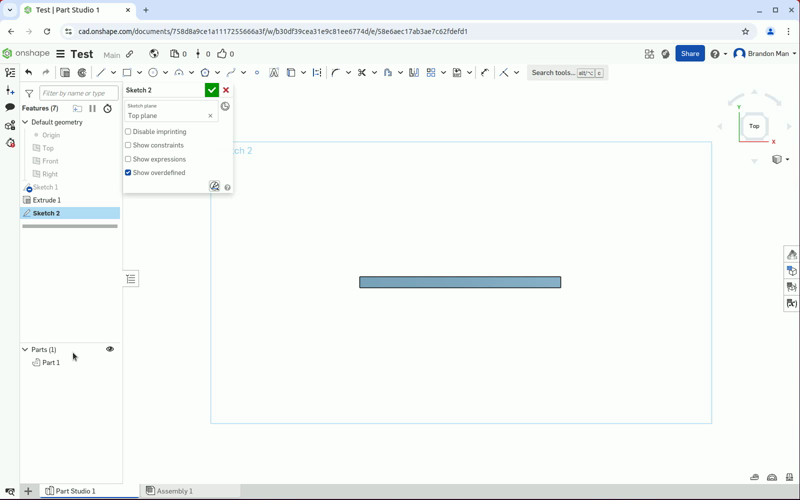
key(y)
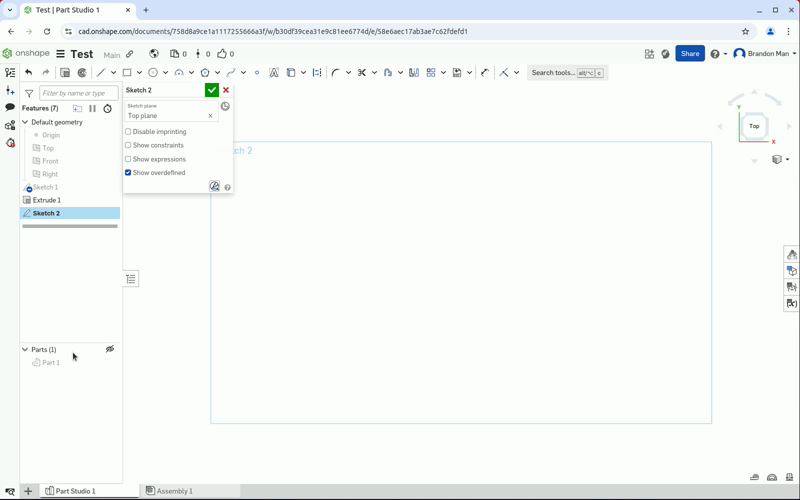
key(l)
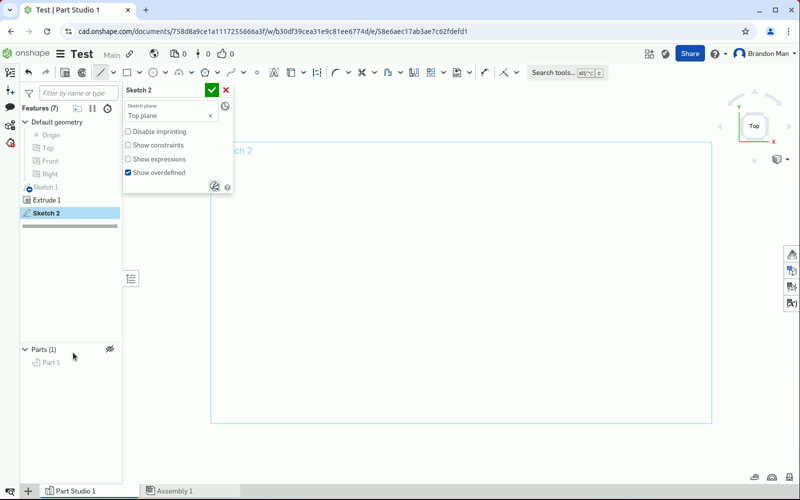
key_down(shift)
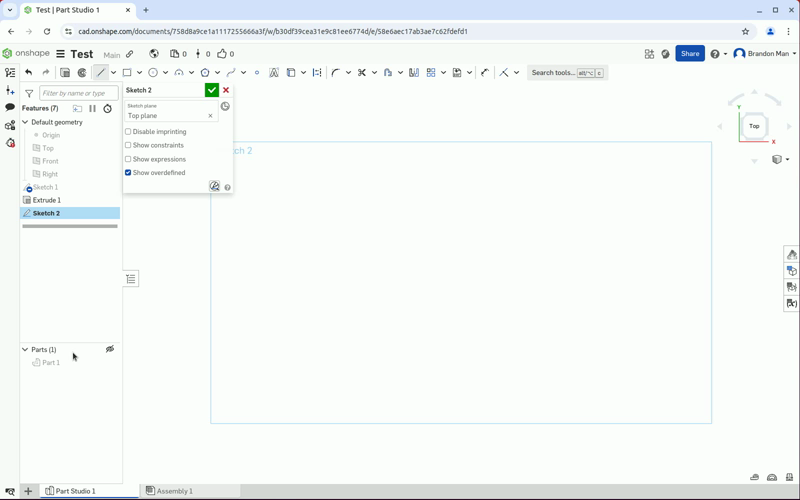
mouse_move(359, 287)
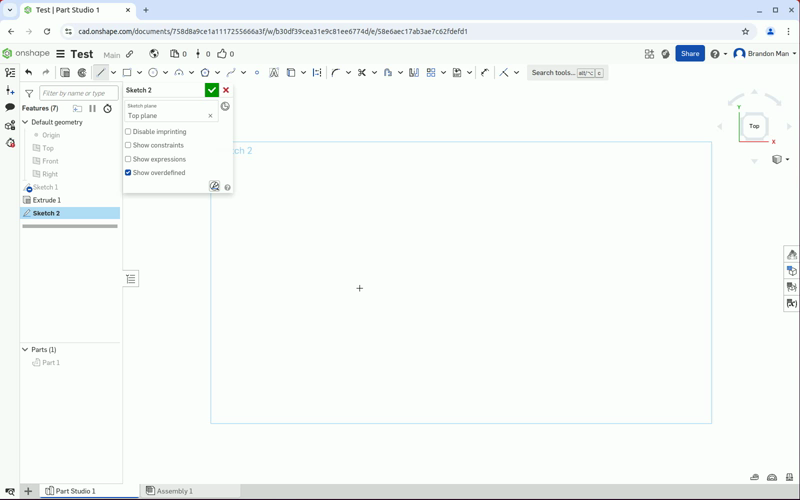
click(359, 287)
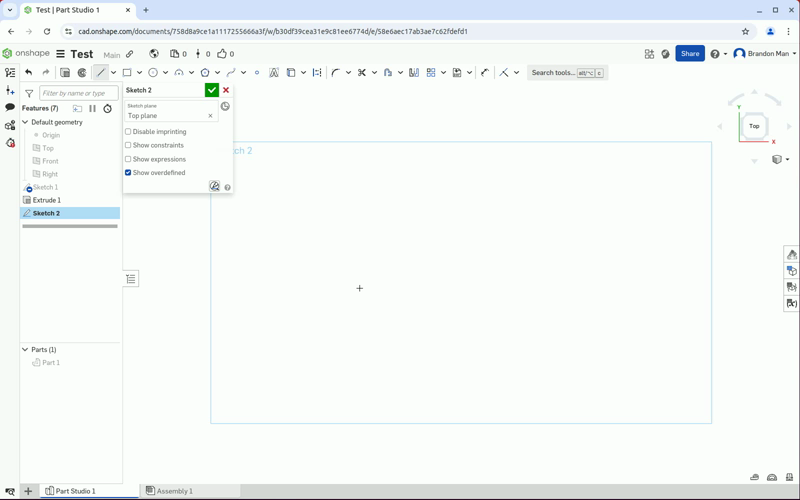
key_up(shift)
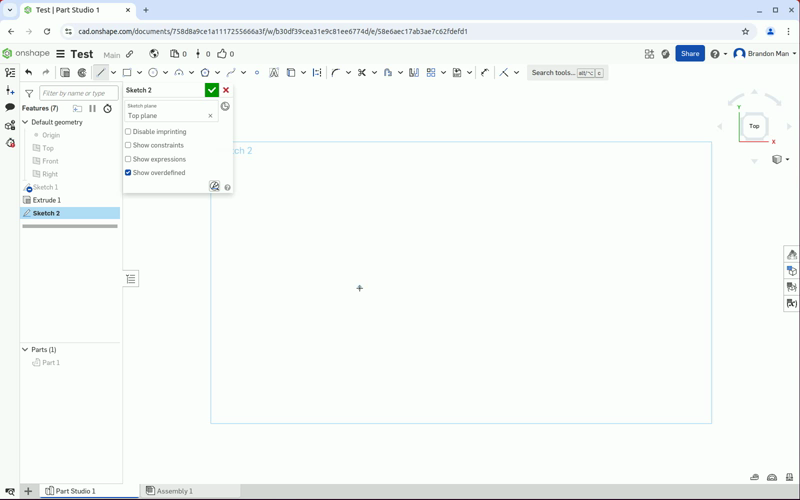
key_down(shift)
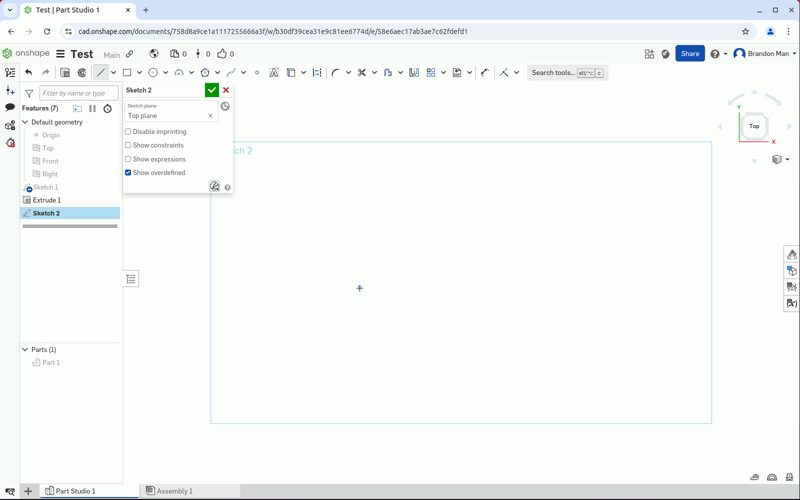
mouse_move(560, 287)
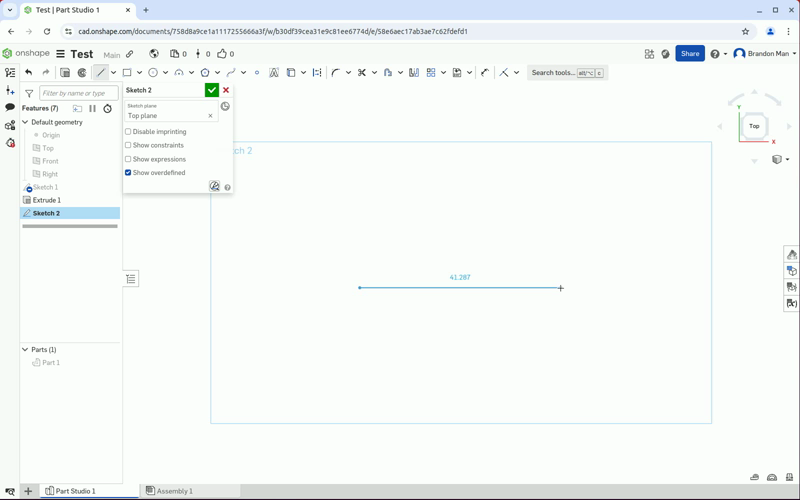
click(560, 287)
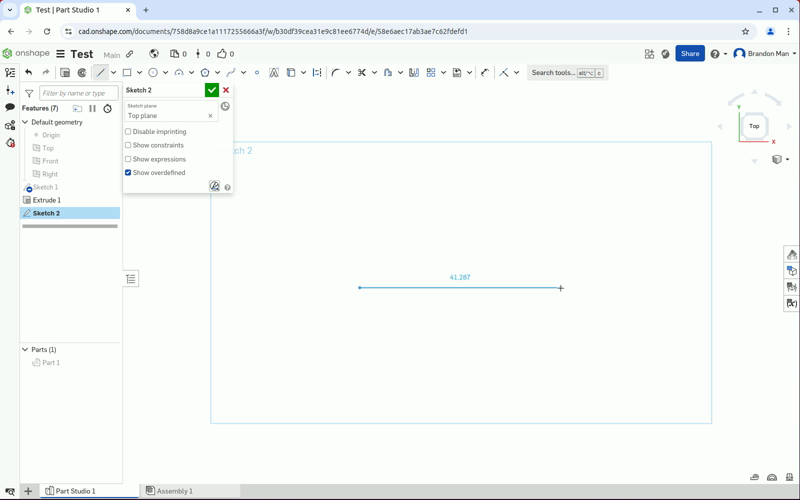
key_up(shift)
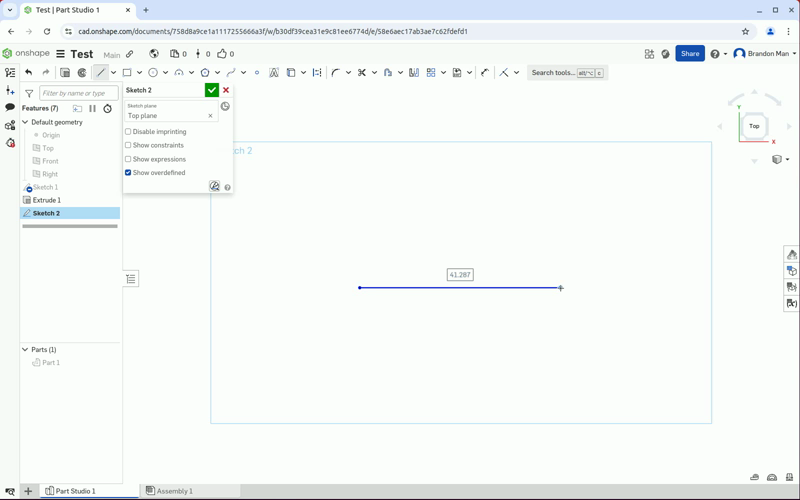
key_down(shift)
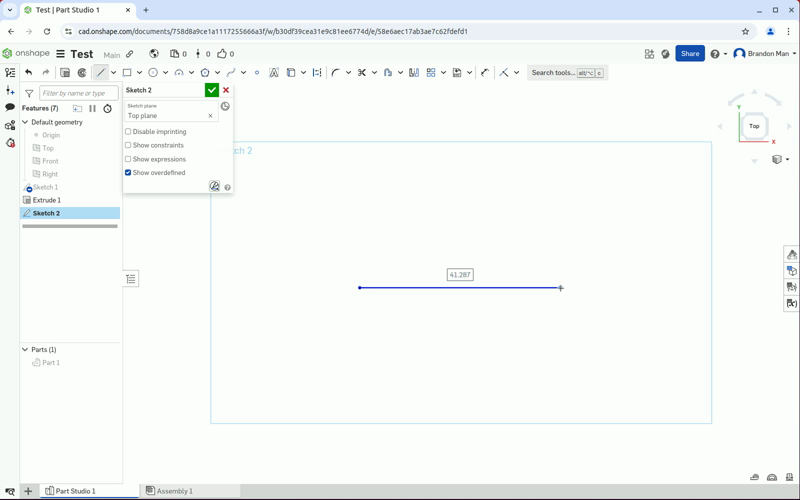
mouse_move(589, 287)
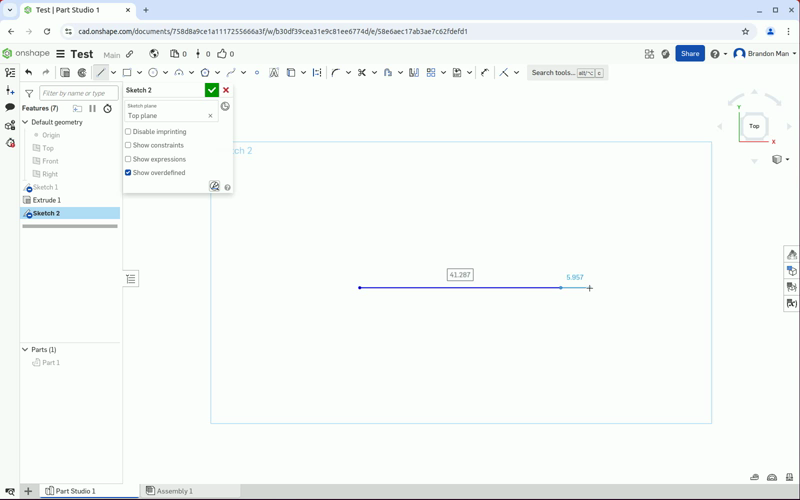
mouse_move(560, 276)
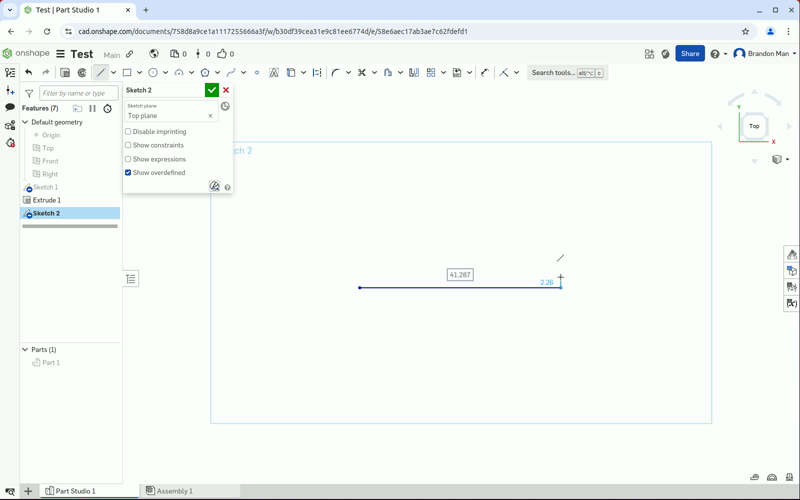
click(560, 276)
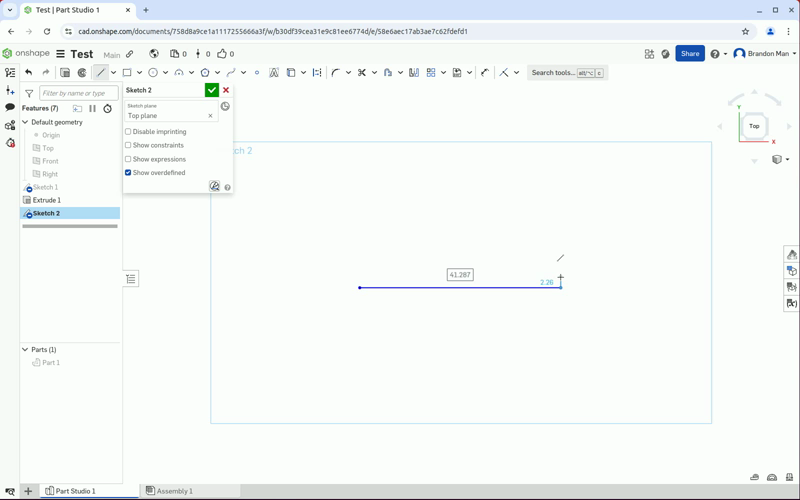
key_up(shift)
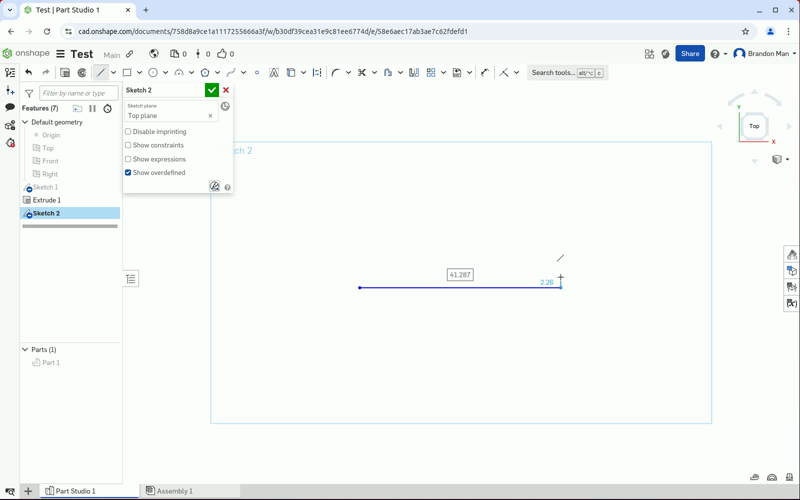
key_down(shift)
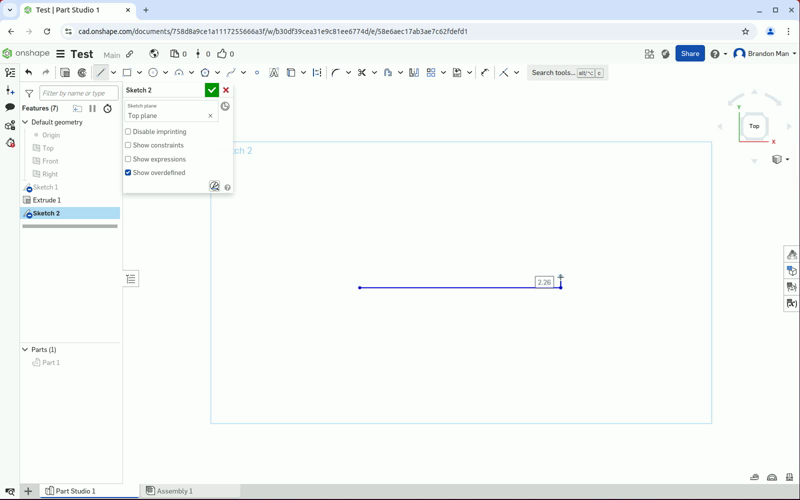
mouse_move(359, 276)
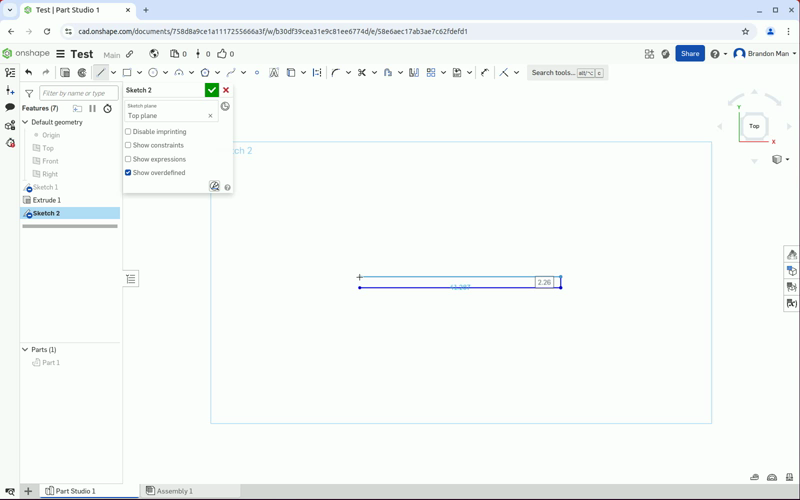
click(359, 276)
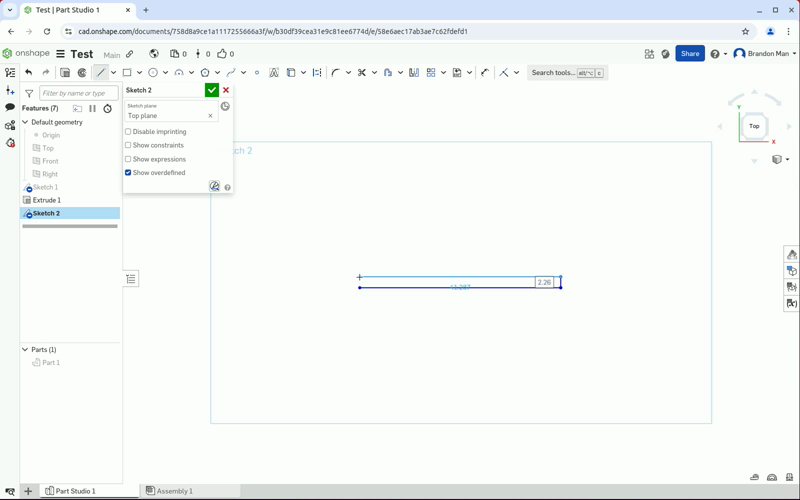
key_up(shift)
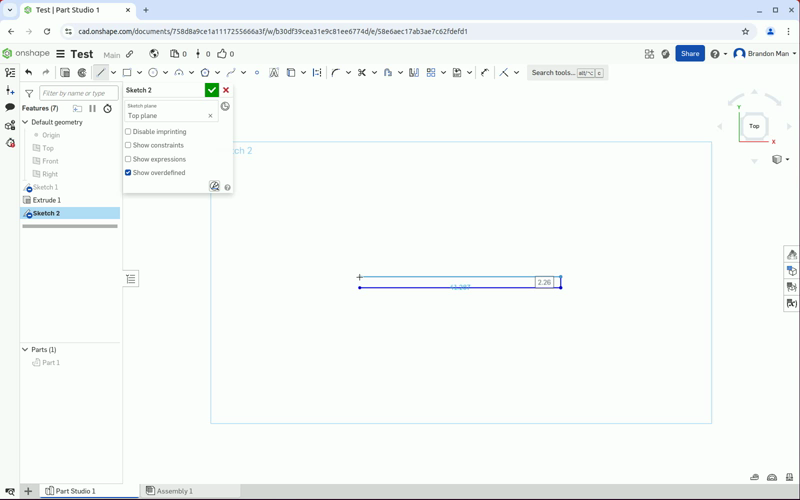
mouse_move(389, 276)
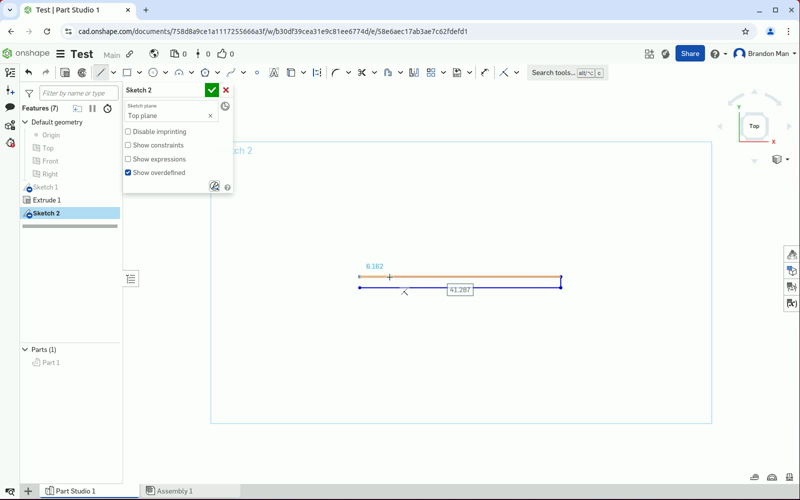
key_down(shift)
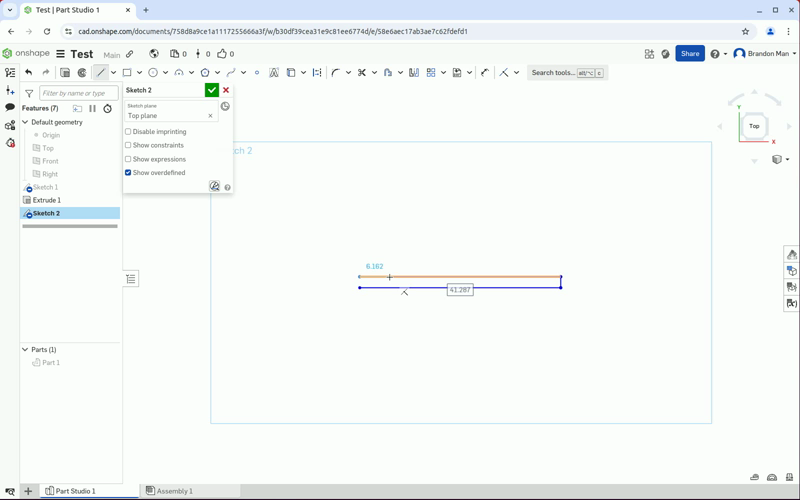
mouse_move(359, 287)
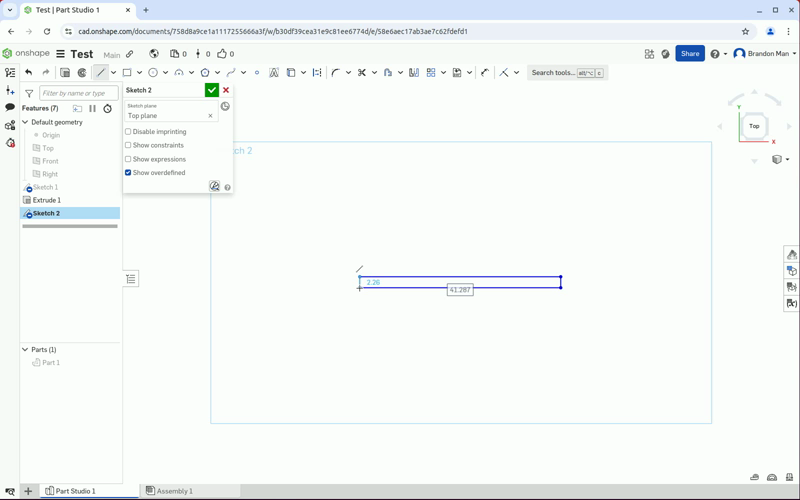
key_up(shift)
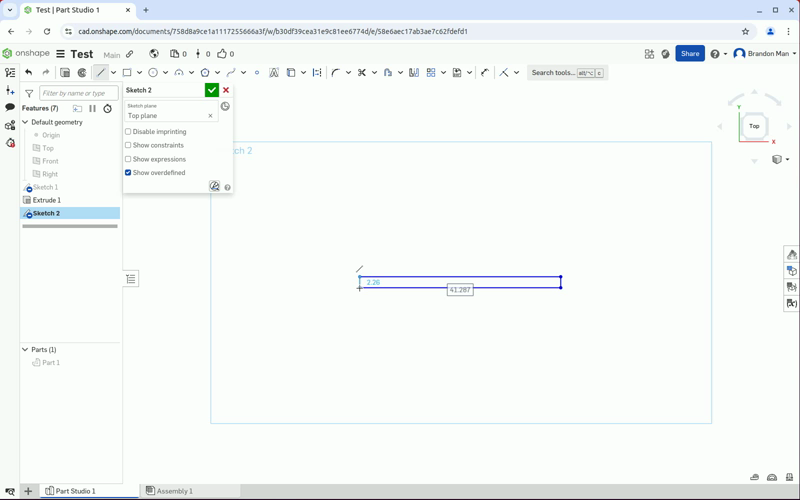
click(359, 287)
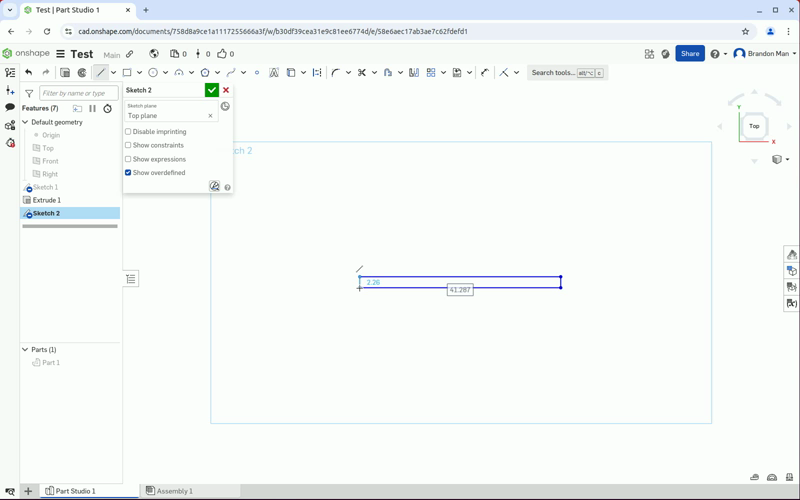
key(esc)
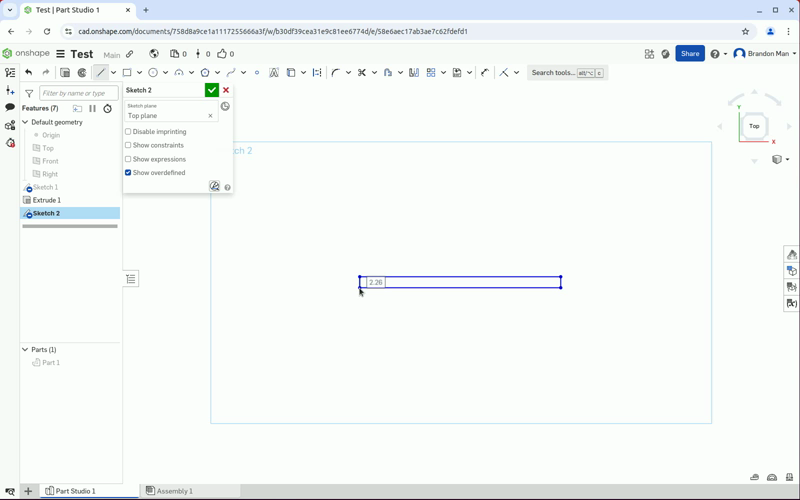
key(l)
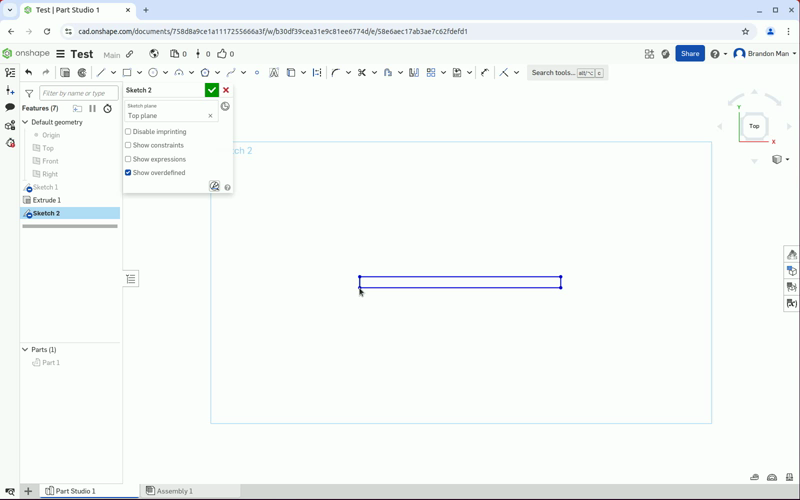
key_down(shift)
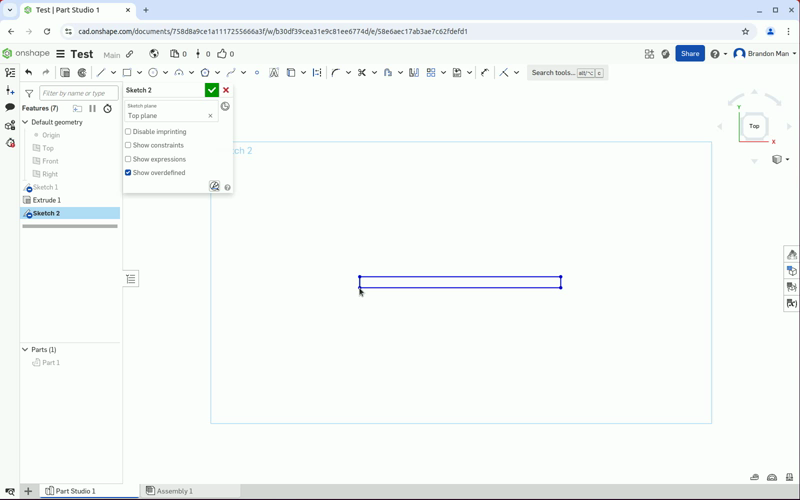
mouse_move(359, 287)
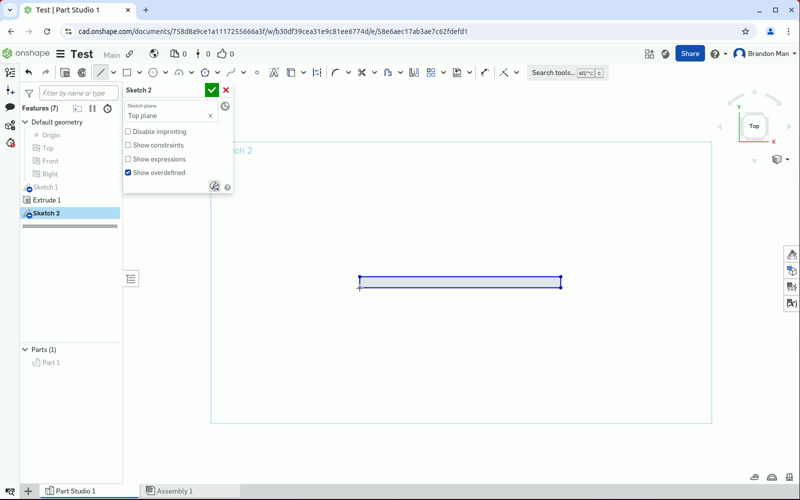
click(359, 287)
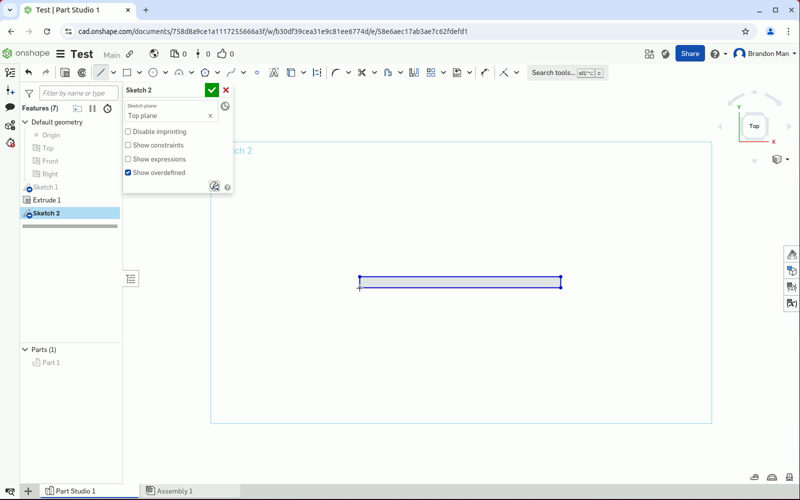
key_up(shift)
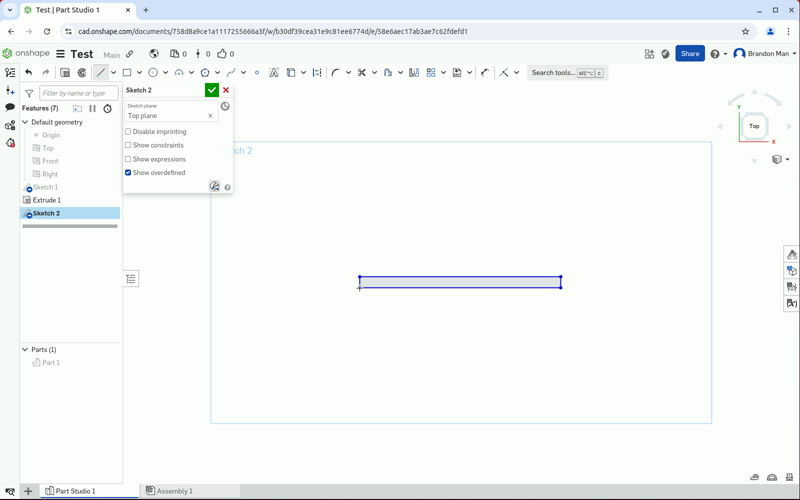
key_down(shift)
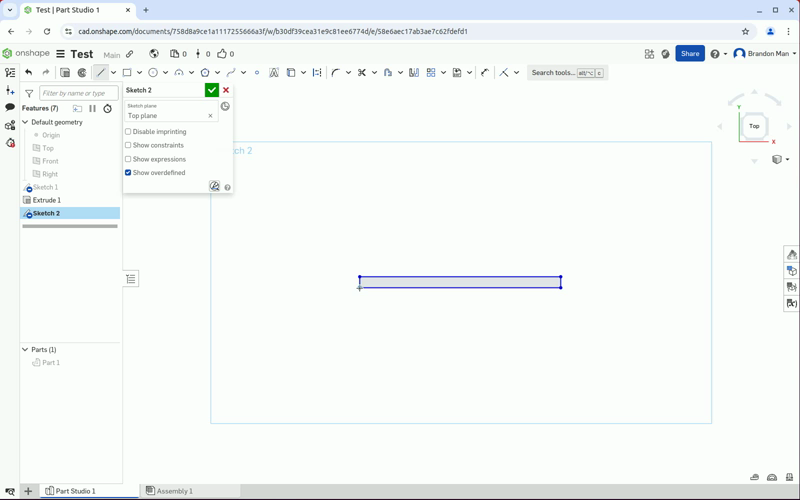
mouse_move(560, 287)
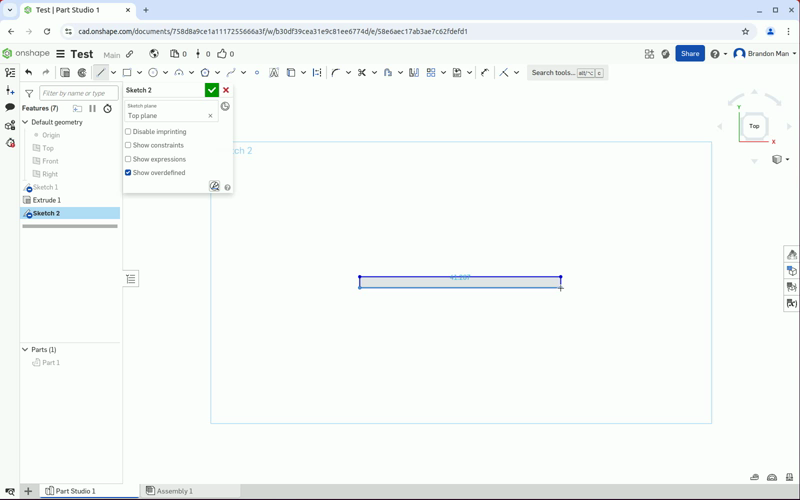
click(560, 287)
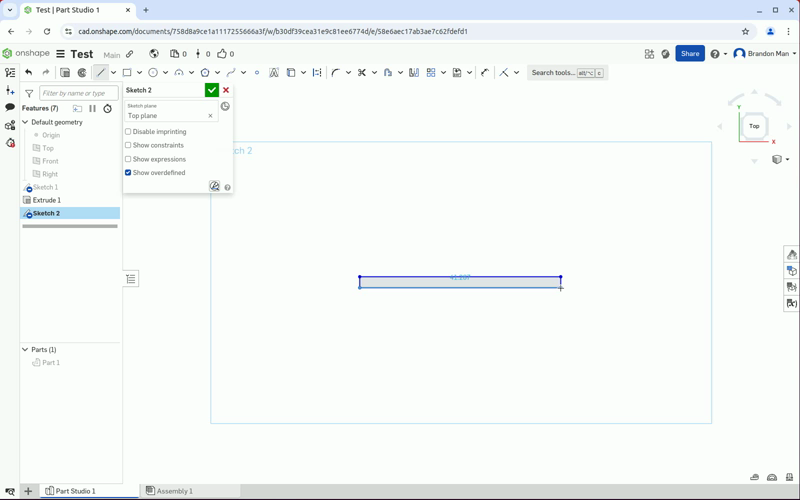
key_up(shift)
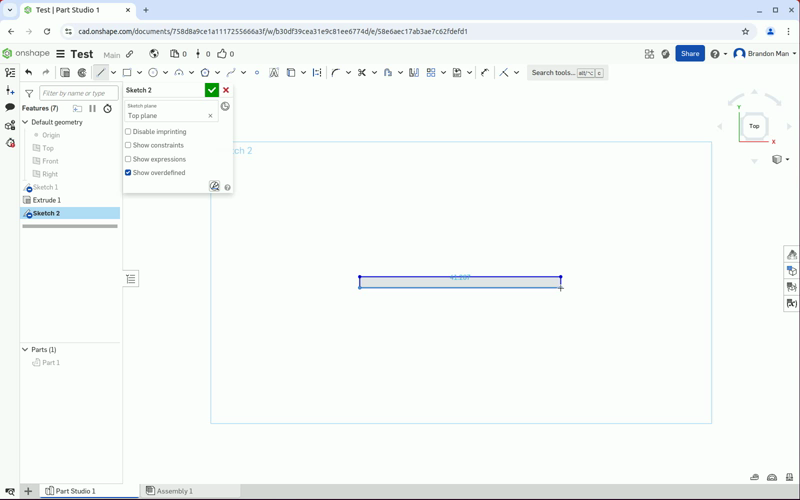
key_down(shift)
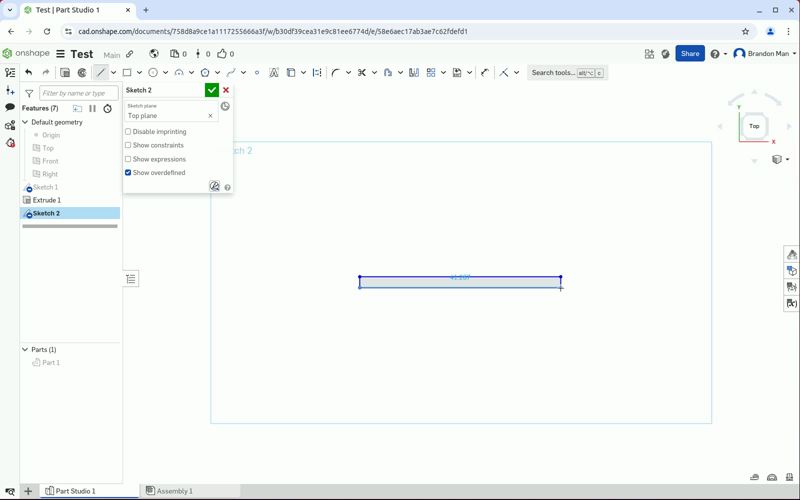
mouse_move(589, 287)
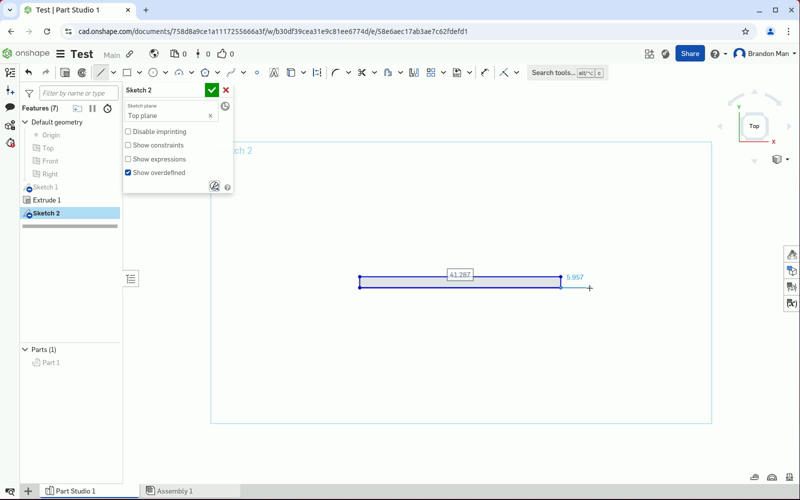
mouse_move(560, 279)
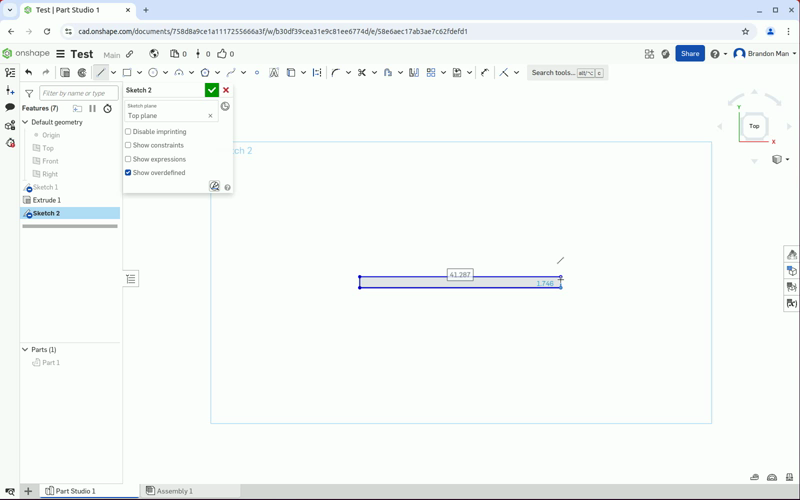
scroll(6)
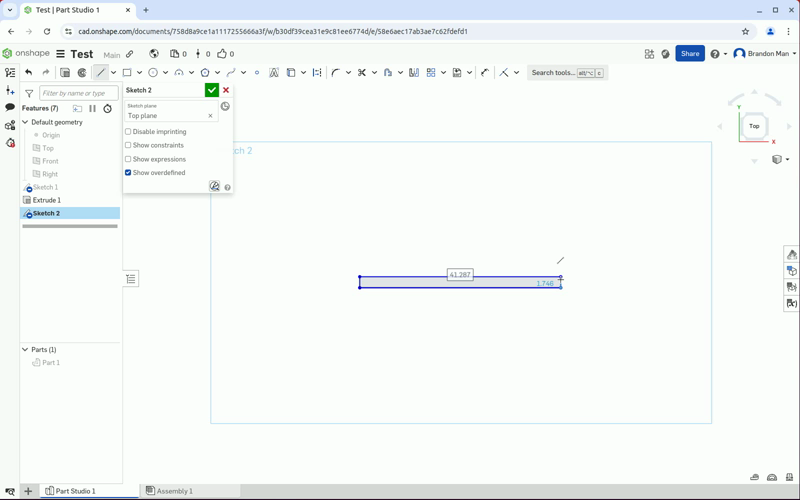
scroll(6)
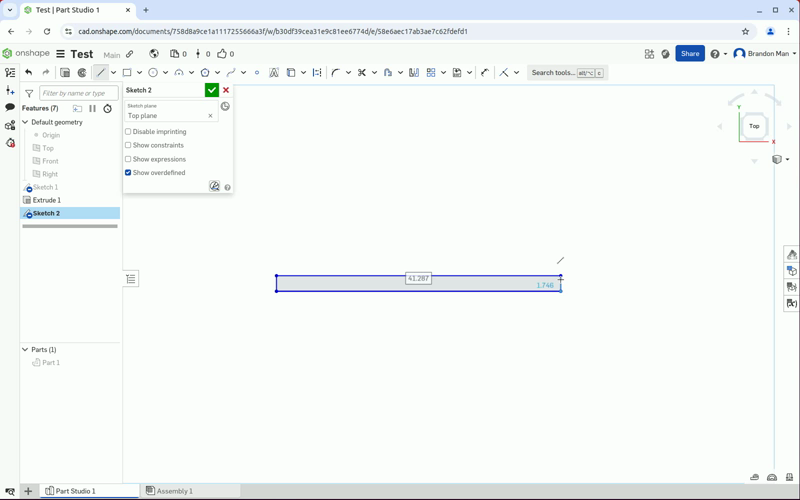
scroll(6)
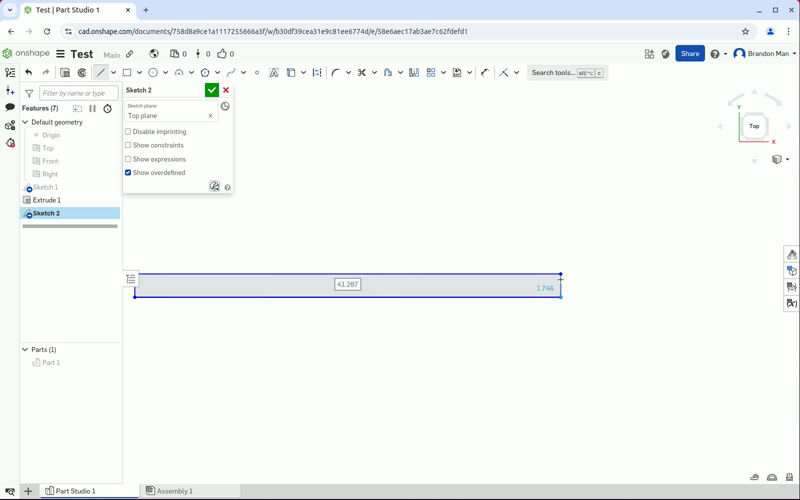
scroll(6)
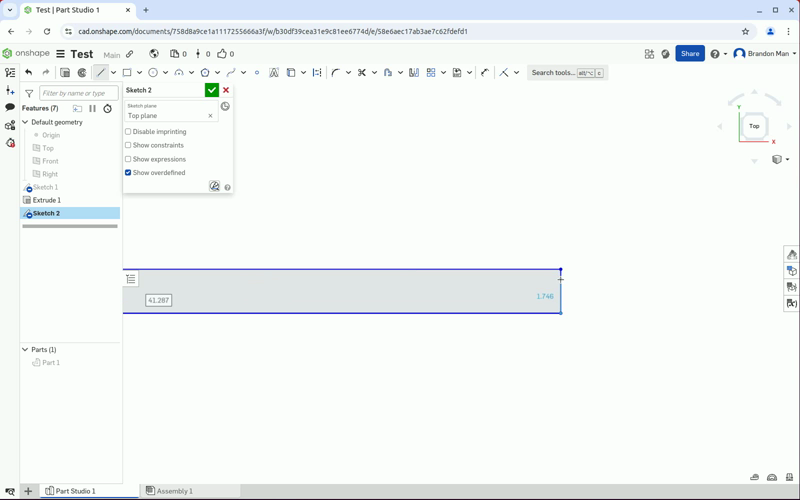
scroll(6)
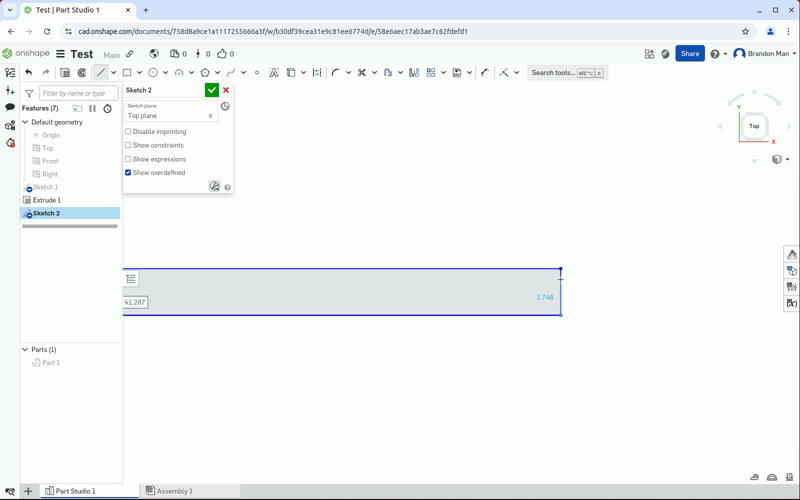
scroll(6)
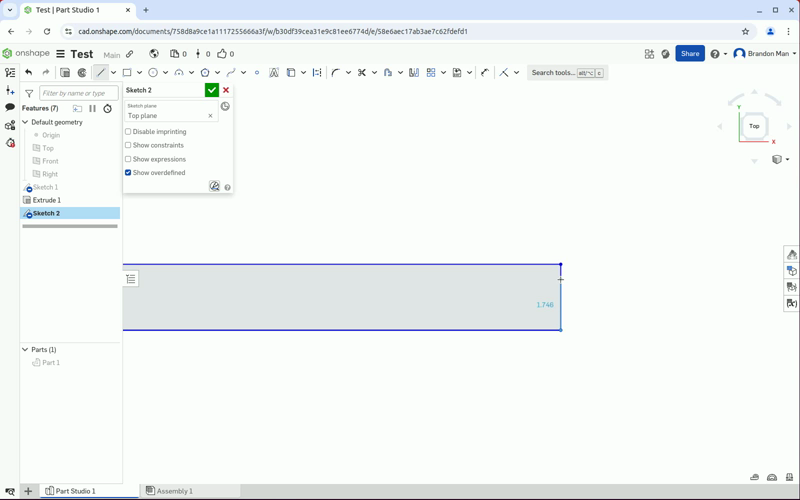
scroll(6)
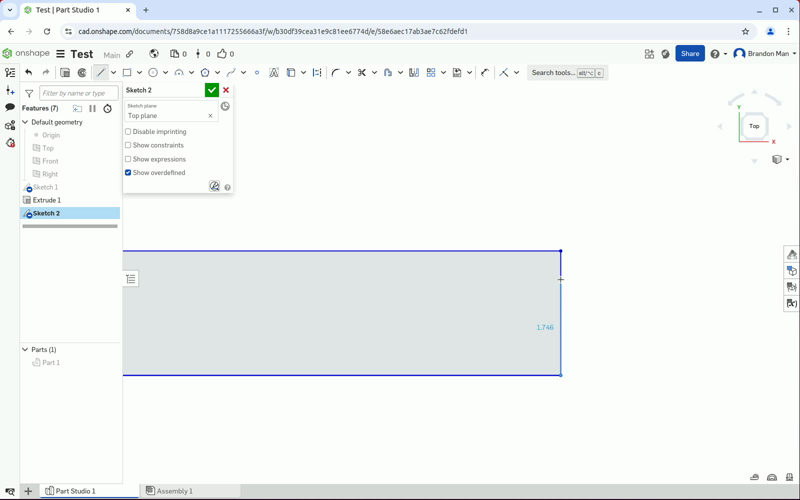
click(560, 279)
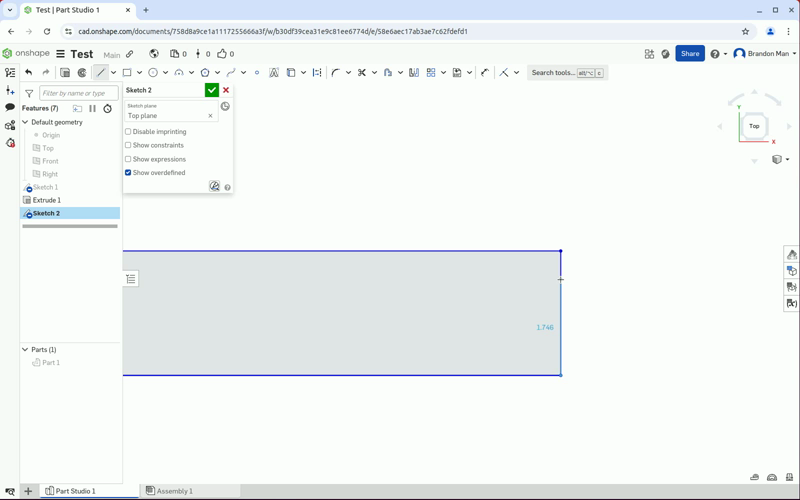
scroll(-6)
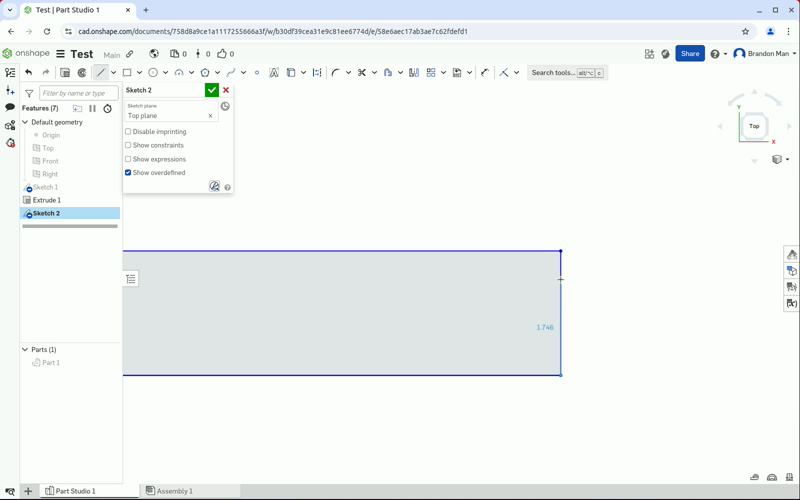
scroll(-6)
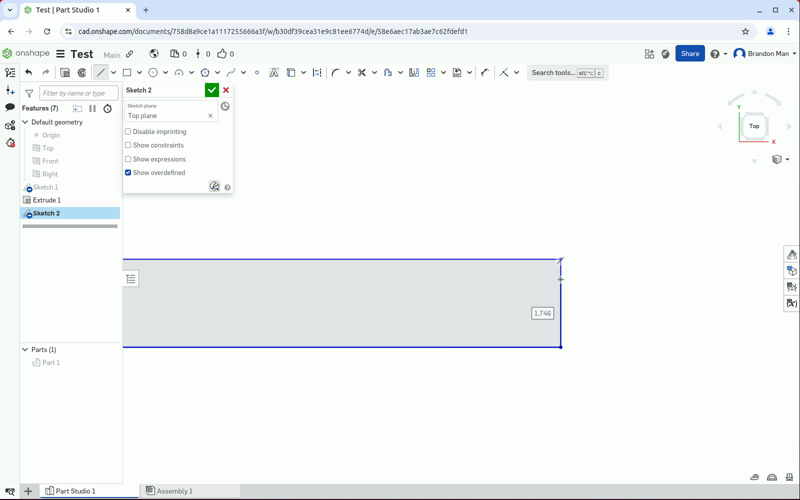
scroll(-6)
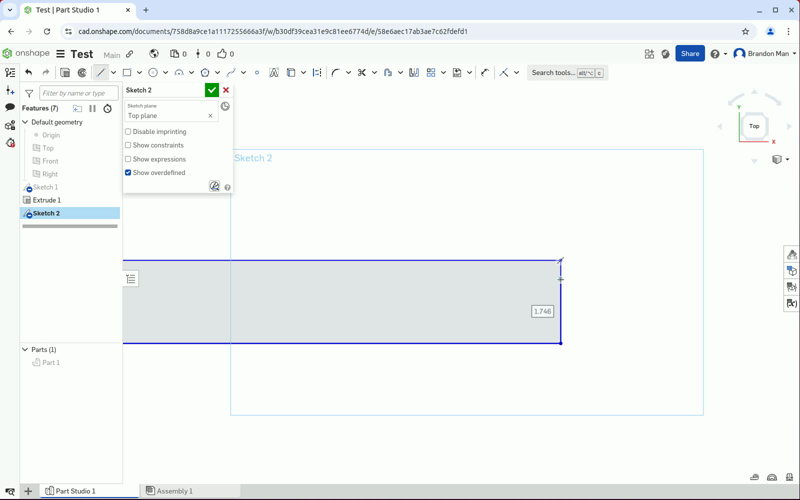
scroll(-6)
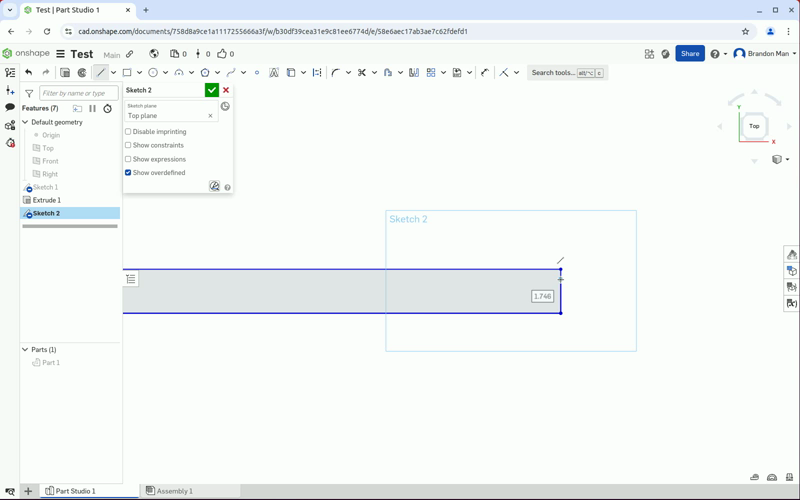
scroll(-6)
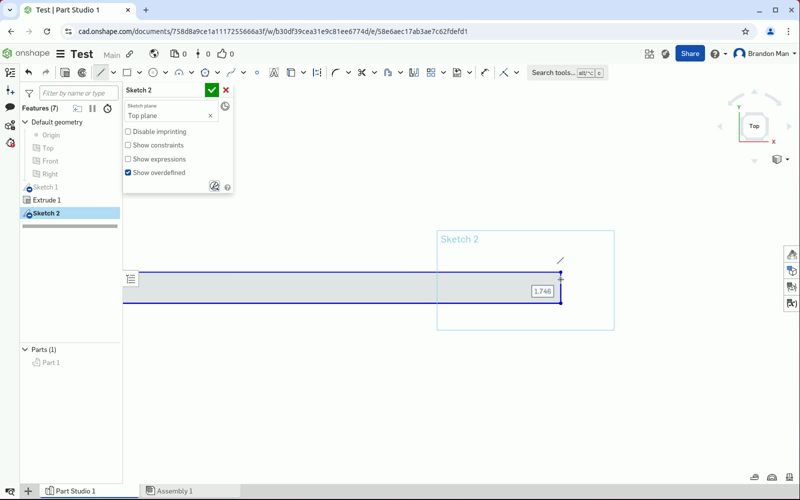
scroll(-6)
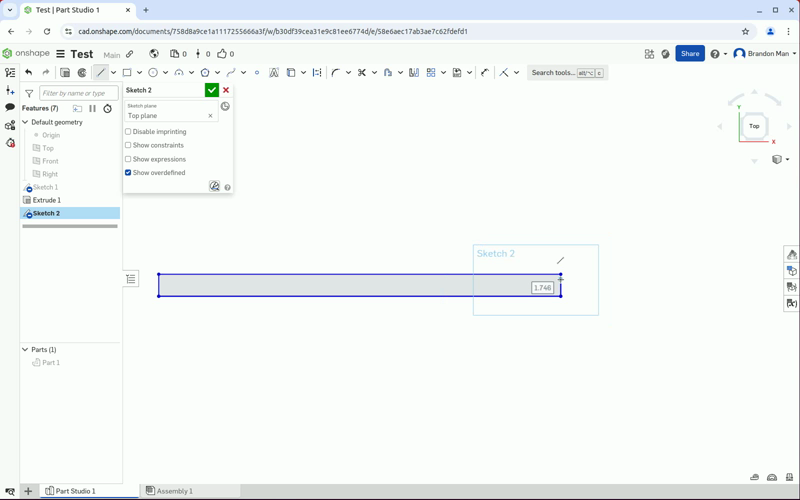
scroll(-6)
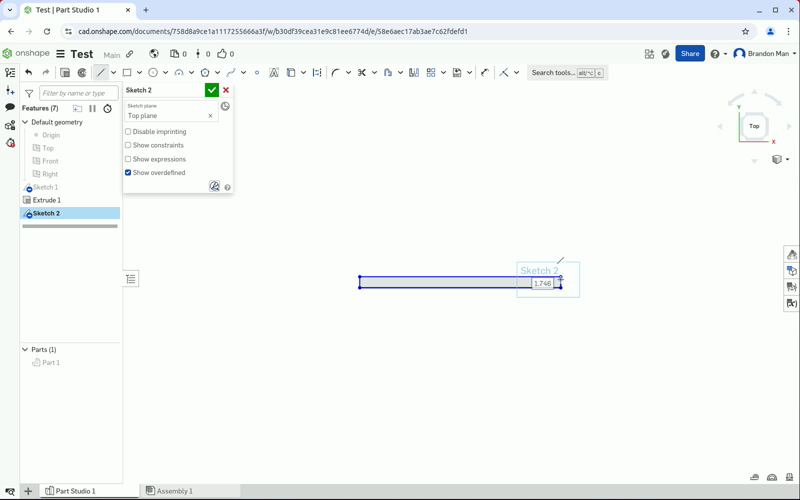
key_up(shift)
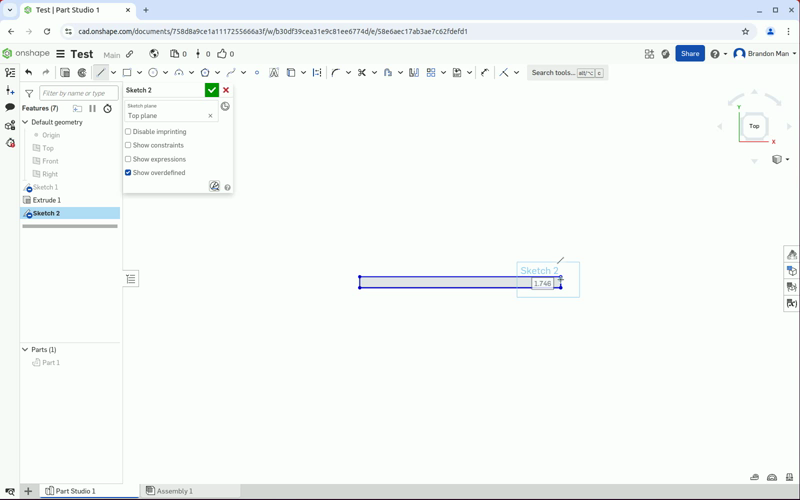
key_down(shift)
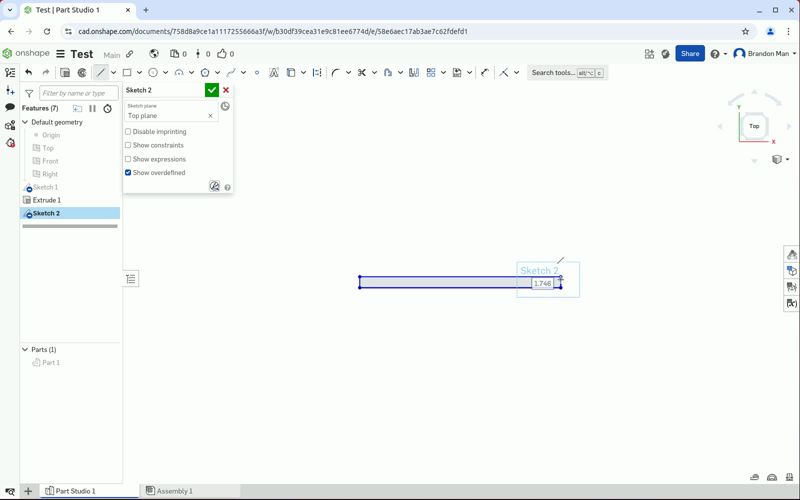
mouse_move(359, 279)
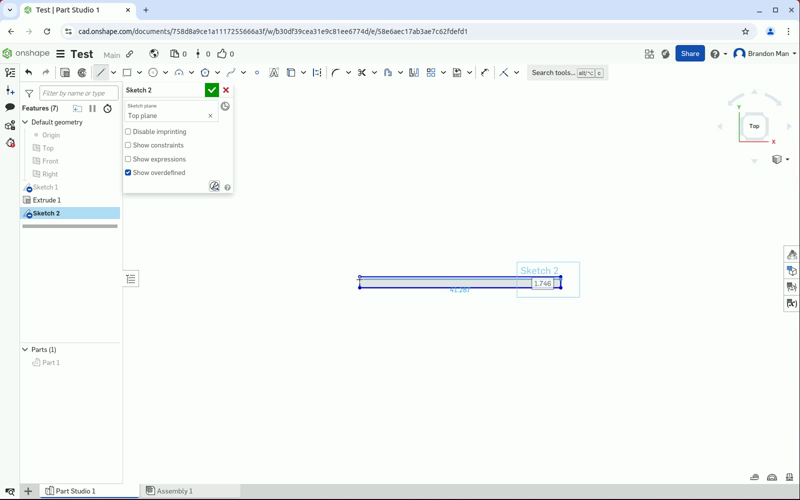
scroll(6)
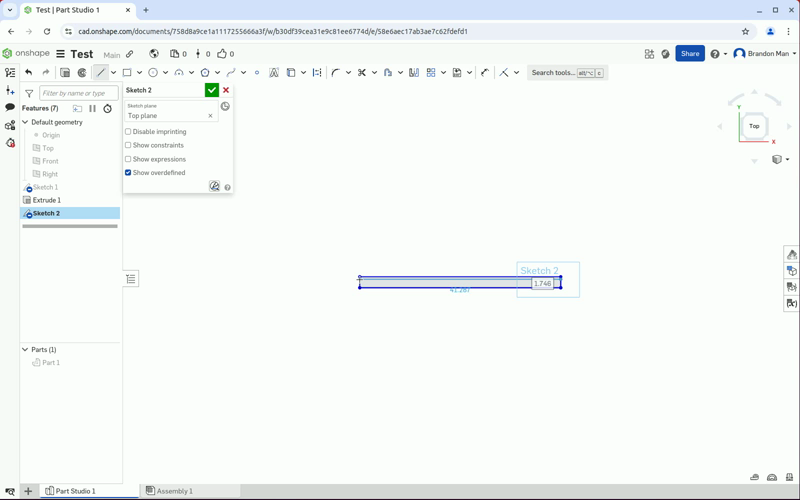
scroll(6)
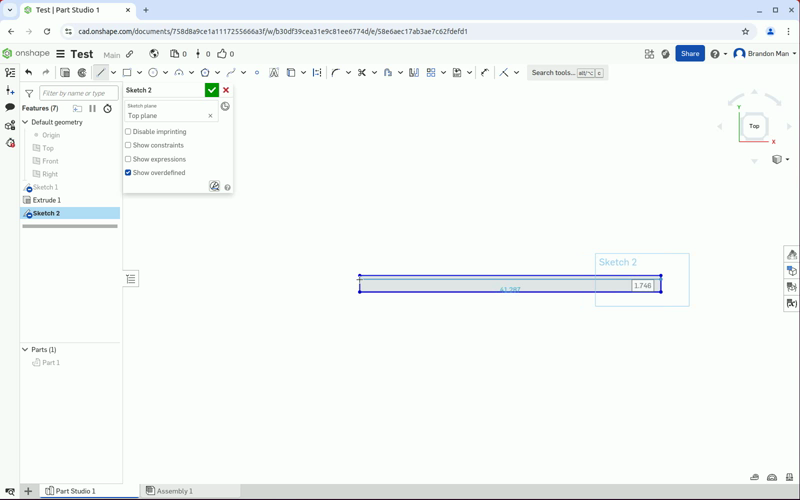
scroll(6)
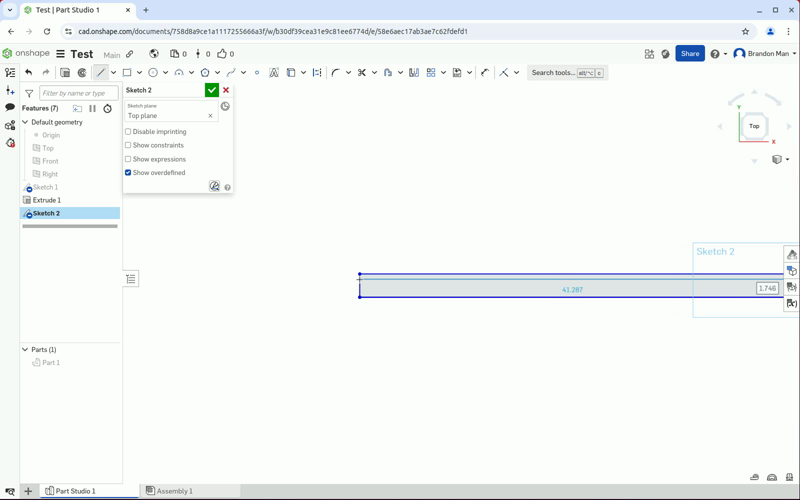
scroll(6)
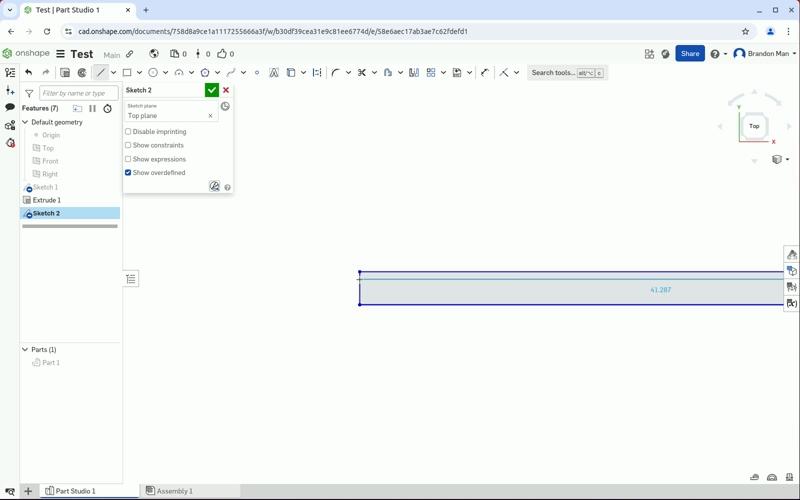
scroll(6)
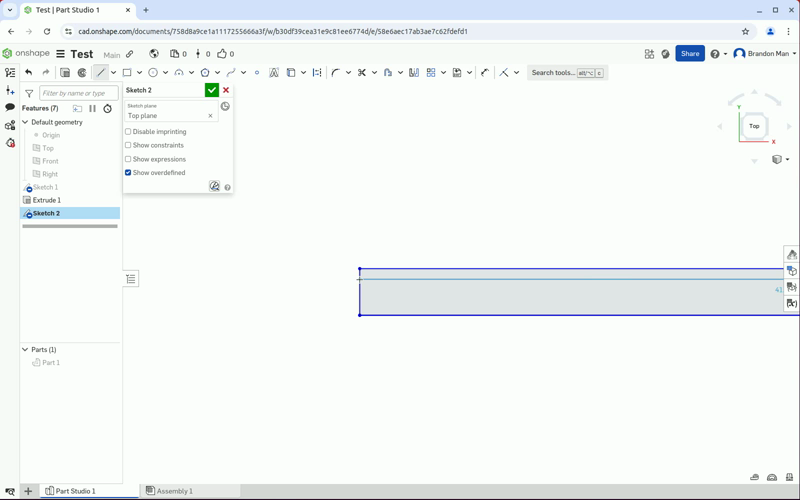
scroll(6)
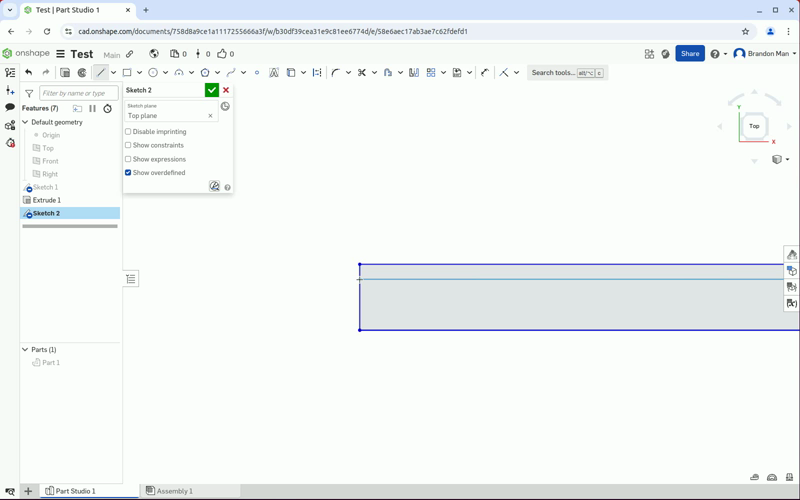
scroll(6)
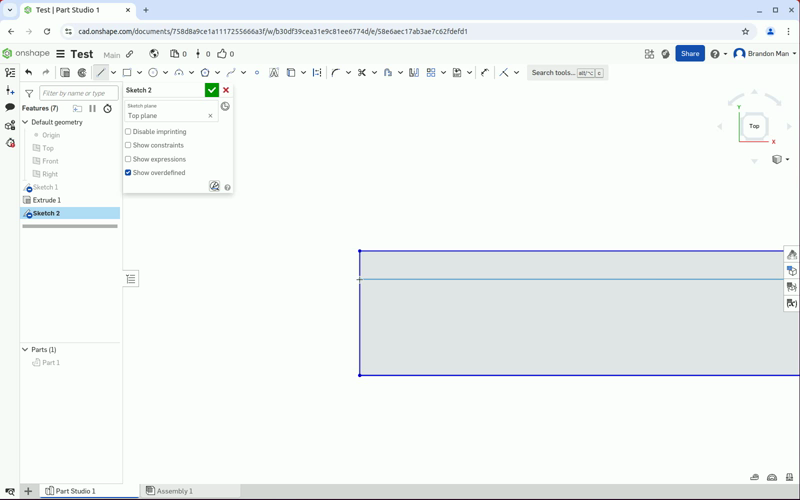
click(359, 279)
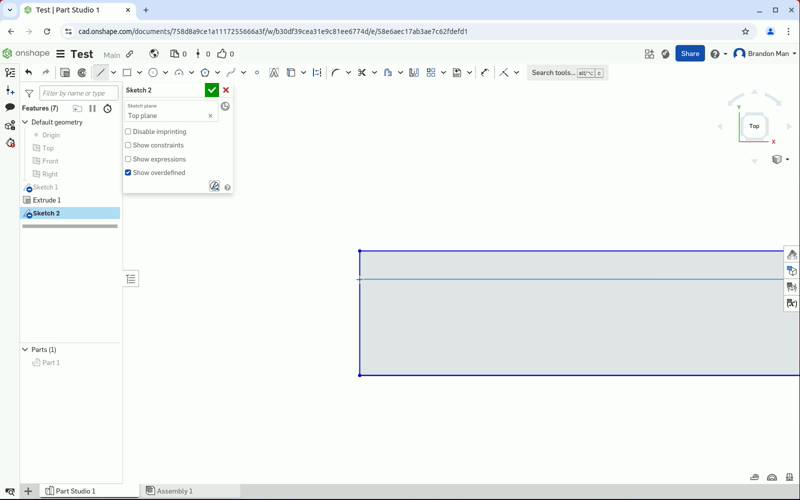
scroll(-6)
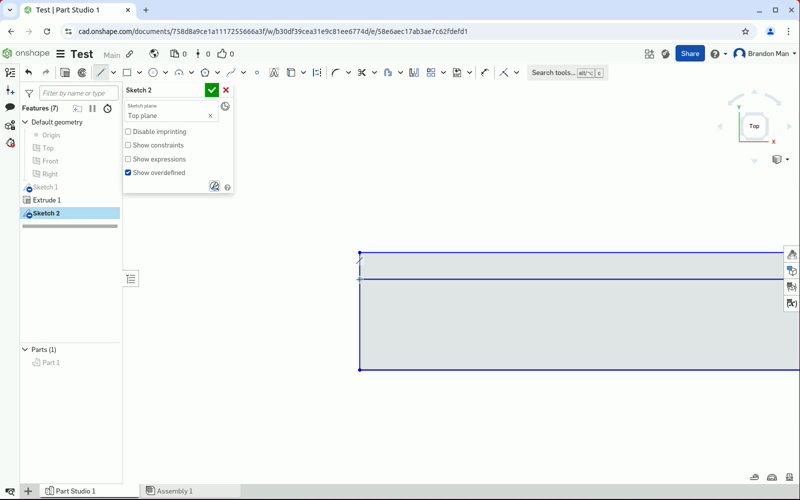
scroll(-6)
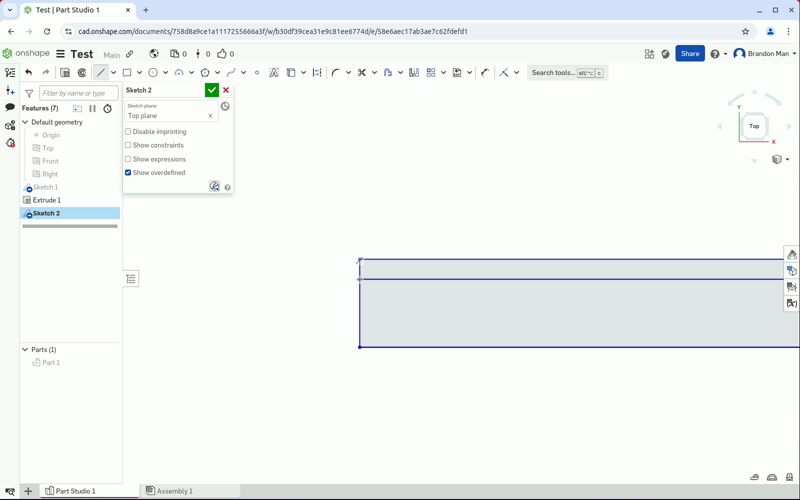
scroll(-6)
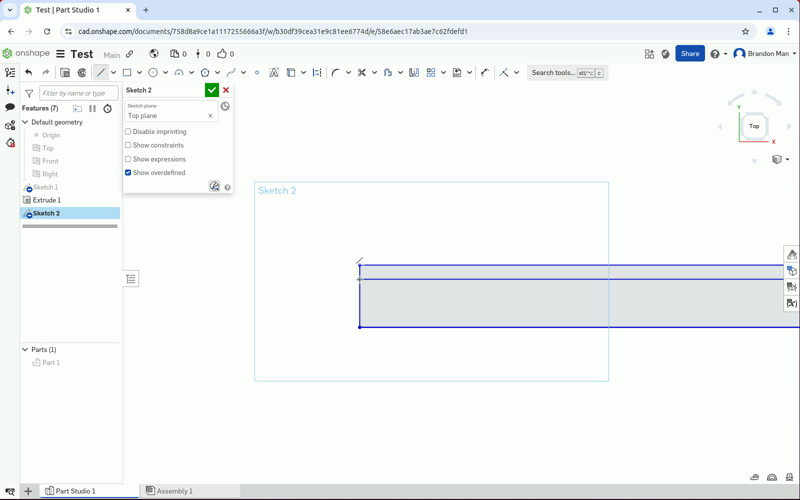
scroll(-6)
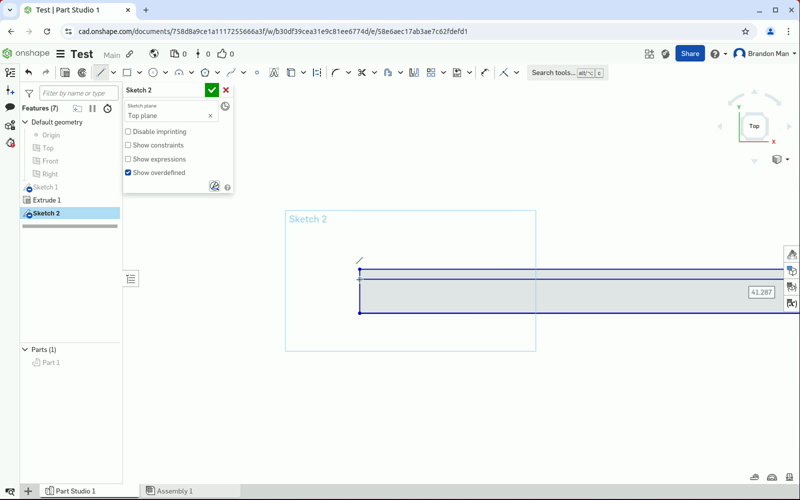
scroll(-6)
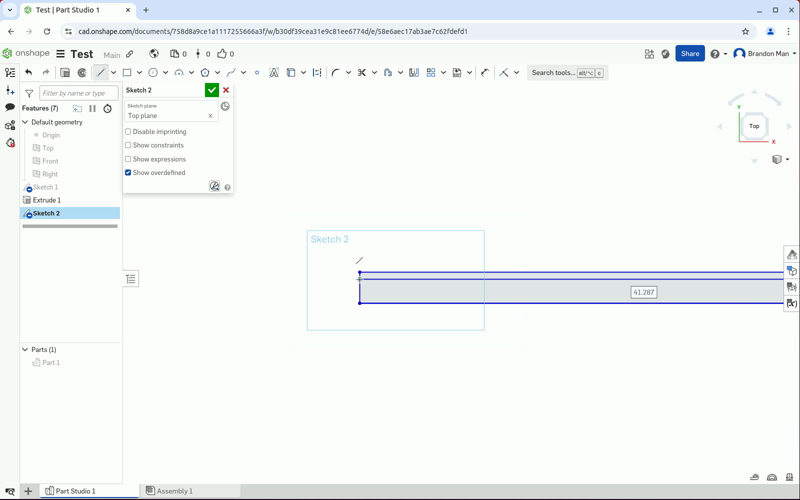
scroll(-6)
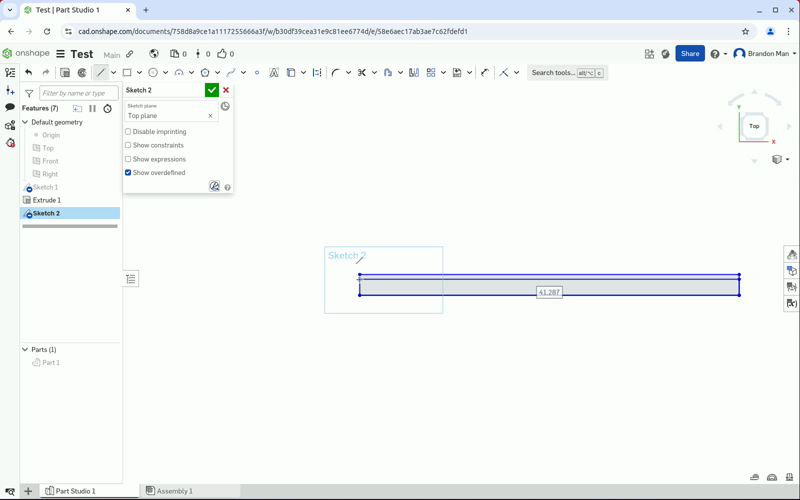
scroll(-6)
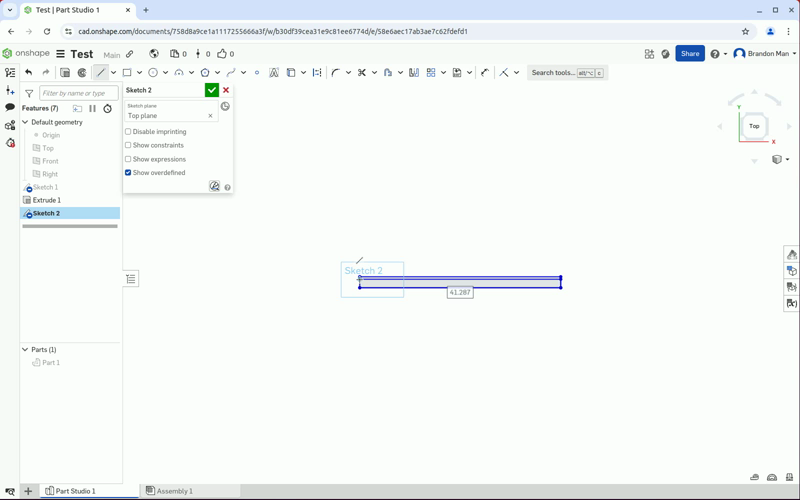
key_up(shift)
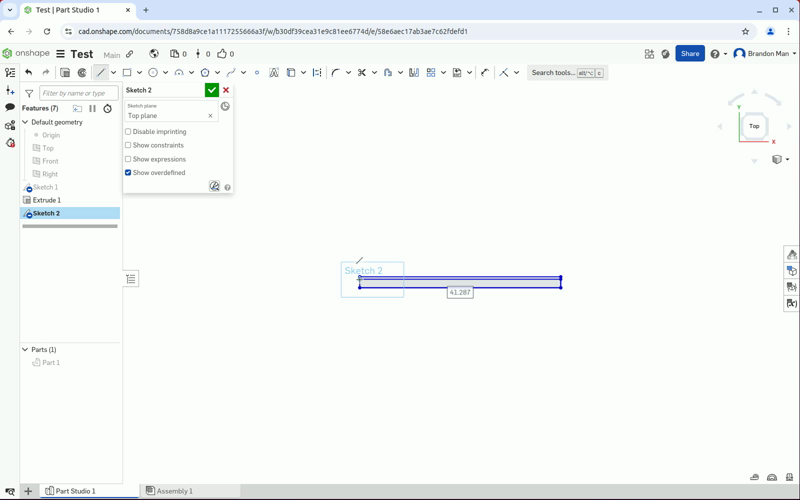
mouse_move(389, 279)
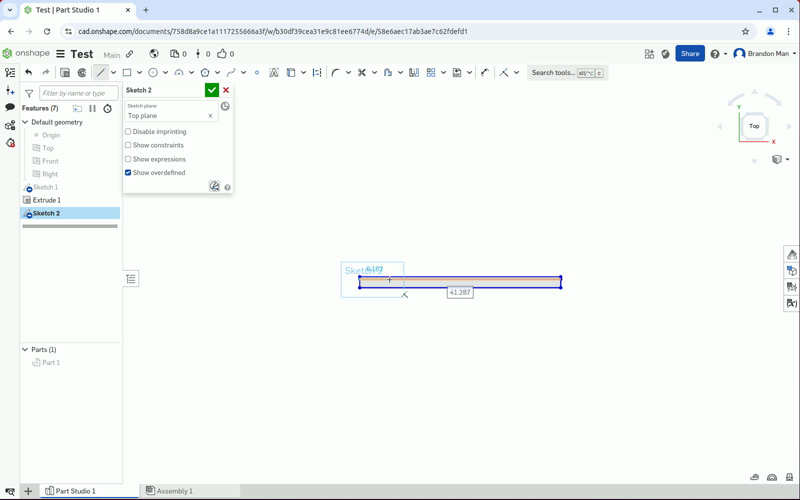
key_down(shift)
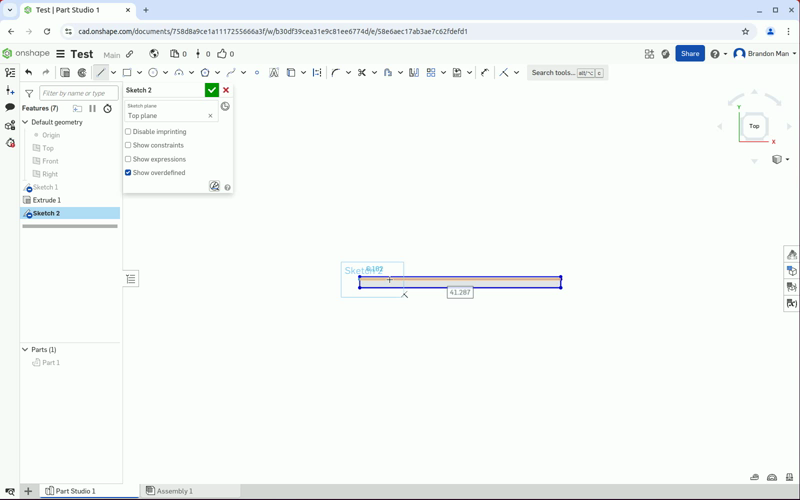
mouse_move(359, 287)
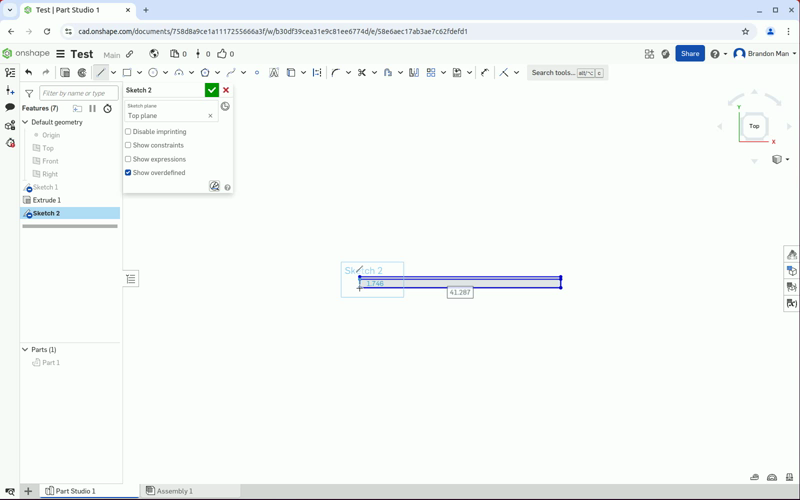
key_up(shift)
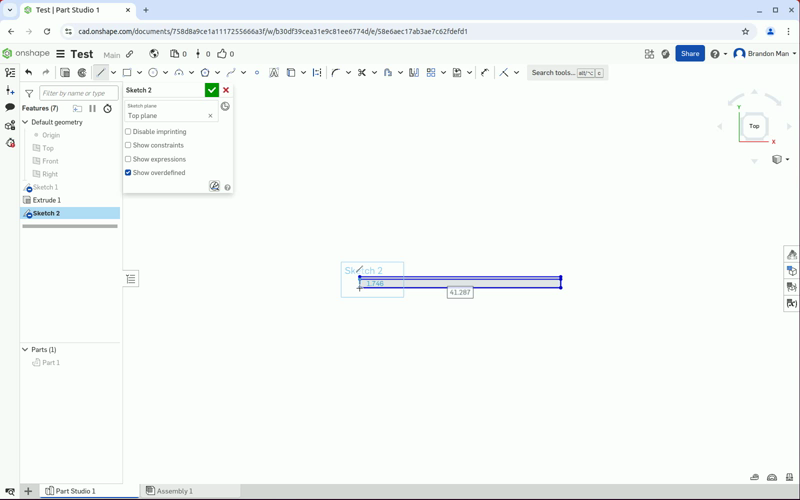
click(359, 287)
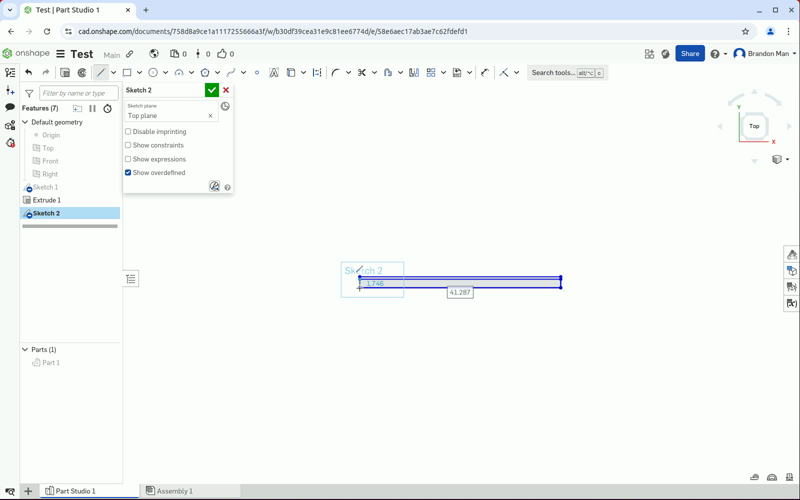
key(esc)
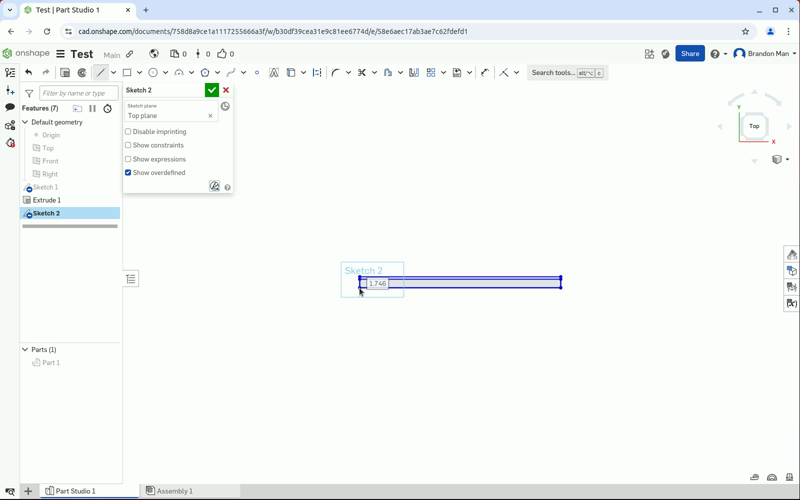
mouse_move(388, 278)
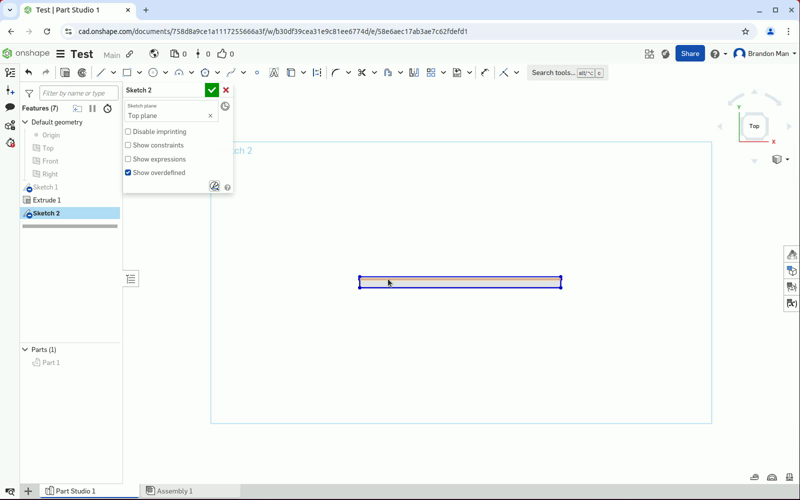
scroll(6)
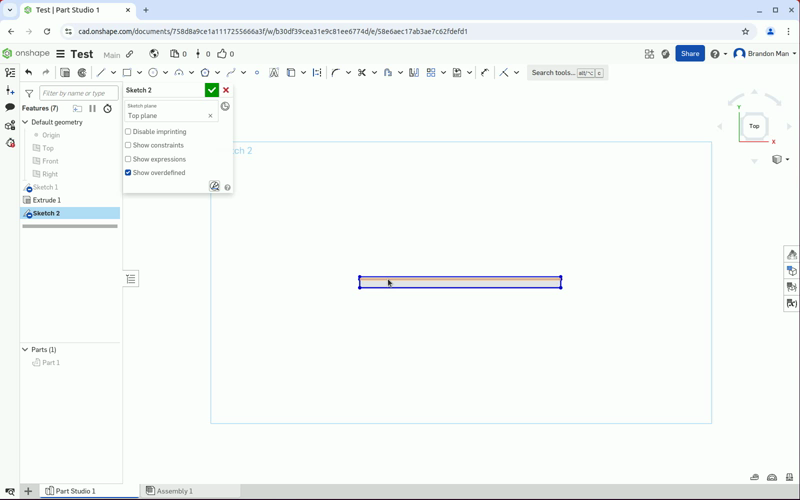
scroll(6)
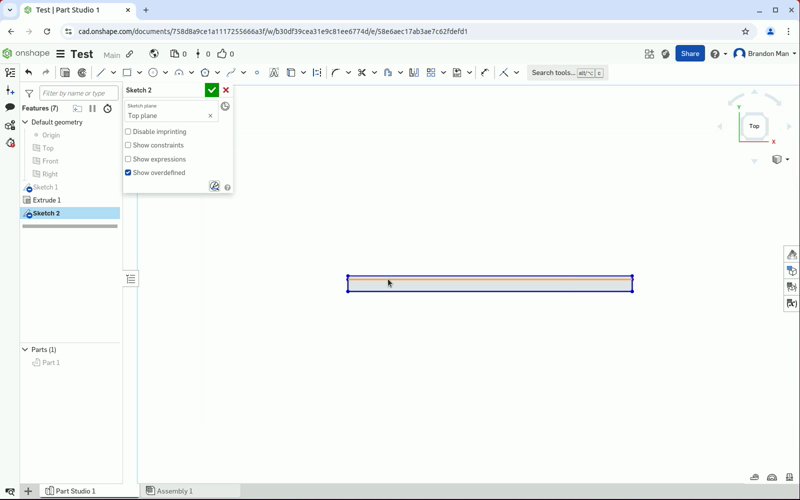
scroll(6)
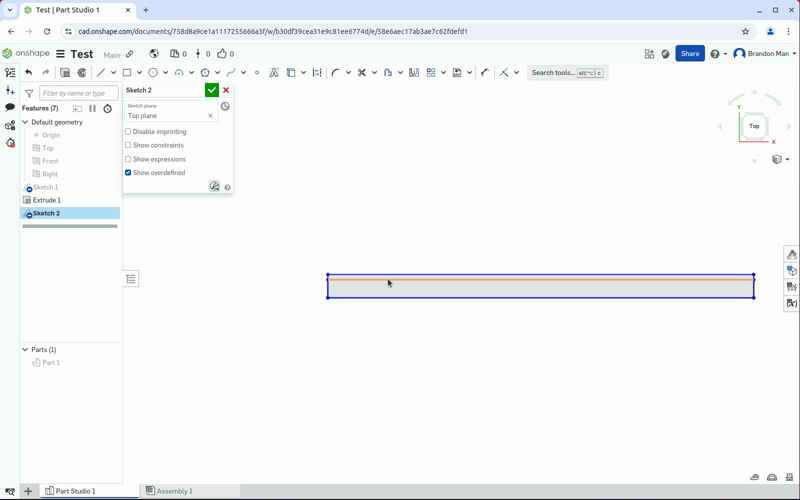
scroll(6)
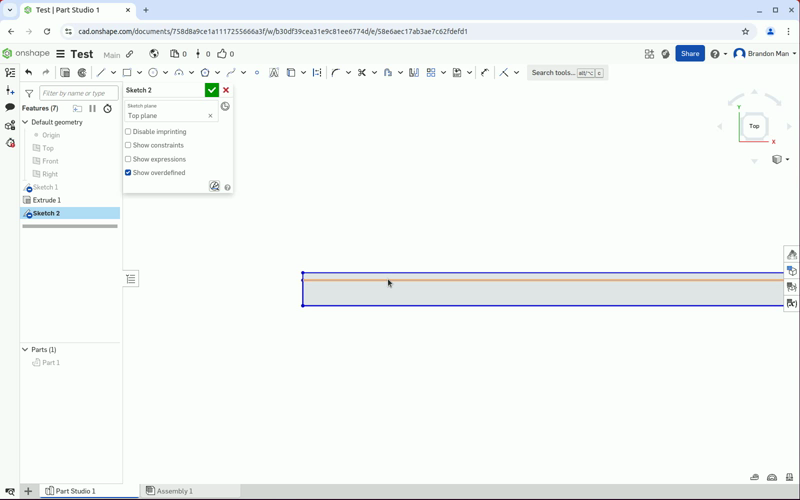
scroll(6)
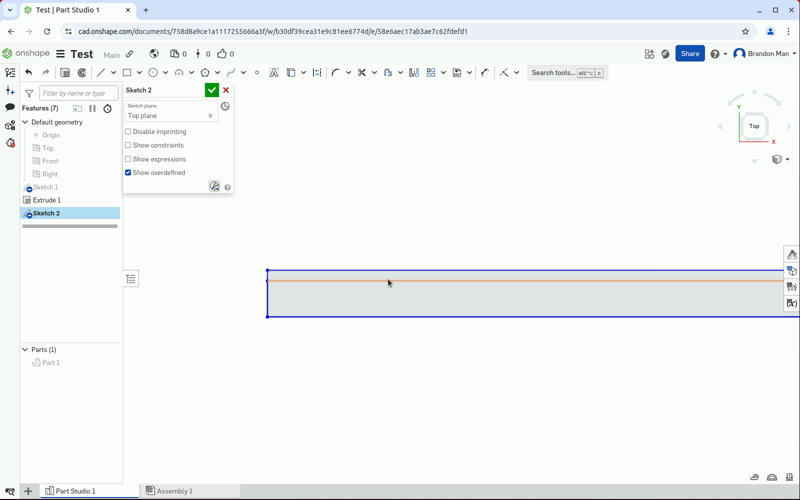
scroll(6)
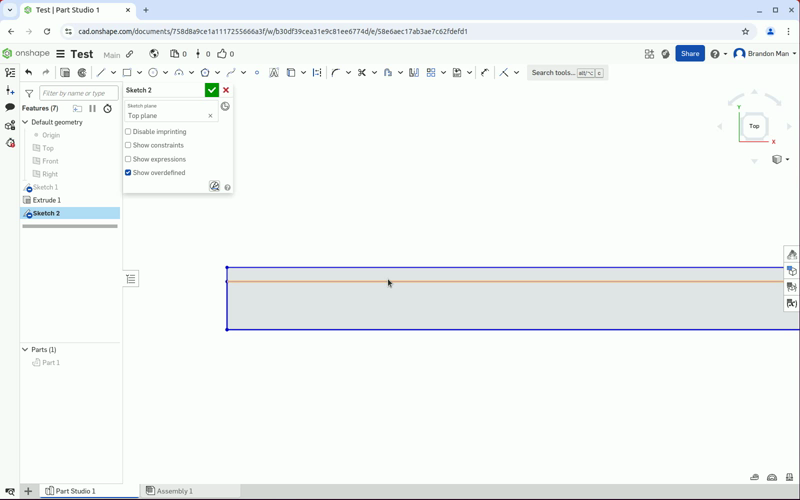
scroll(6)
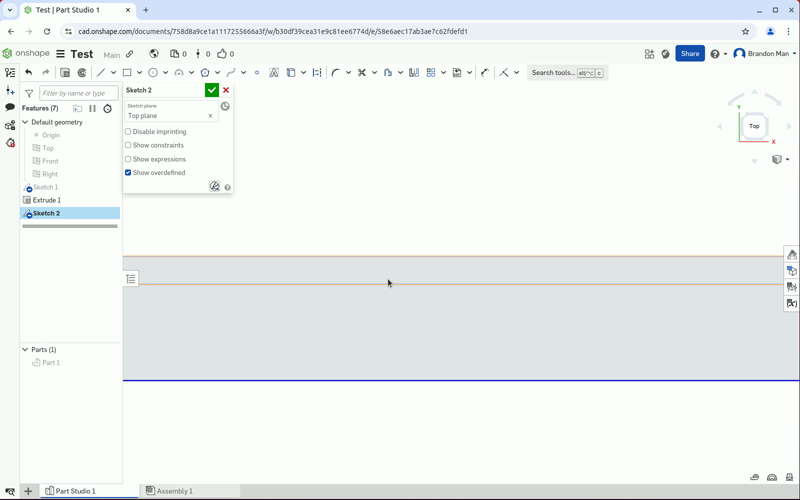
click(388, 278)
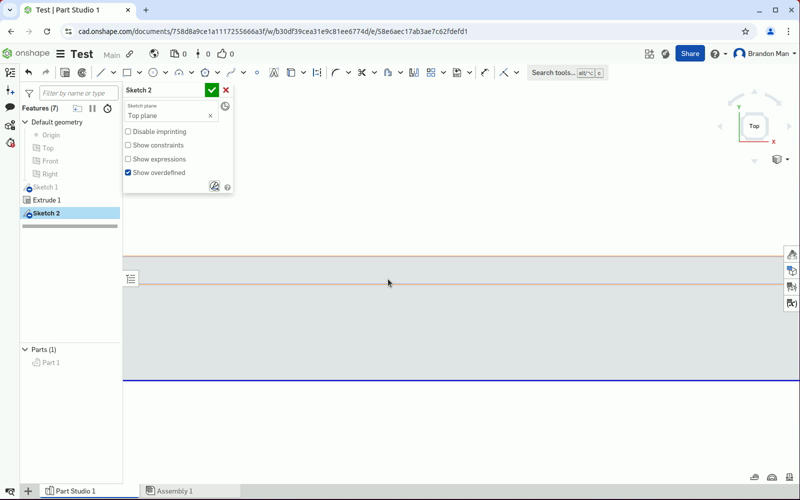
scroll(-6)
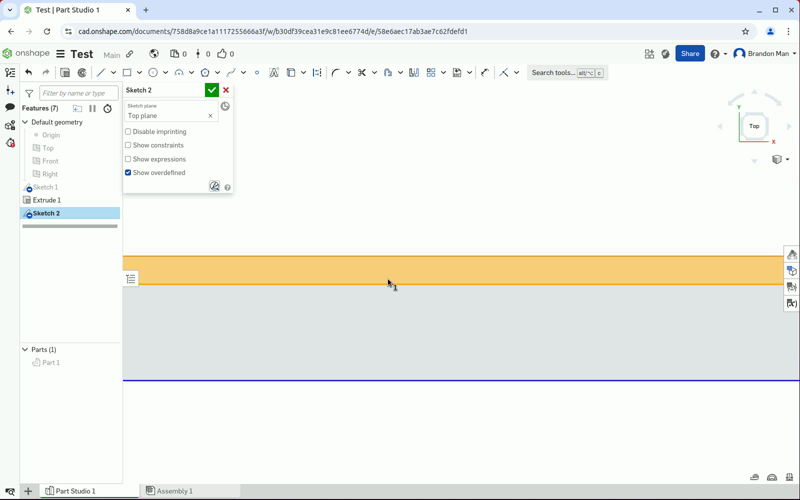
scroll(-6)
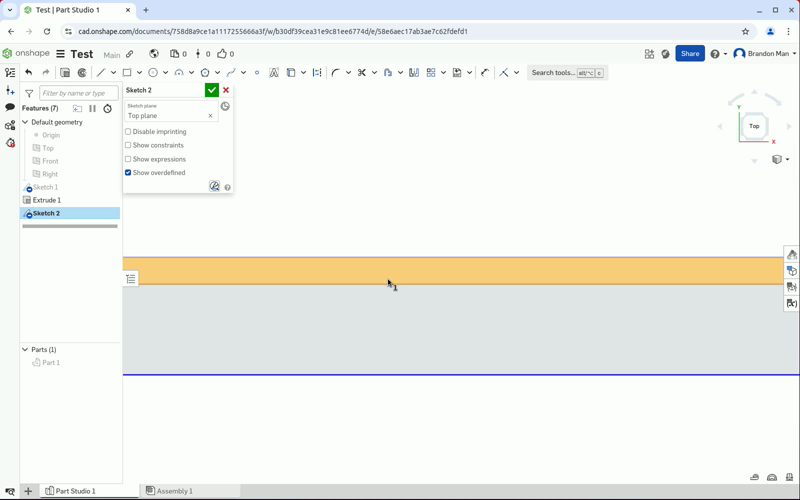
scroll(-6)
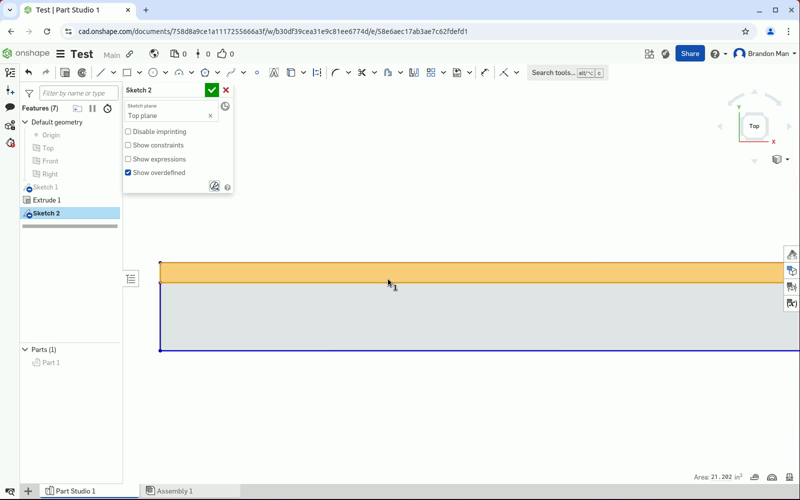
scroll(-6)
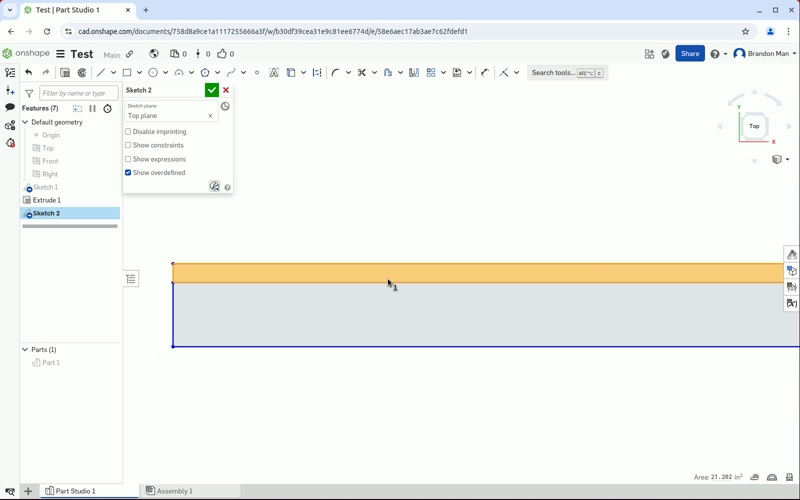
scroll(-6)
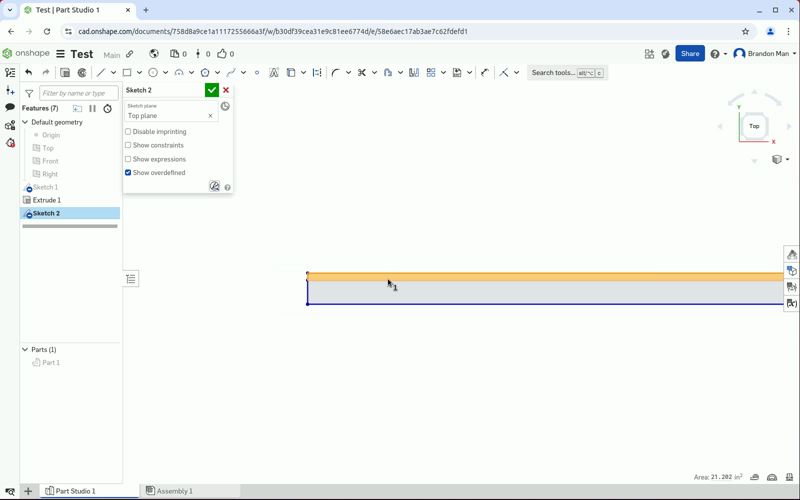
scroll(-6)
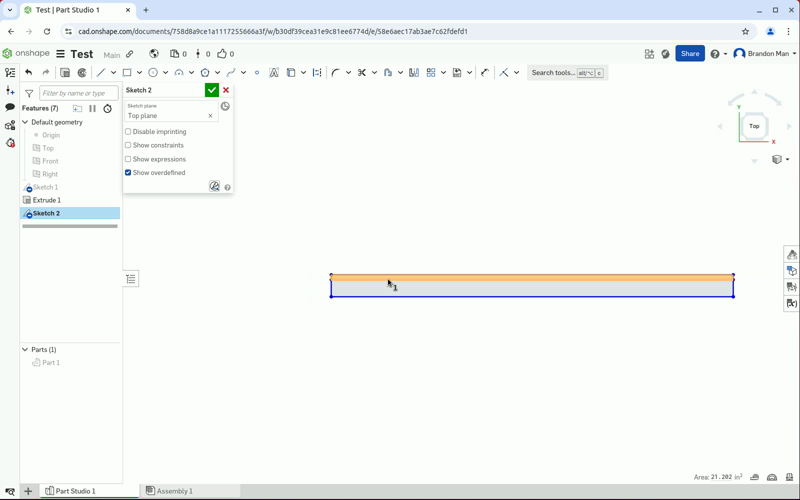
scroll(-6)
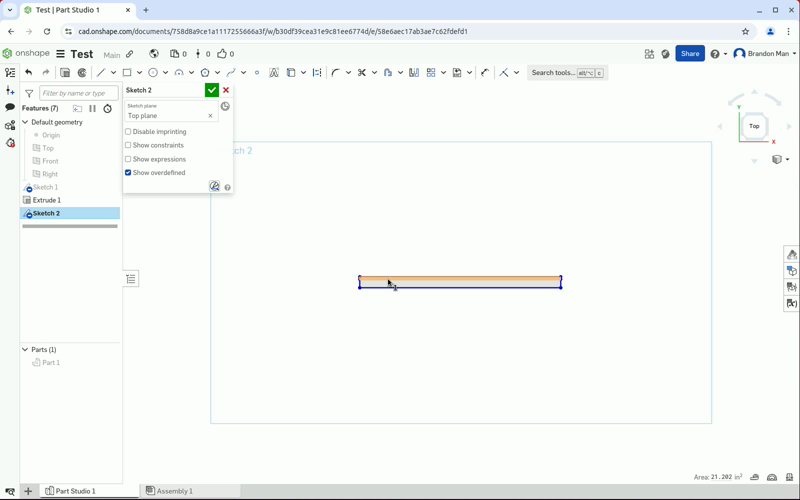
mouse_move(73, 352)
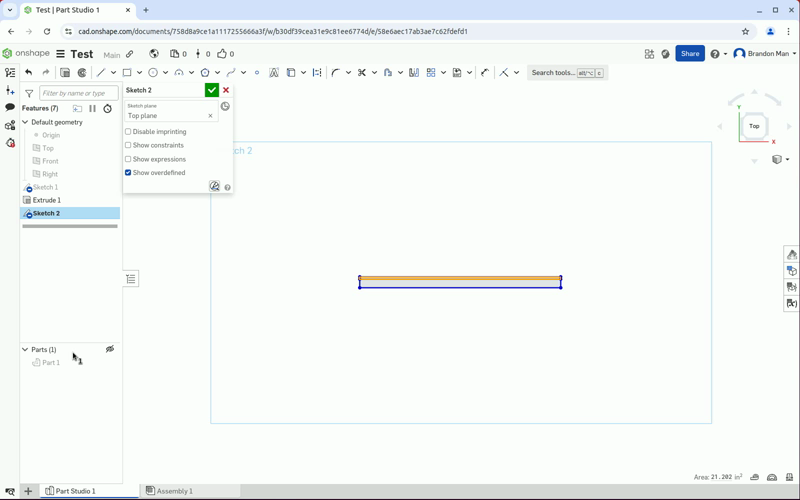
key(shift+y)
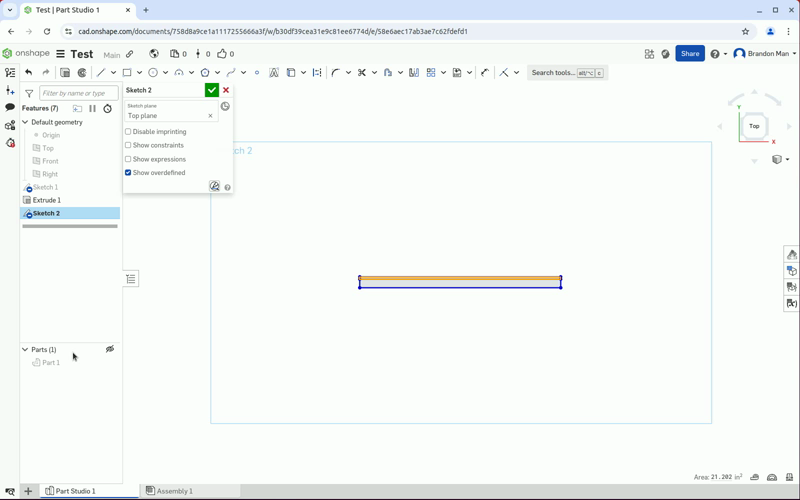
key(shift+e)
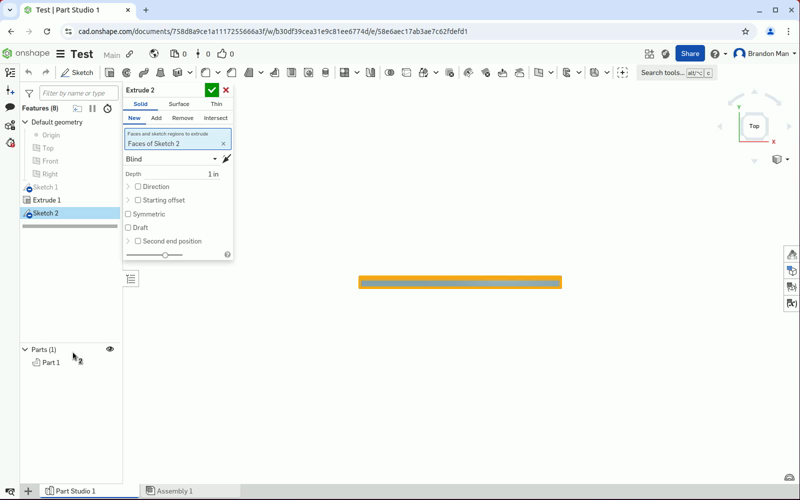
mouse_move(143, 106)
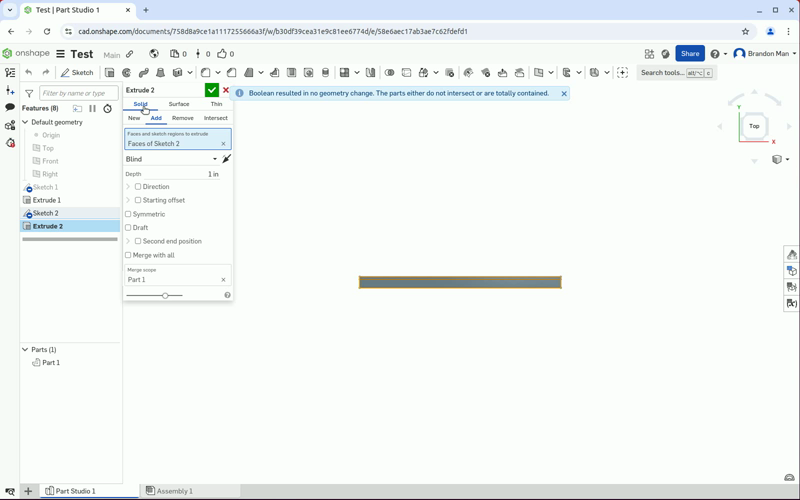
click(143, 106)
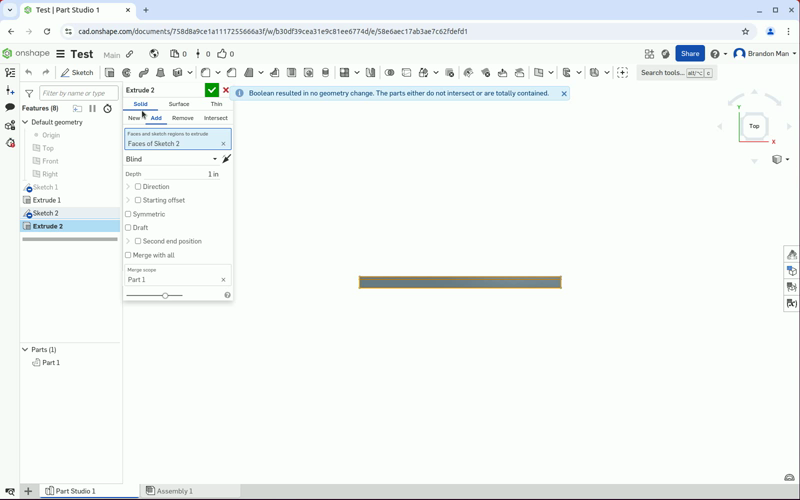
mouse_move(137, 120)
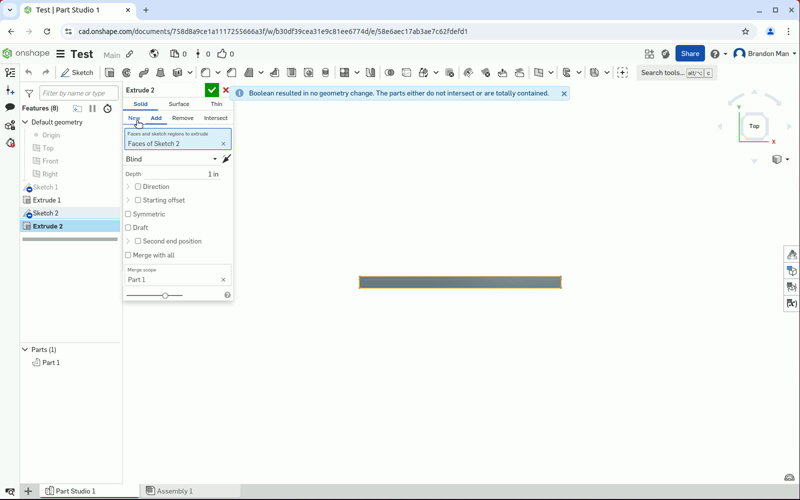
click(137, 120)
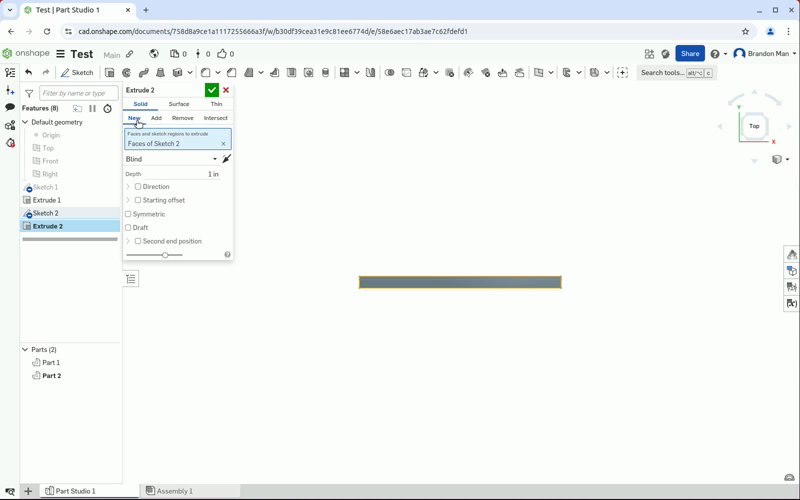
key(tab, 4)
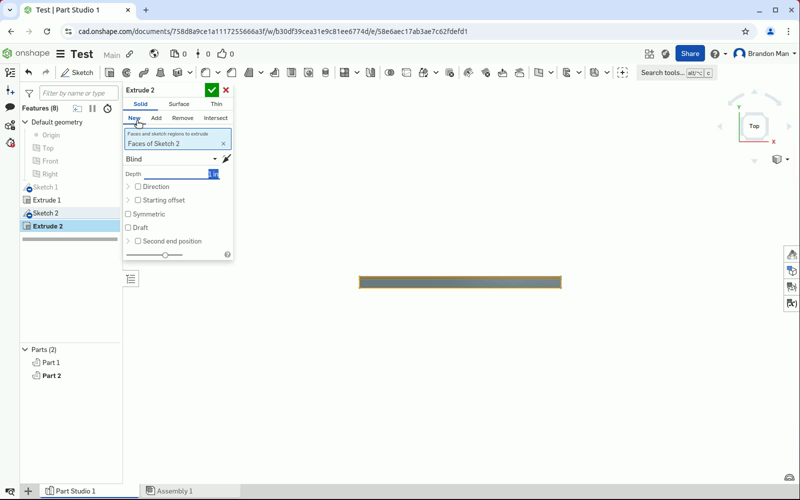
text(0.241)
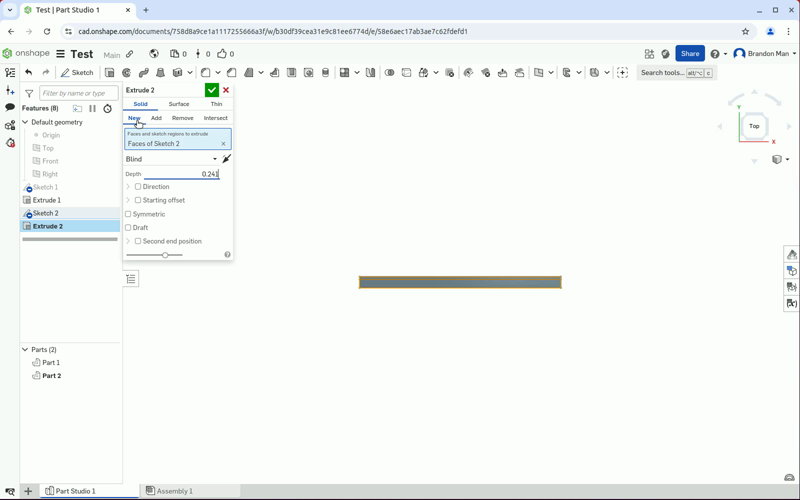
key(enter)
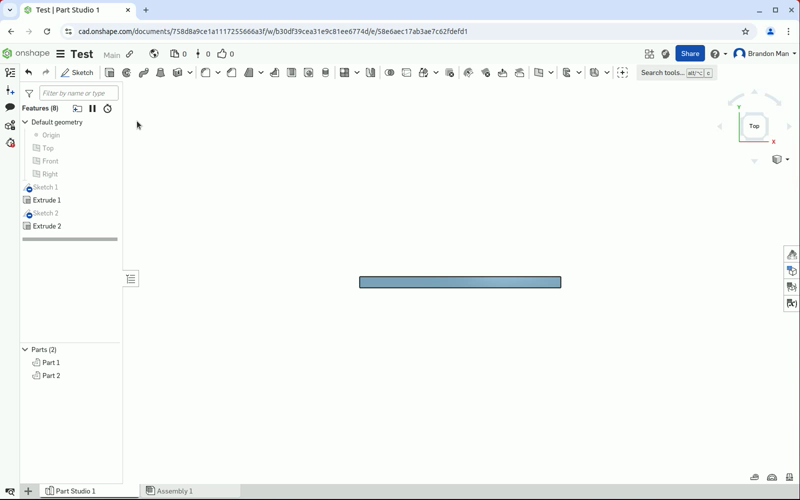
key(shift+h)
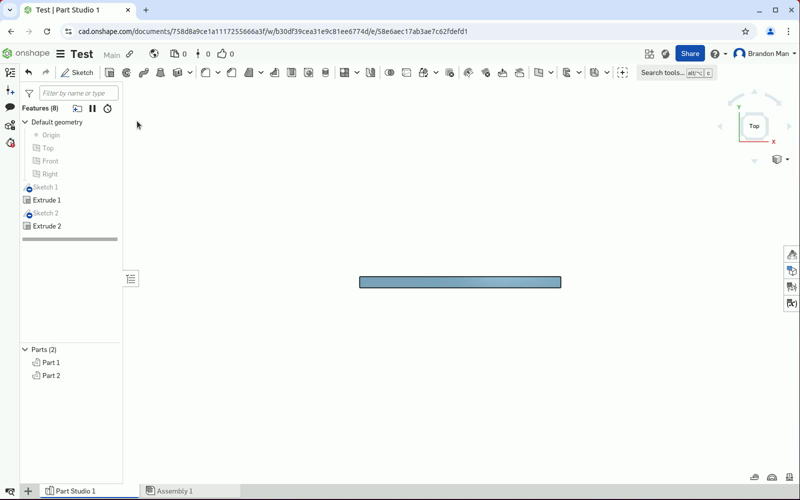
key(shift+h)
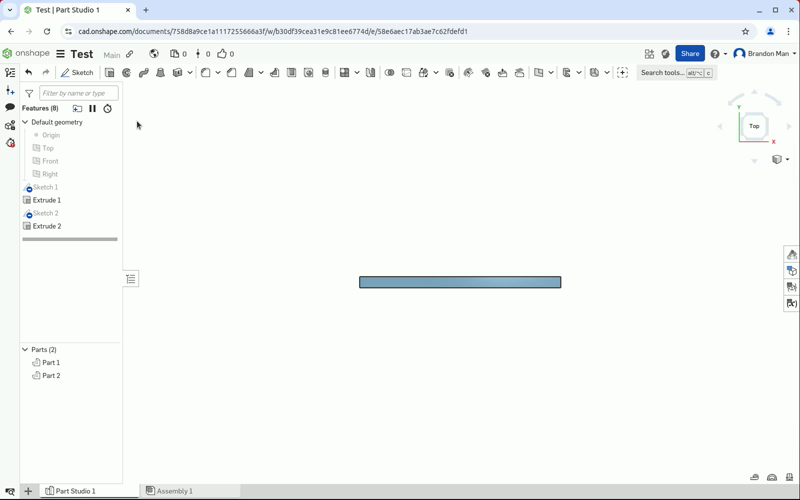
mouse_move(73, 189)
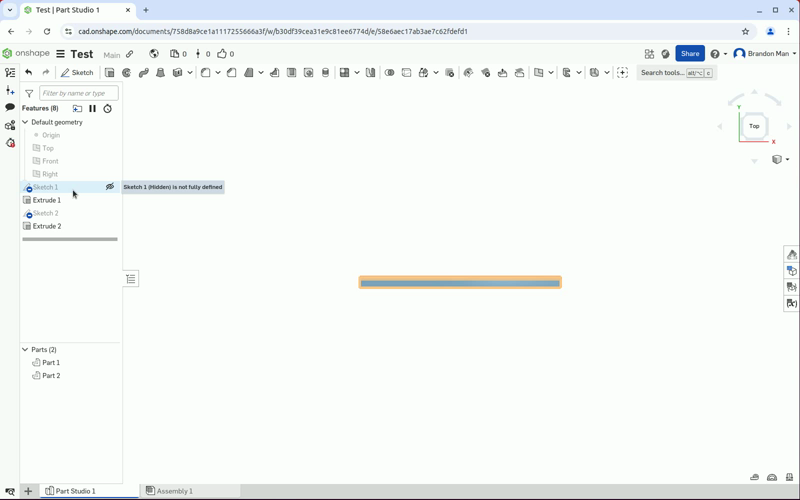
click(73, 189)
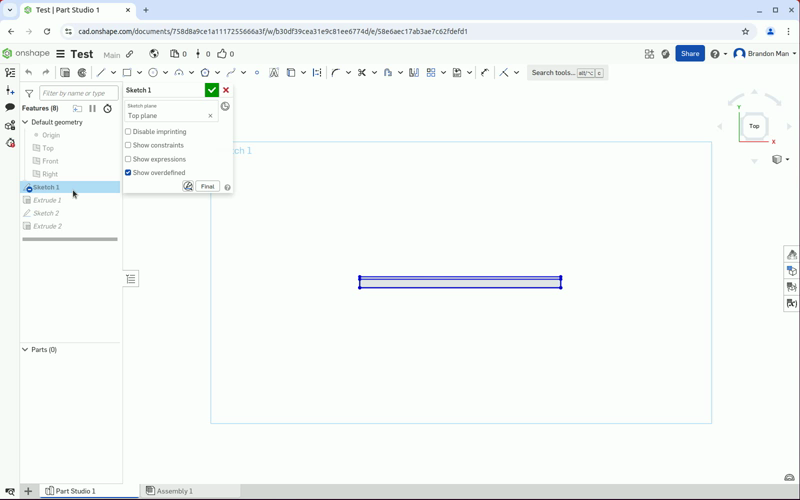
mouse_move(229, 92)
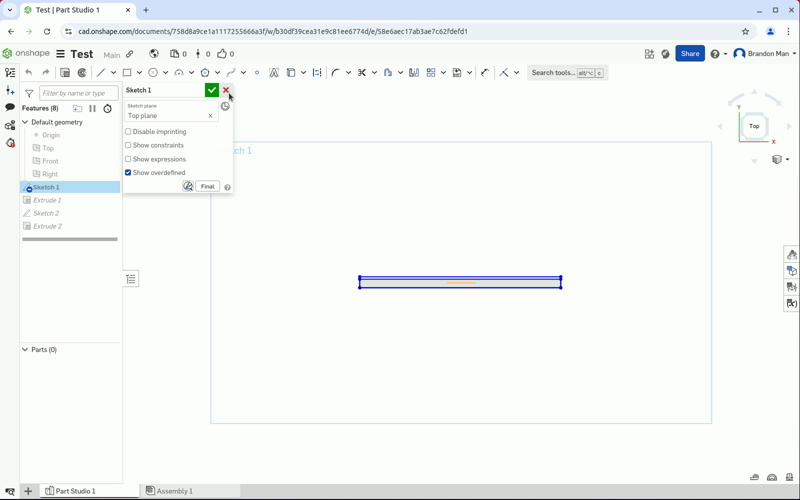
click(229, 92)
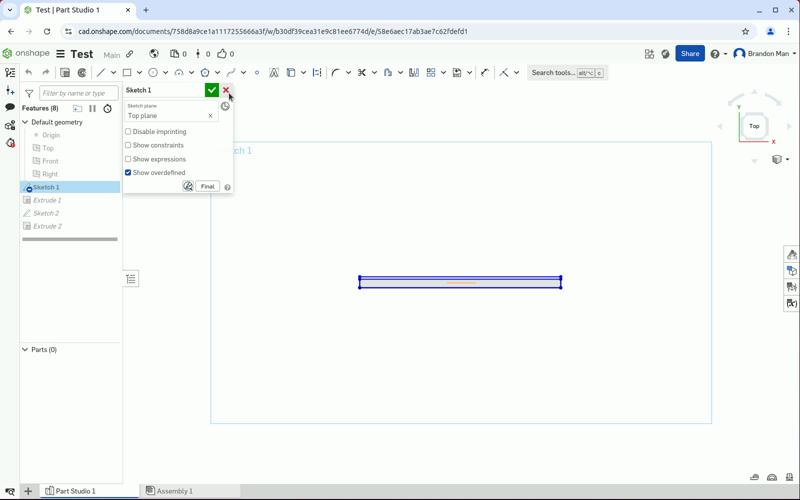
key(shift+s)
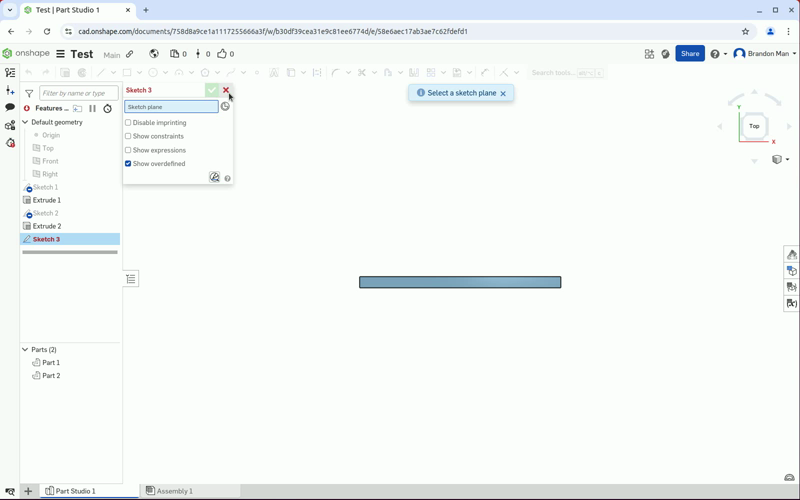
mouse_move(73, 150)
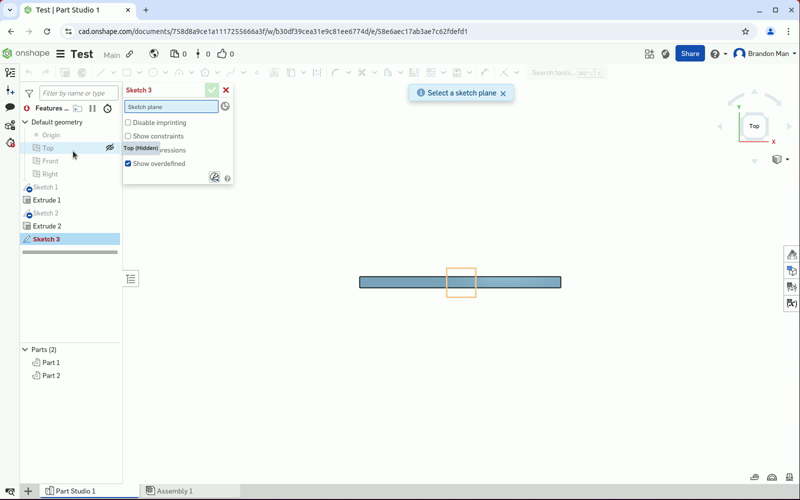
click(73, 150)
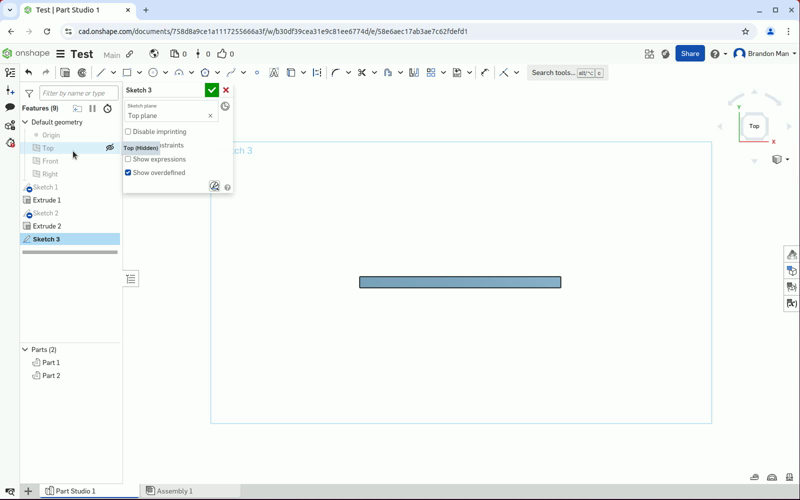
mouse_move(73, 352)
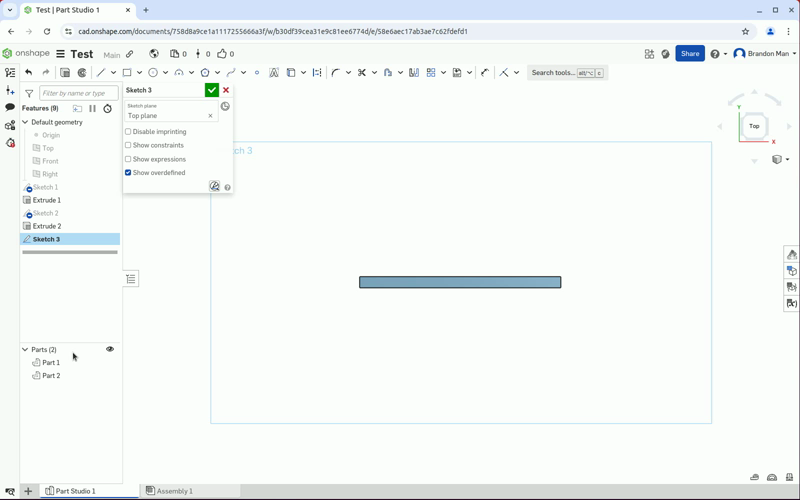
key(y)
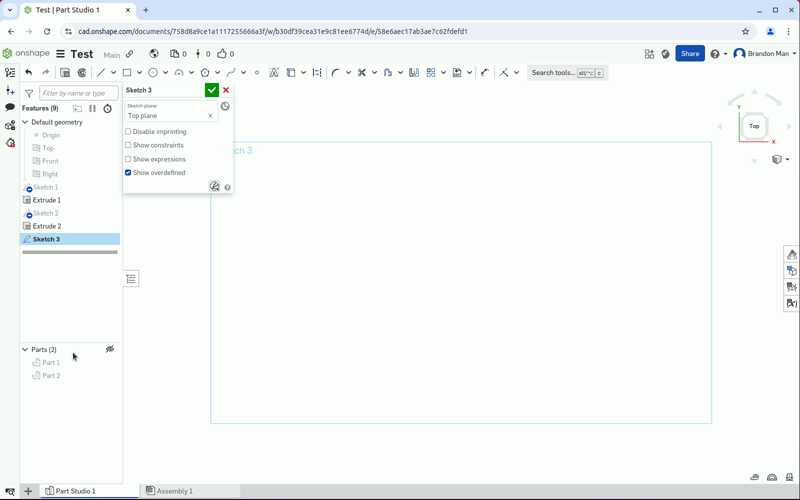
key(l)
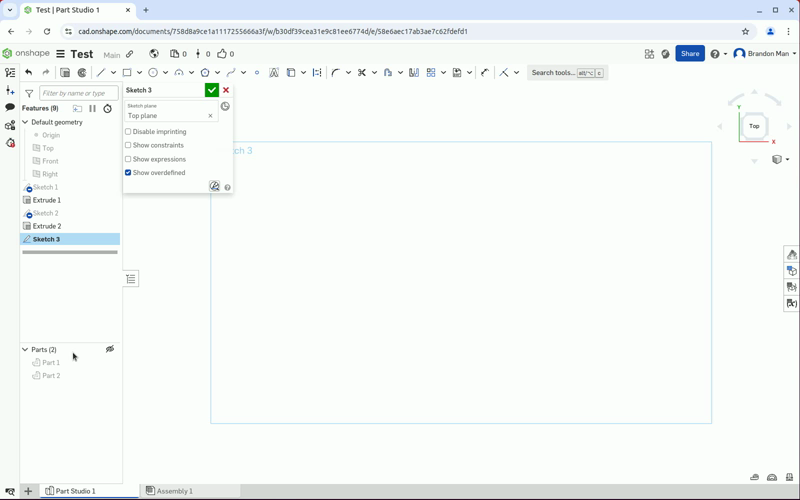
key_down(shift)
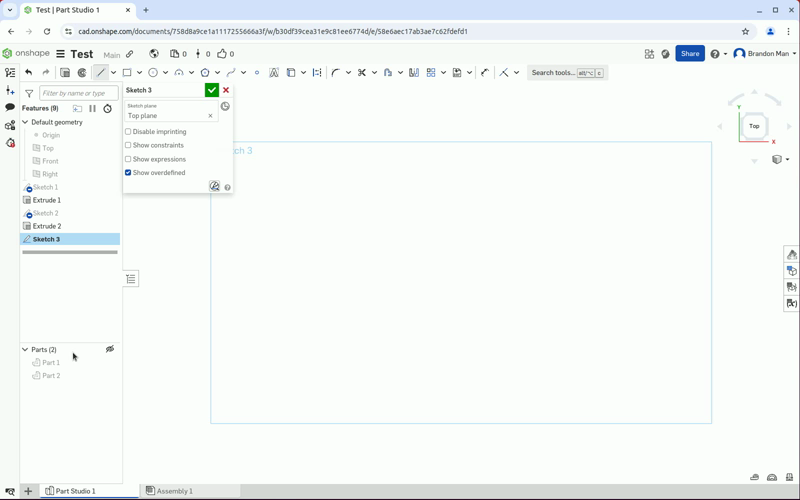
mouse_move(361, 286)
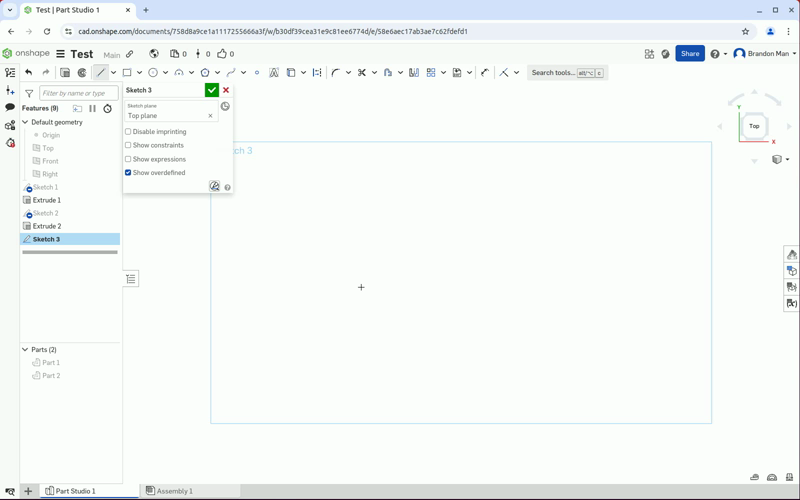
click(361, 286)
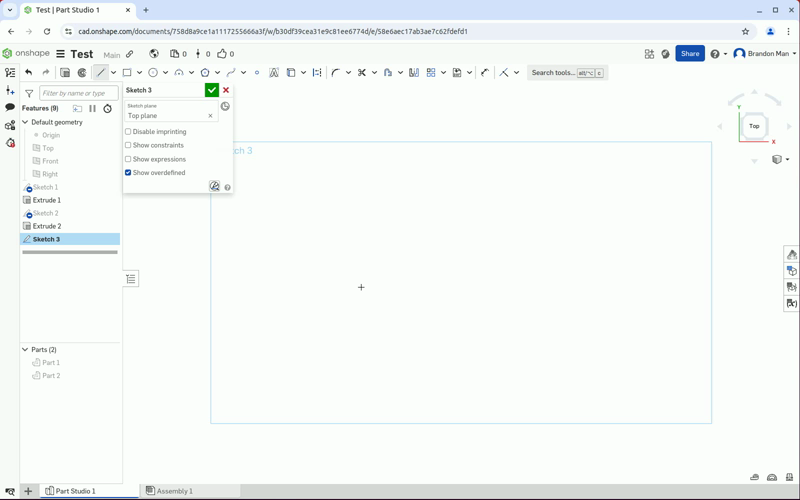
key_up(shift)
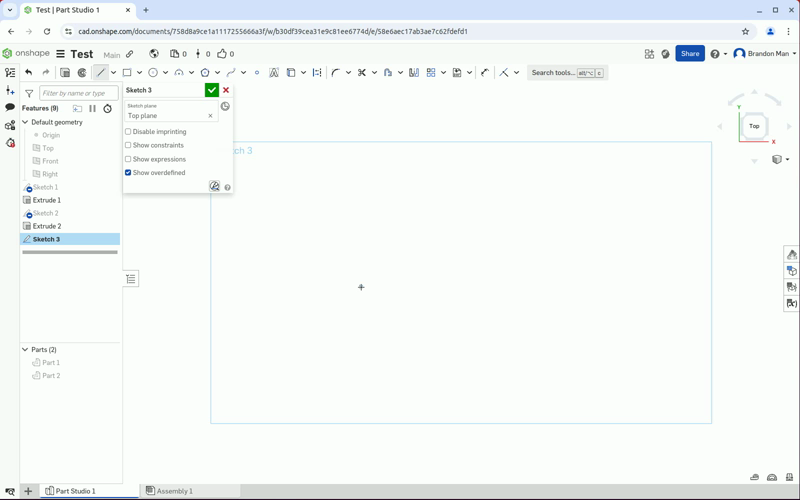
key_down(shift)
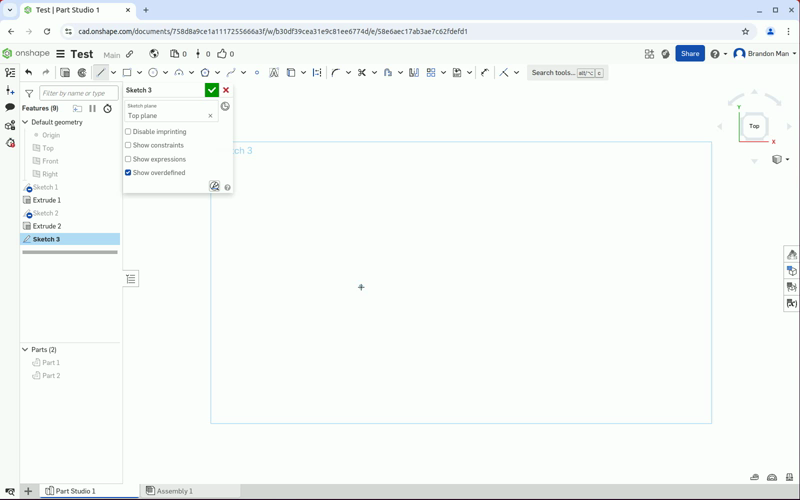
mouse_move(559, 286)
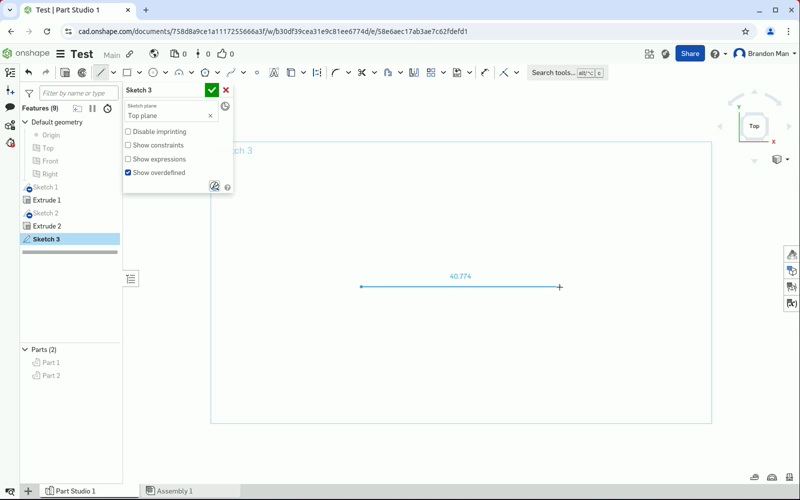
click(559, 286)
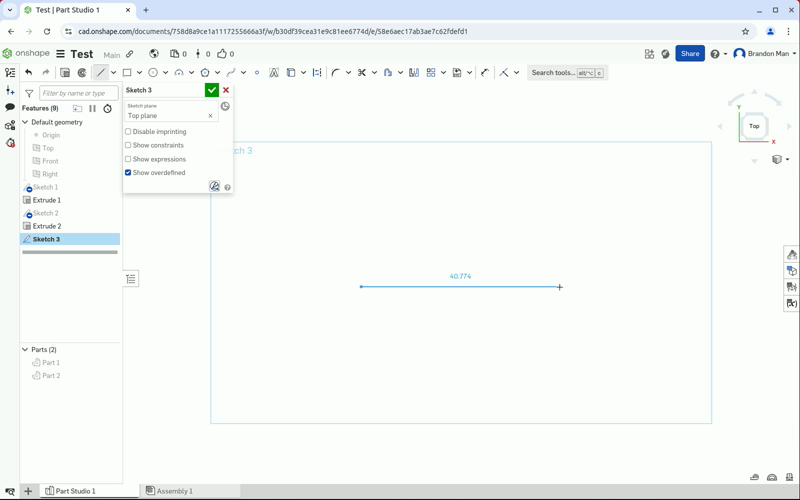
key_up(shift)
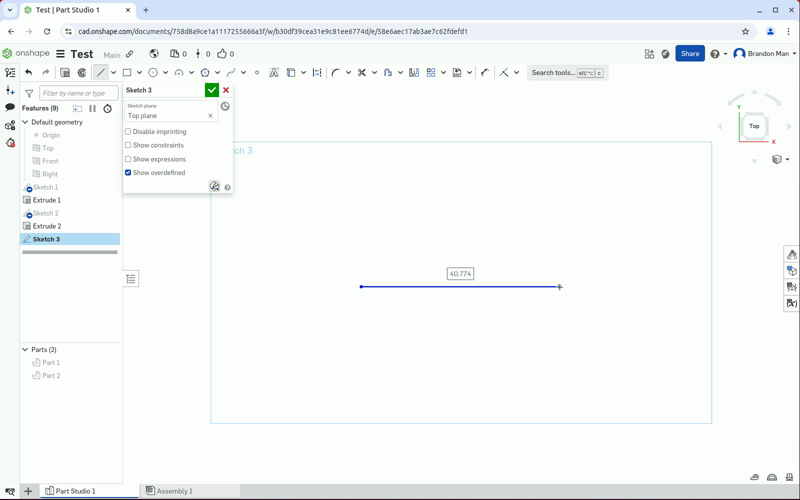
key_down(shift)
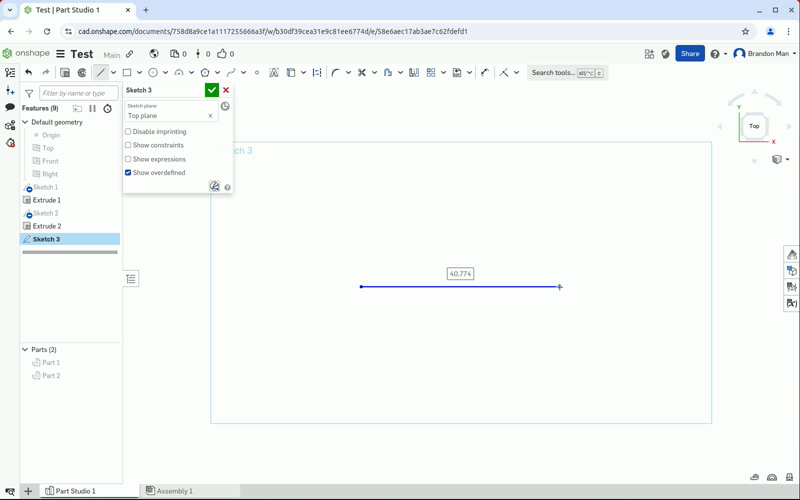
mouse_move(589, 286)
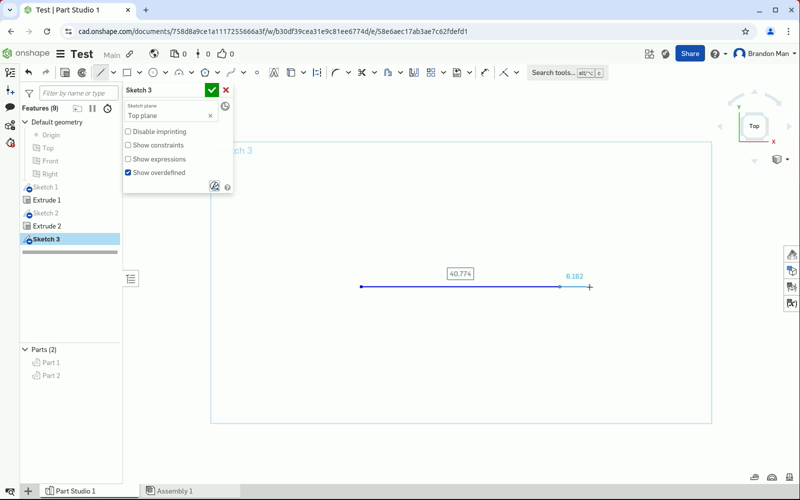
mouse_move(559, 278)
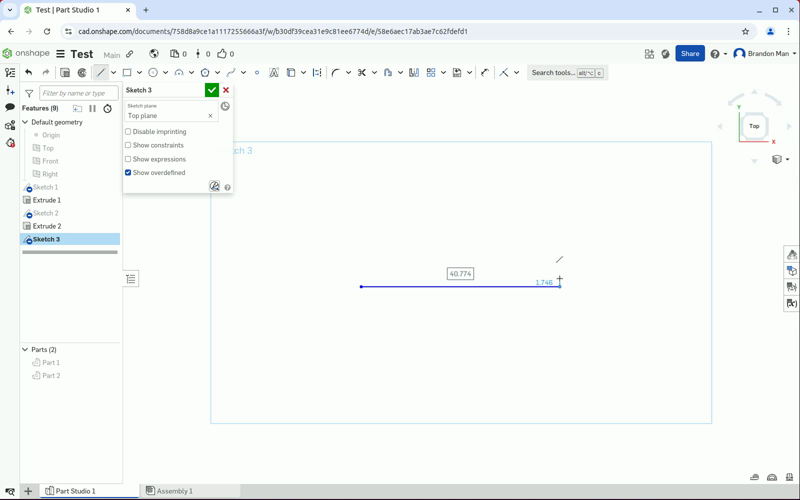
click(559, 278)
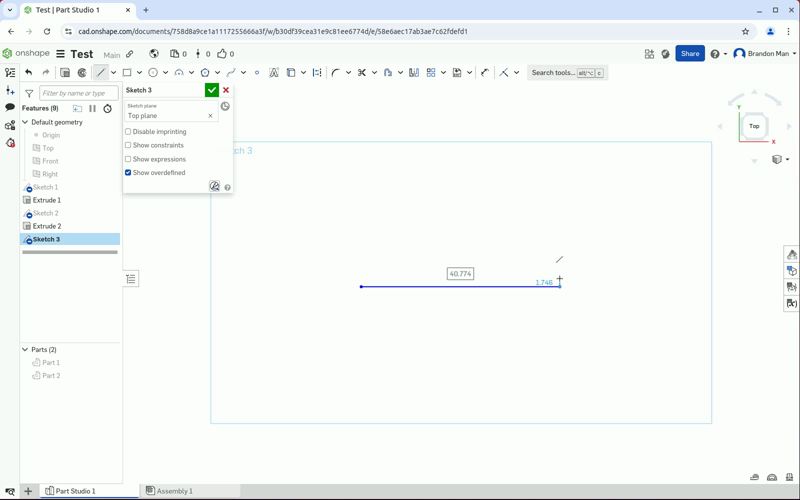
key_up(shift)
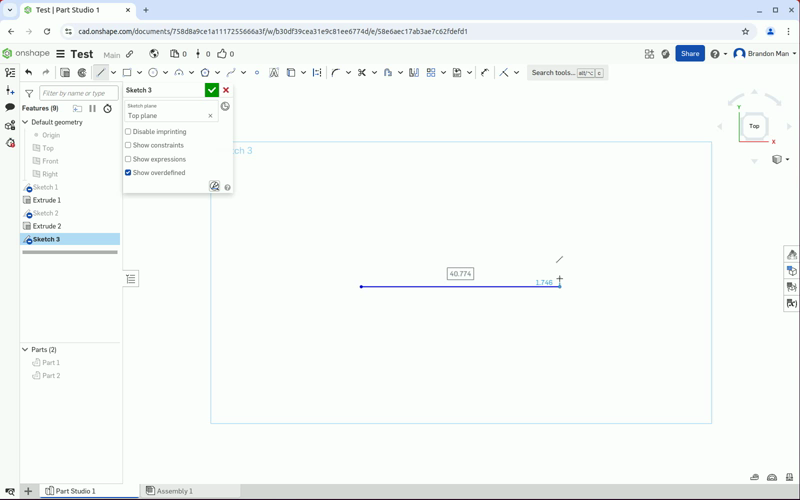
key_down(shift)
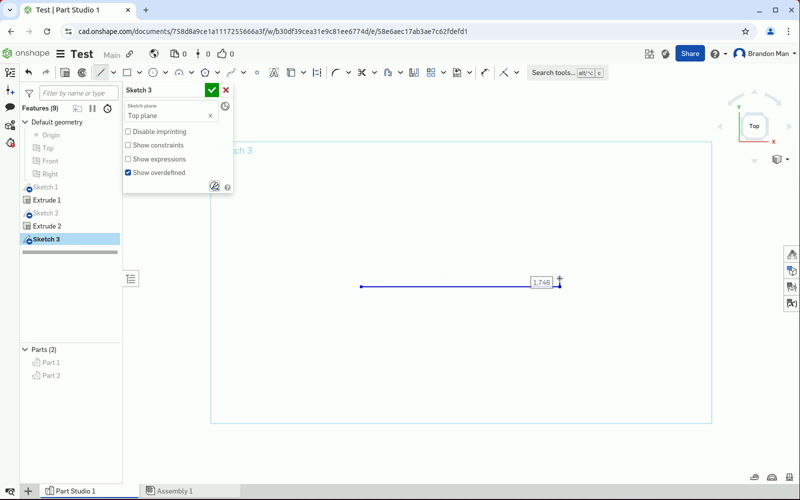
mouse_move(361, 278)
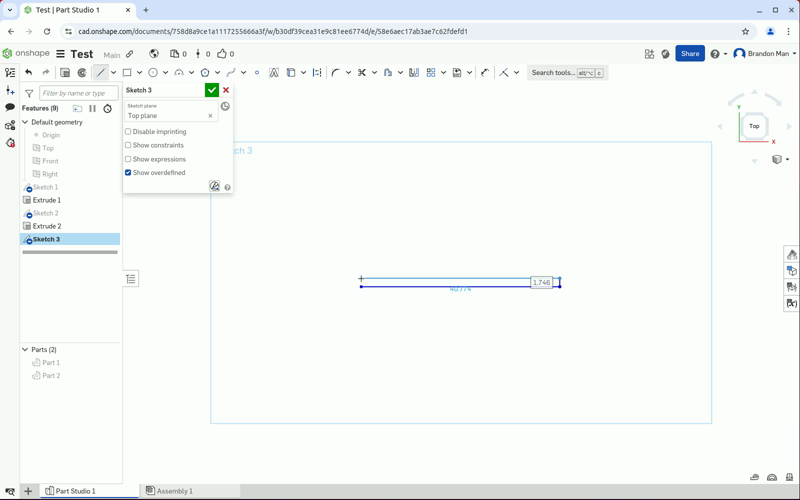
click(361, 278)
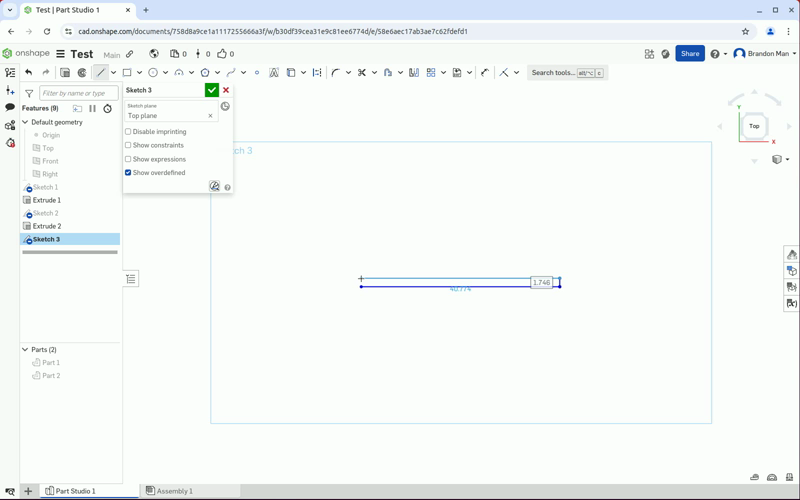
key_up(shift)
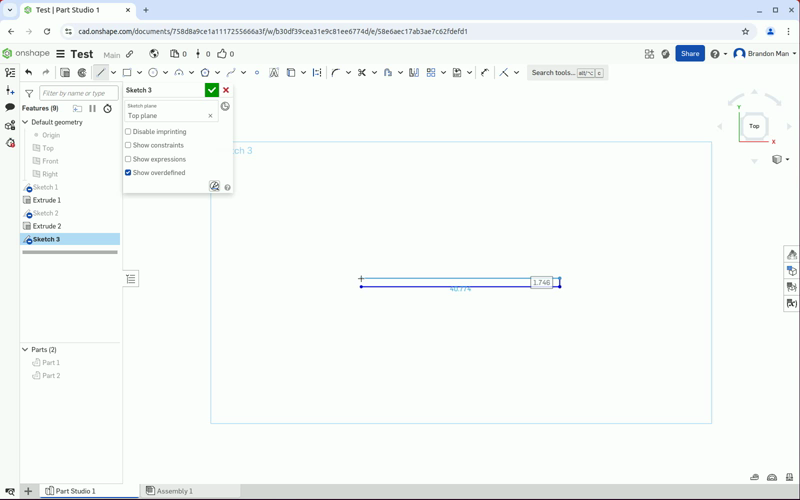
mouse_move(391, 278)
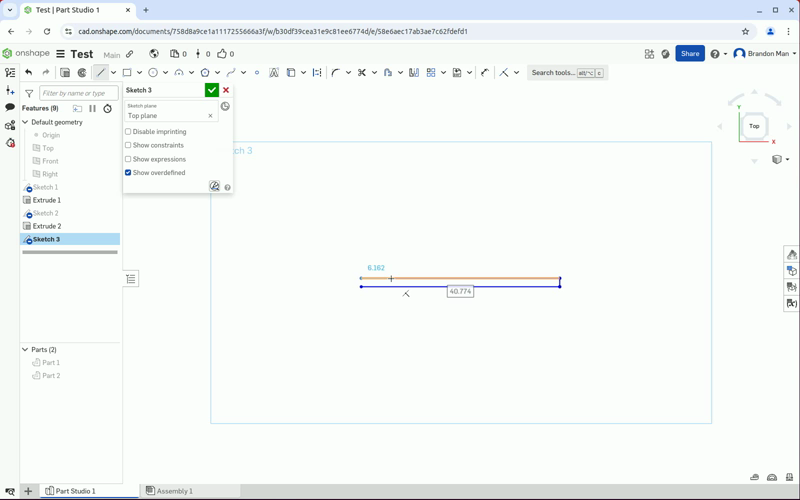
key_down(shift)
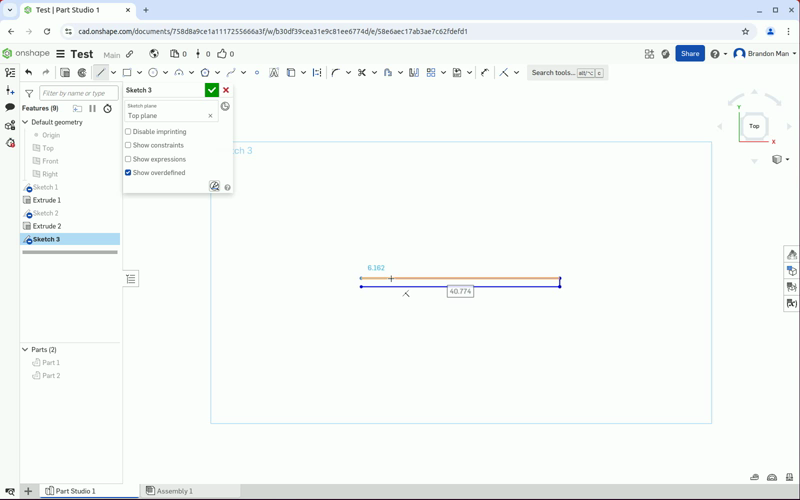
mouse_move(361, 286)
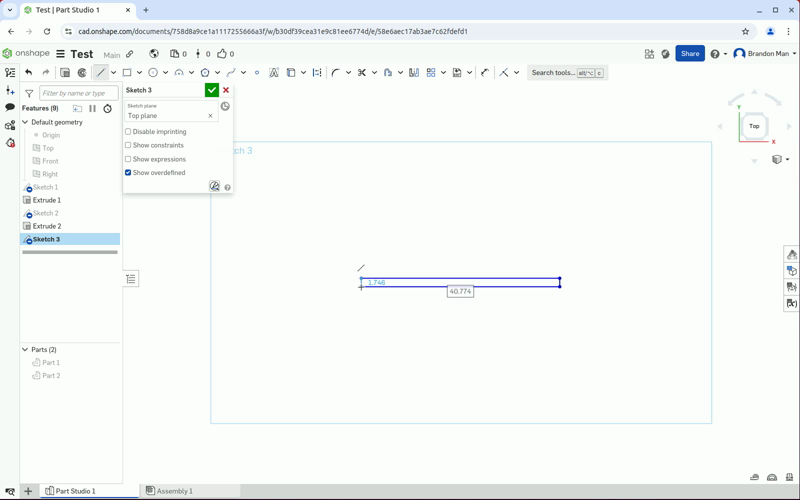
key_up(shift)
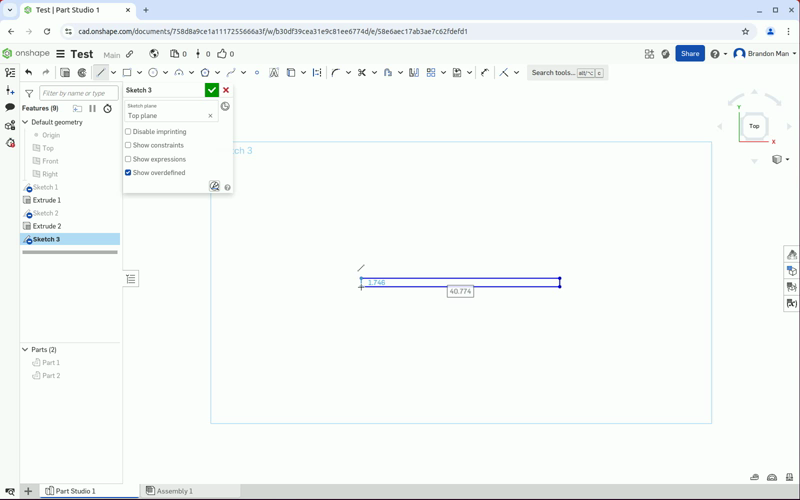
click(361, 286)
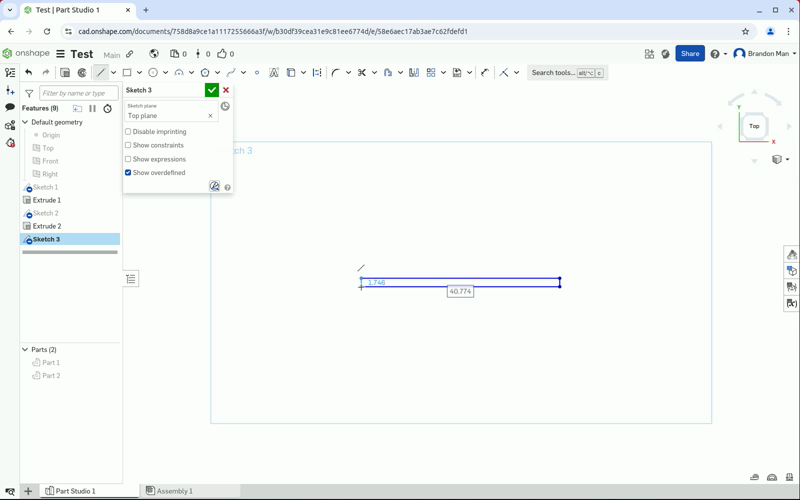
key(esc)
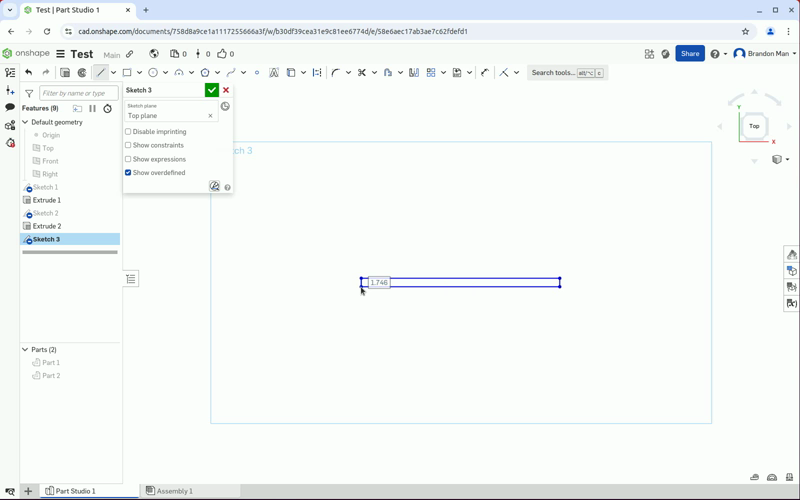
mouse_move(468, 281)
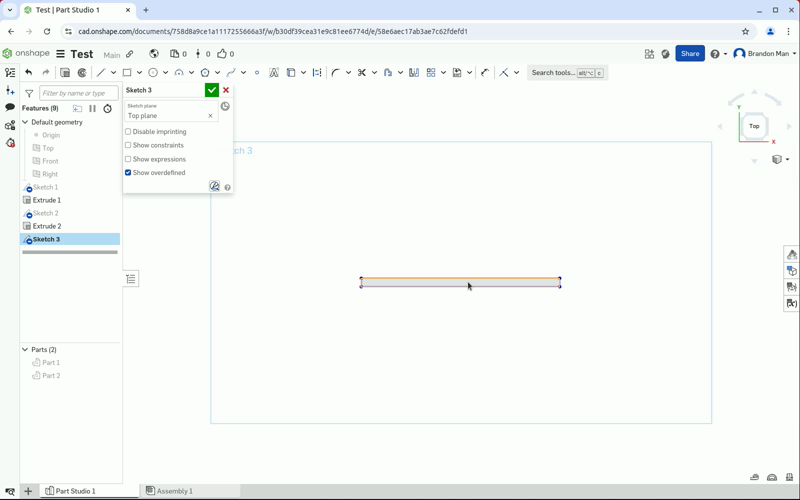
scroll(6)
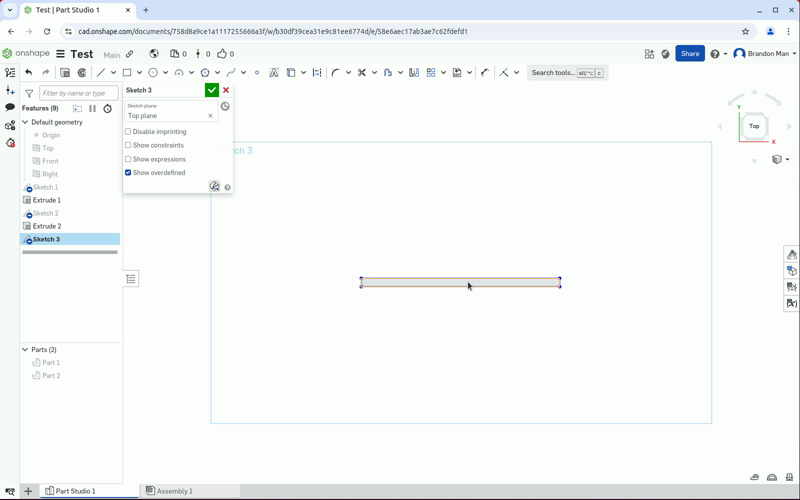
scroll(6)
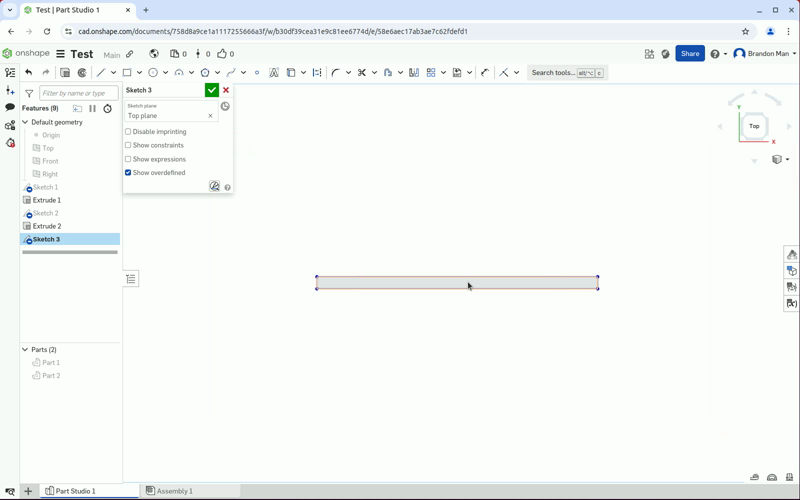
scroll(6)
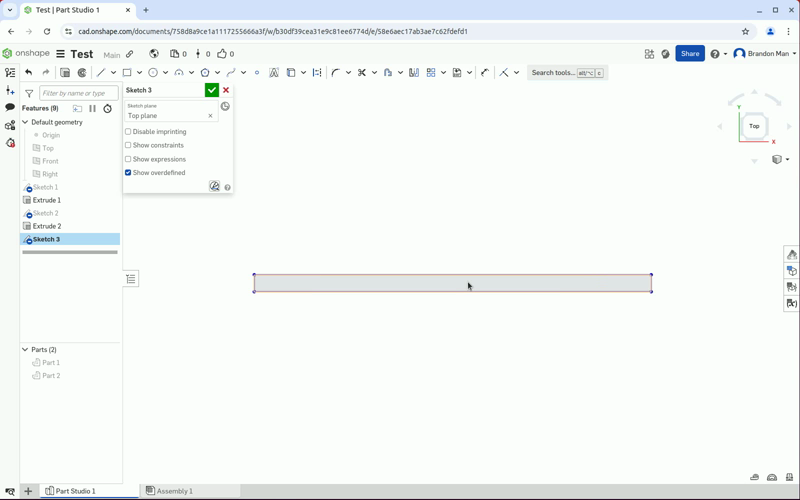
scroll(6)
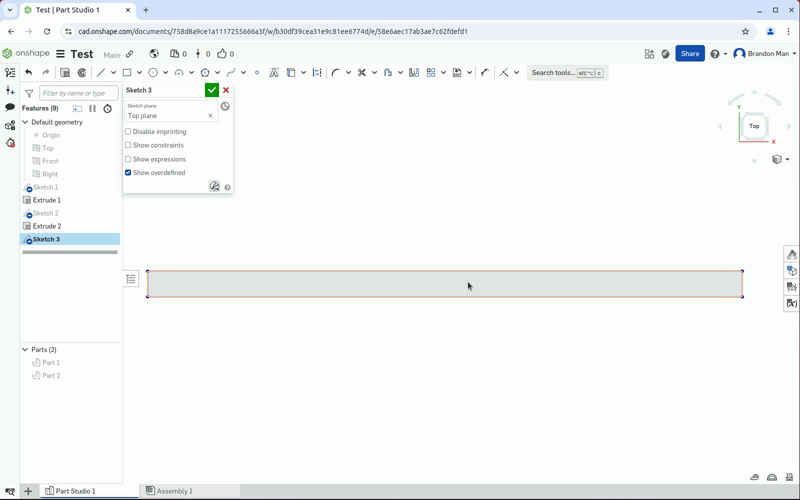
scroll(6)
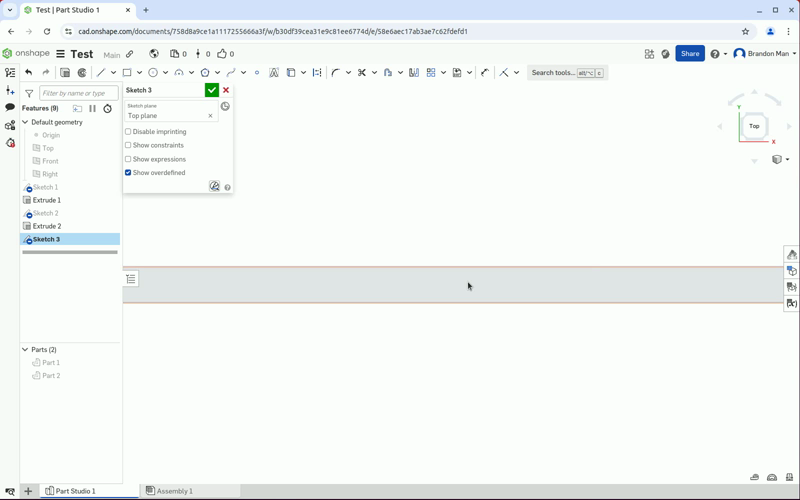
scroll(6)
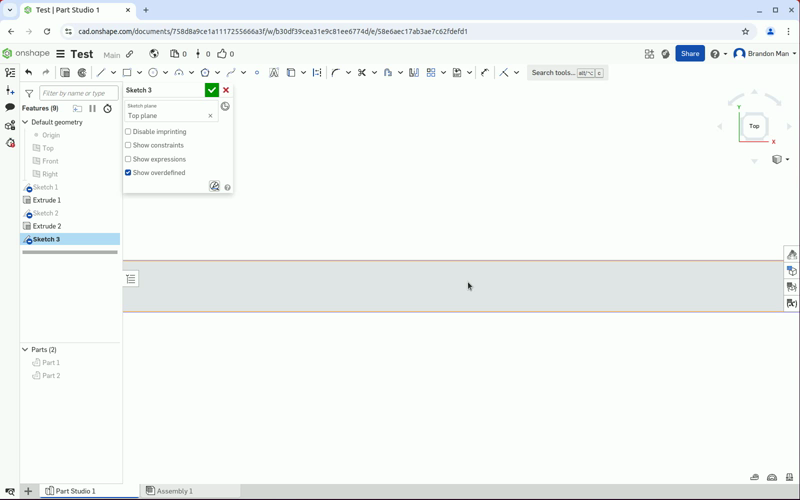
scroll(6)
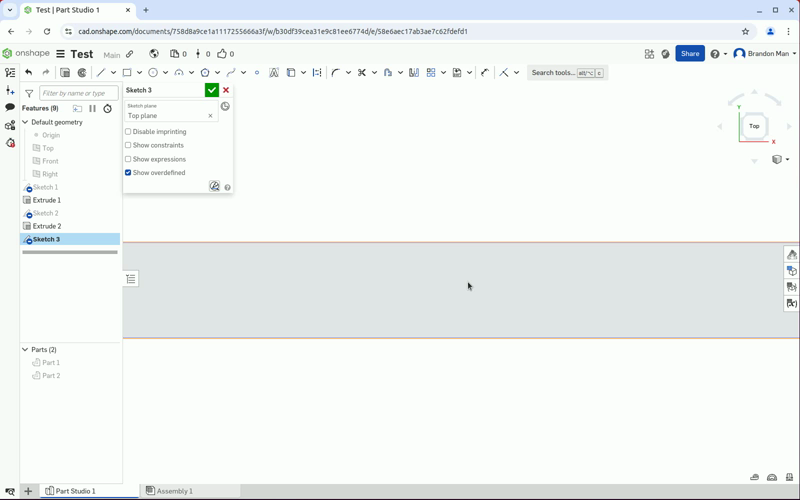
click(468, 281)
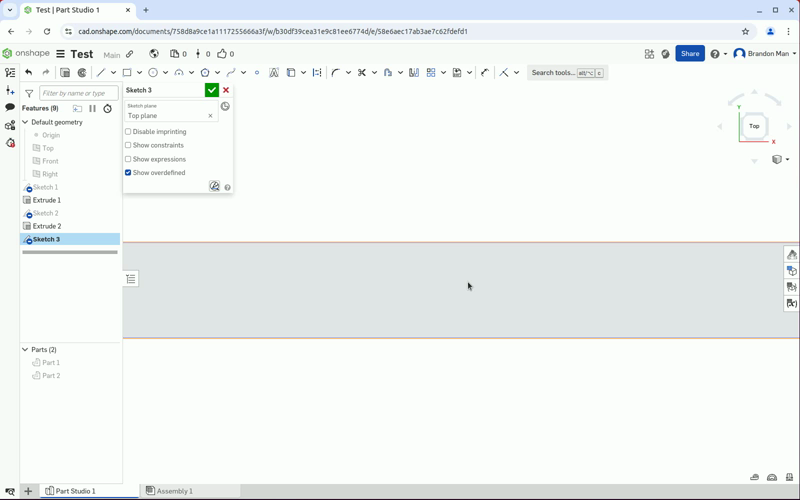
scroll(-6)
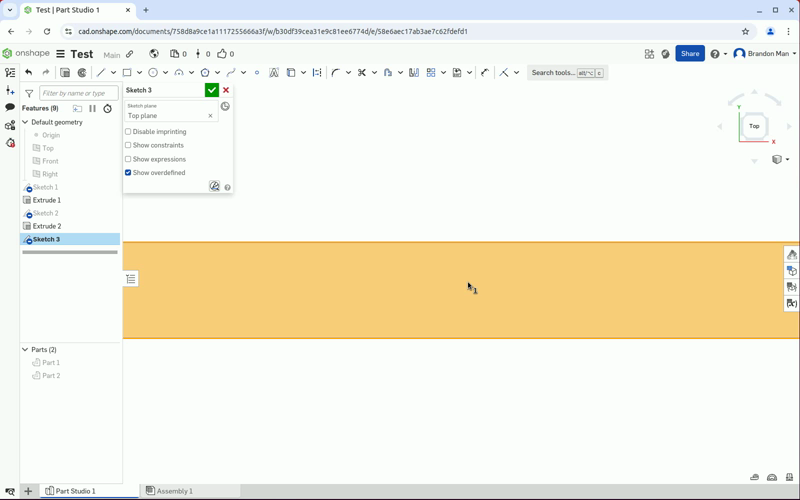
scroll(-6)
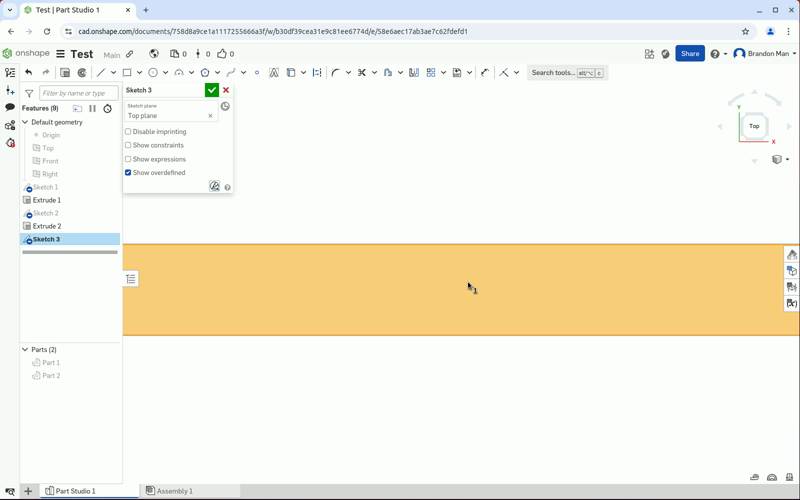
scroll(-6)
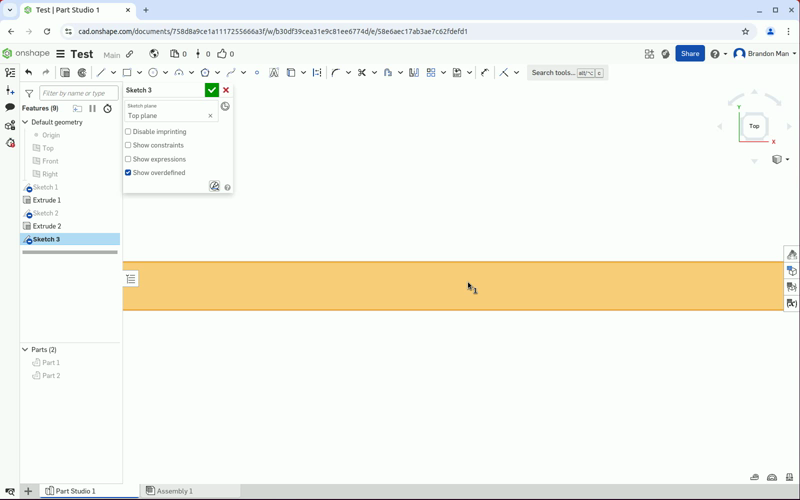
scroll(-6)
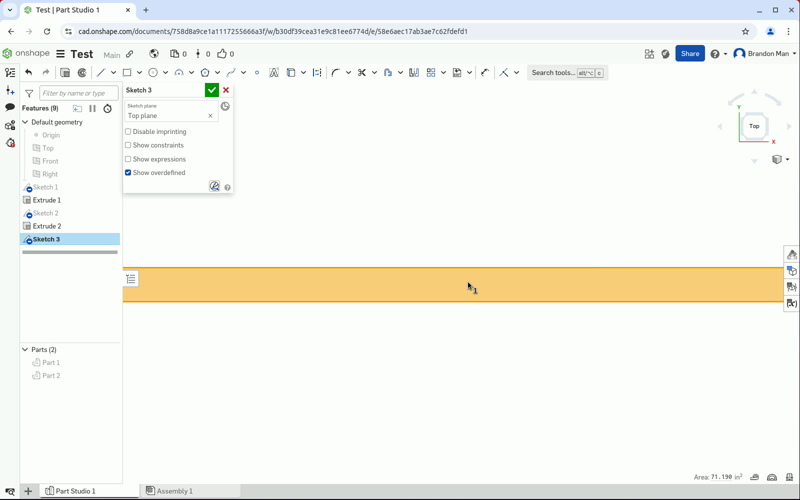
scroll(-6)
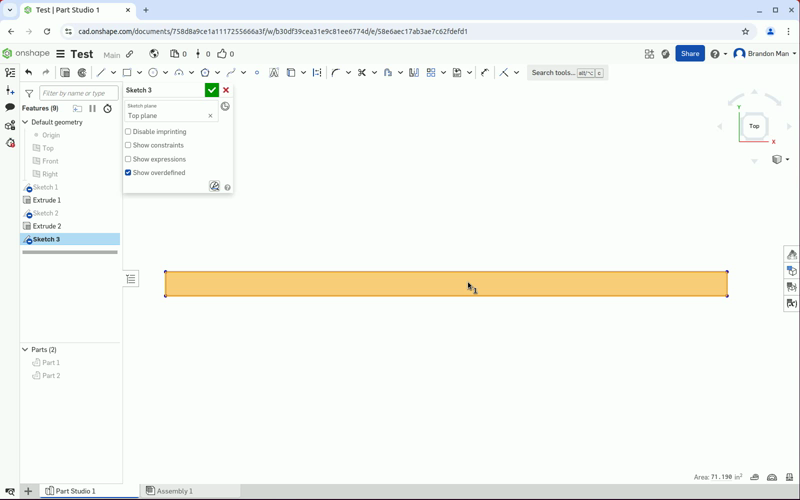
scroll(-6)
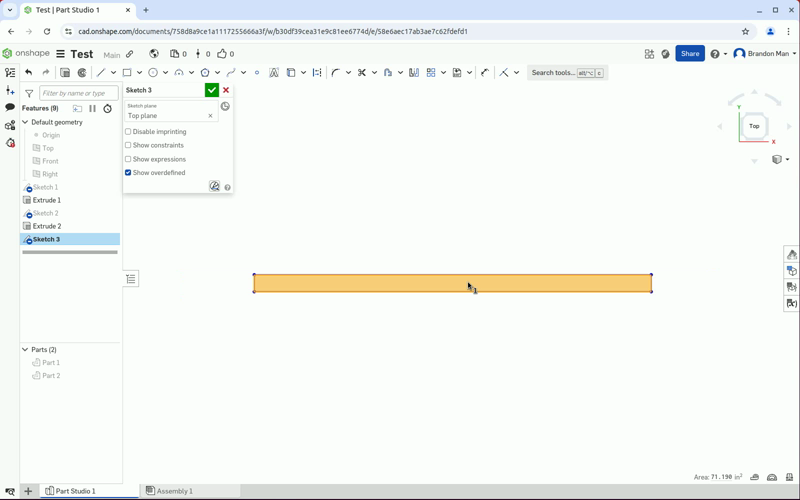
scroll(-6)
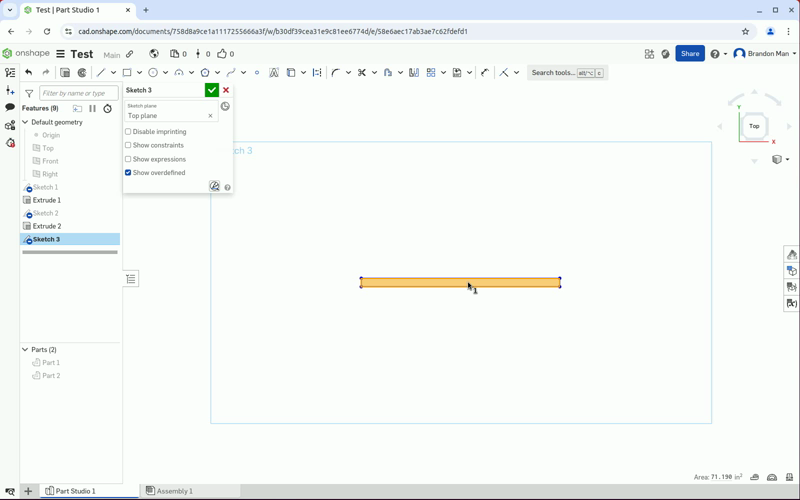
mouse_move(73, 352)
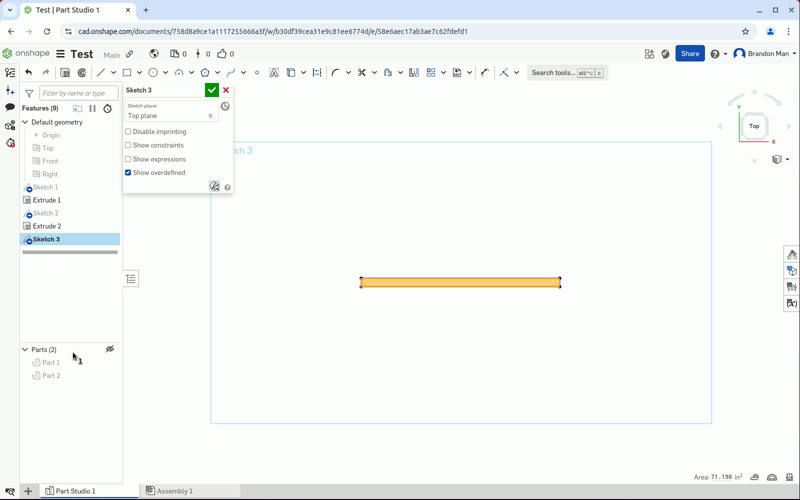
key(shift+y)
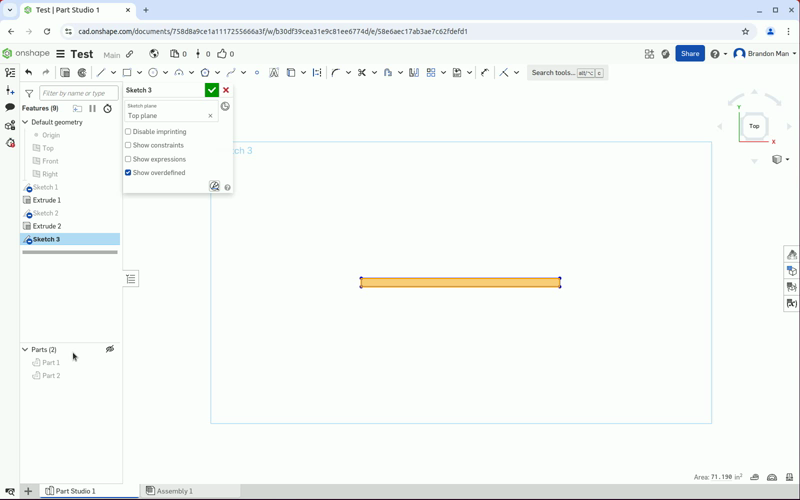
key(shift+e)
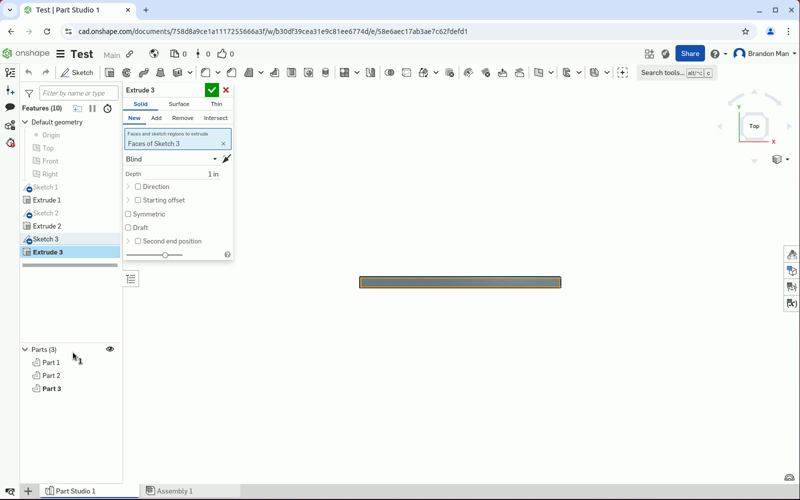
mouse_move(143, 106)
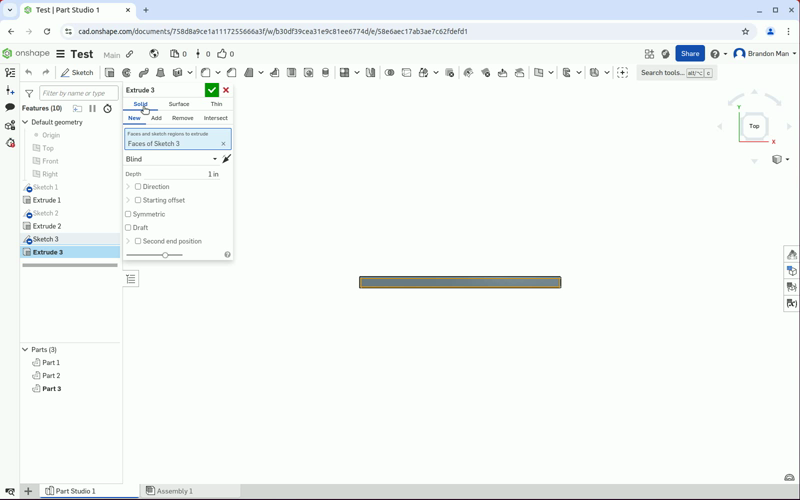
click(143, 106)
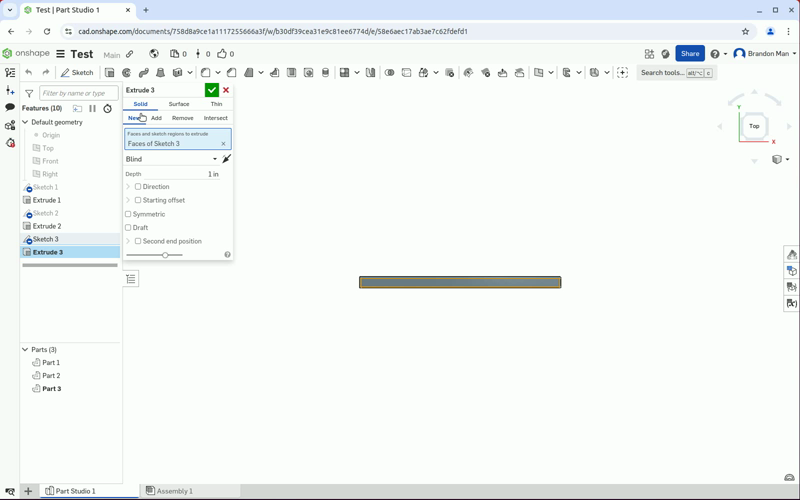
mouse_move(137, 120)
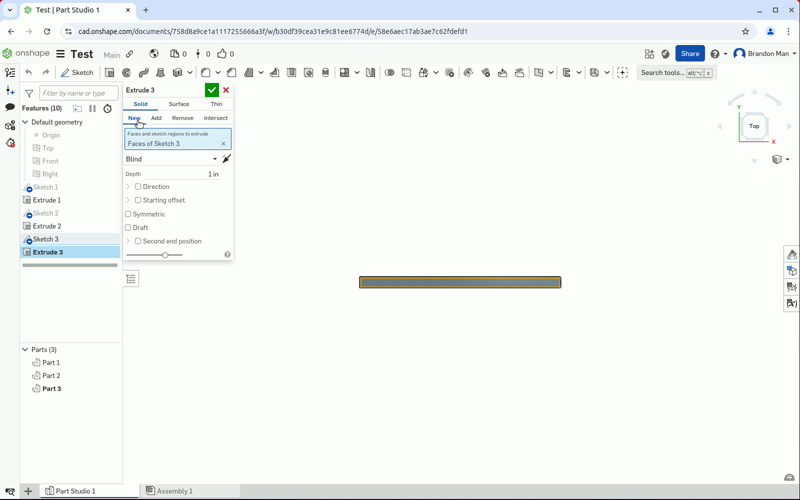
click(137, 120)
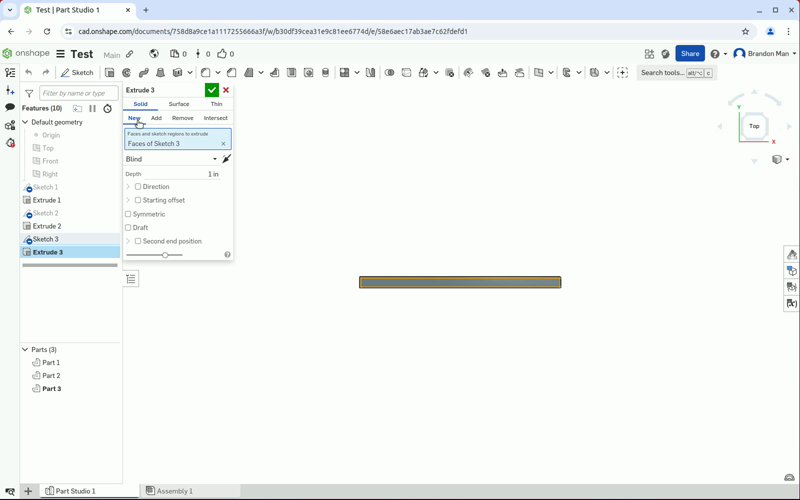
key(tab, 4)
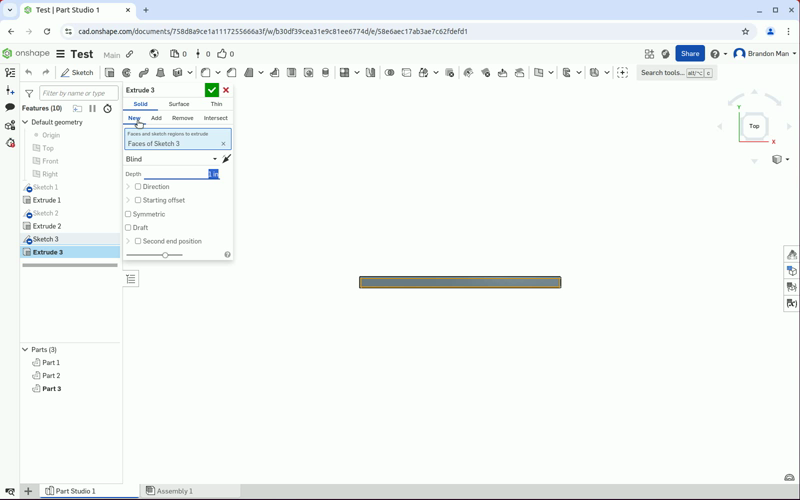
text(0.241)
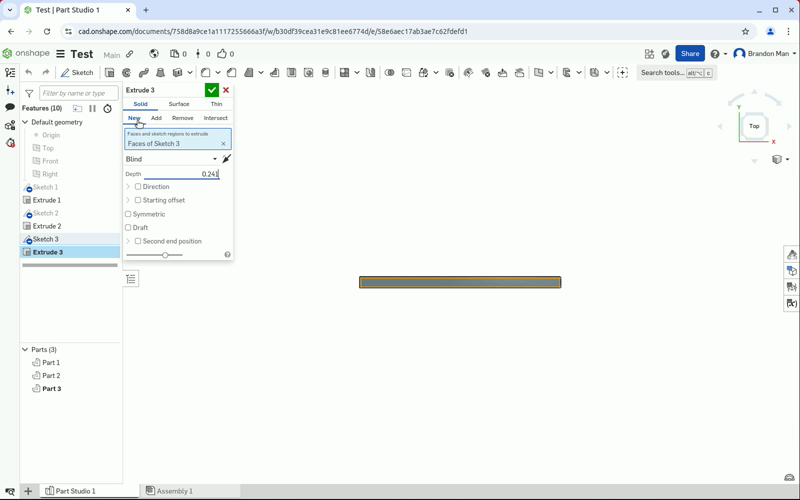
key(enter)
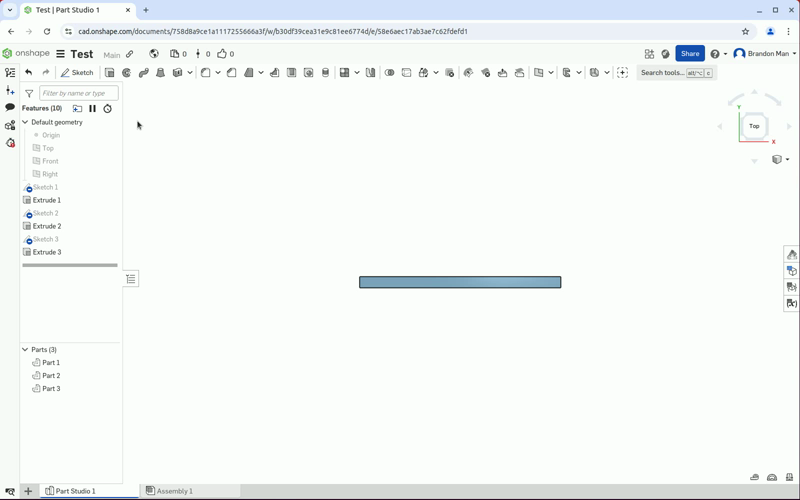
key(shift+h)
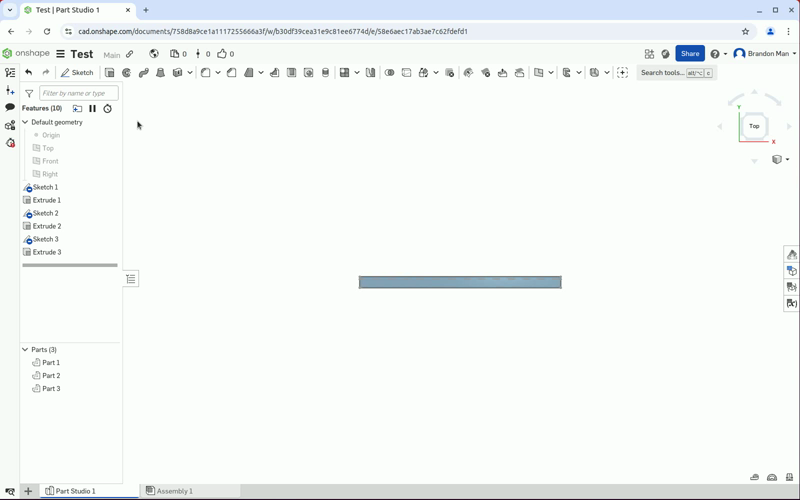
key(shift+h)
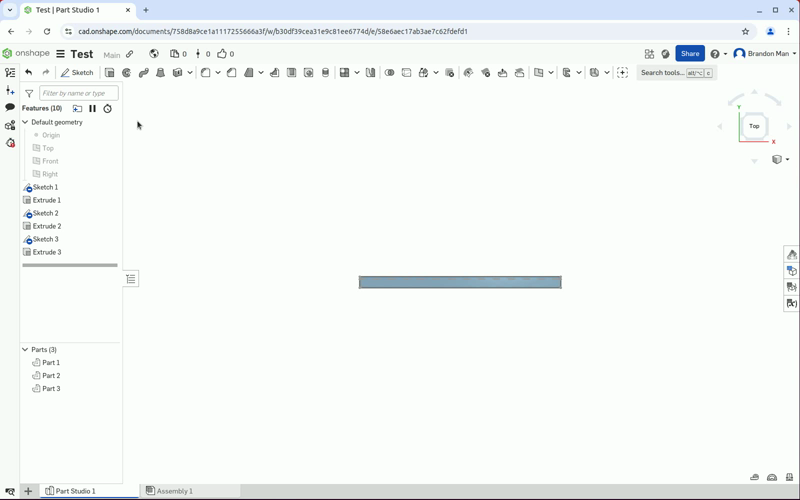
key(shift+7)
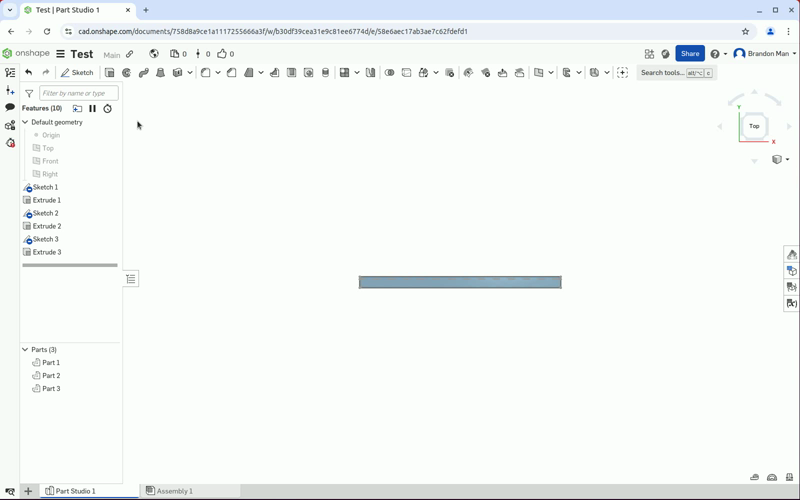
key(up, 3)
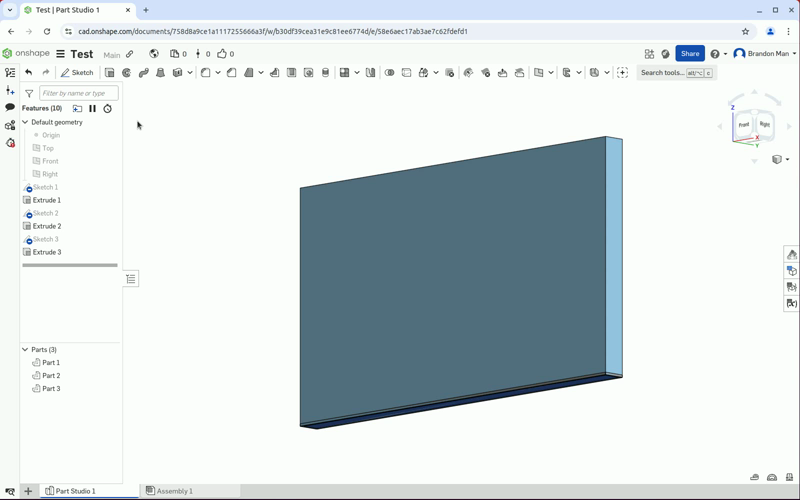
key(left, 3)
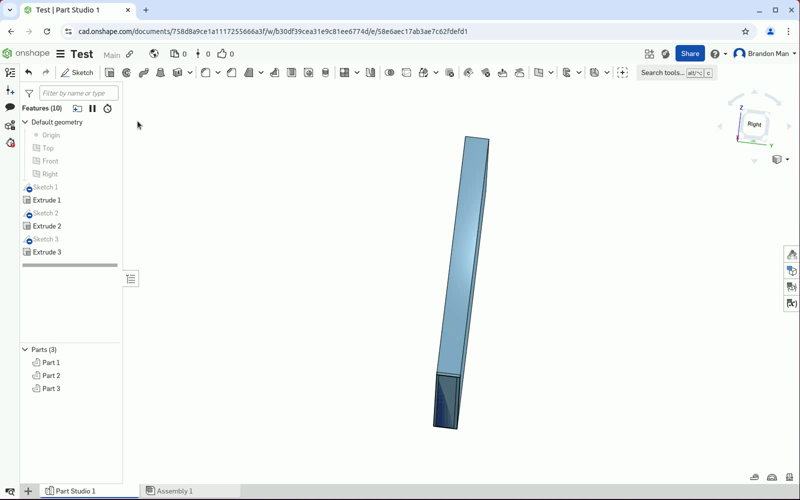
key(right, 3)
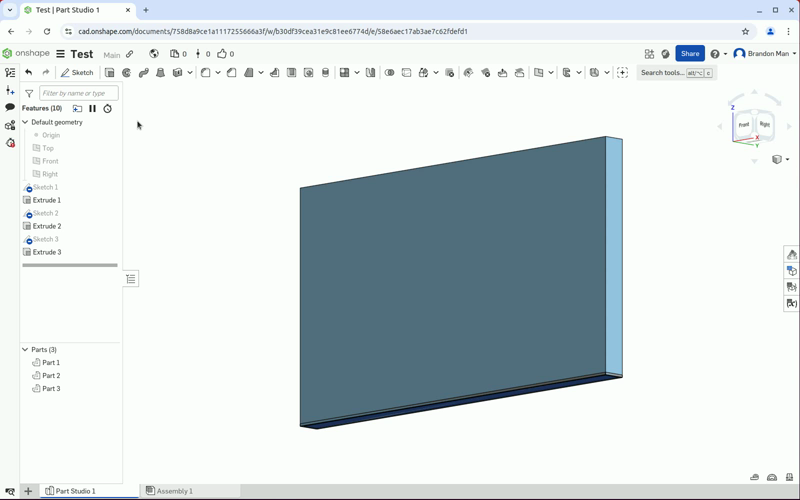
key(down, 3)
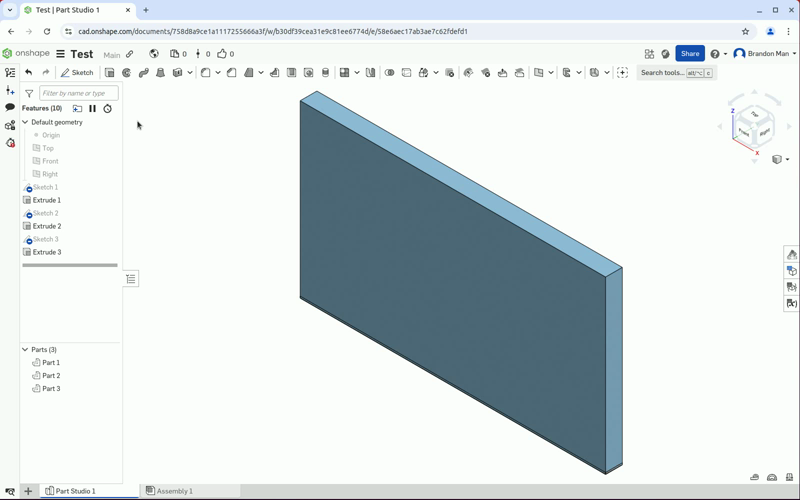
mouse_move(73, 189)
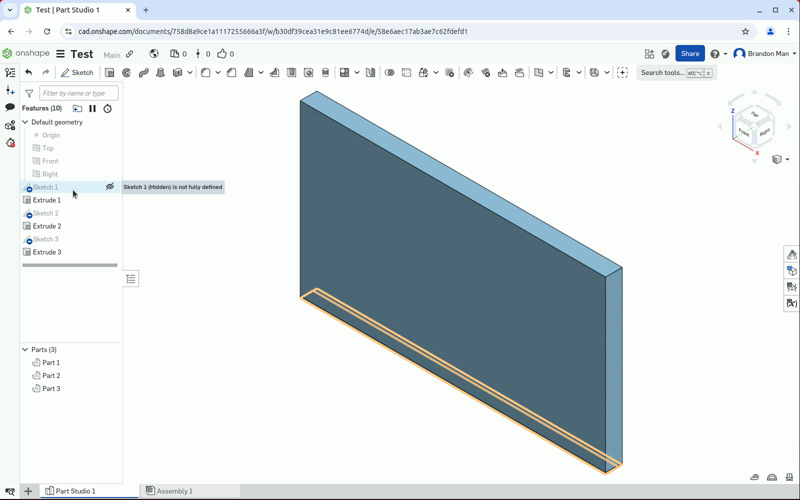
click(73, 189)